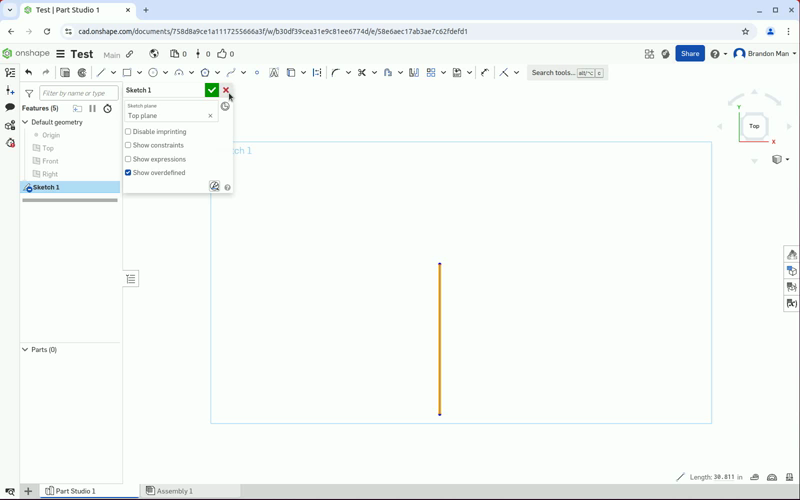
key(shift+h)
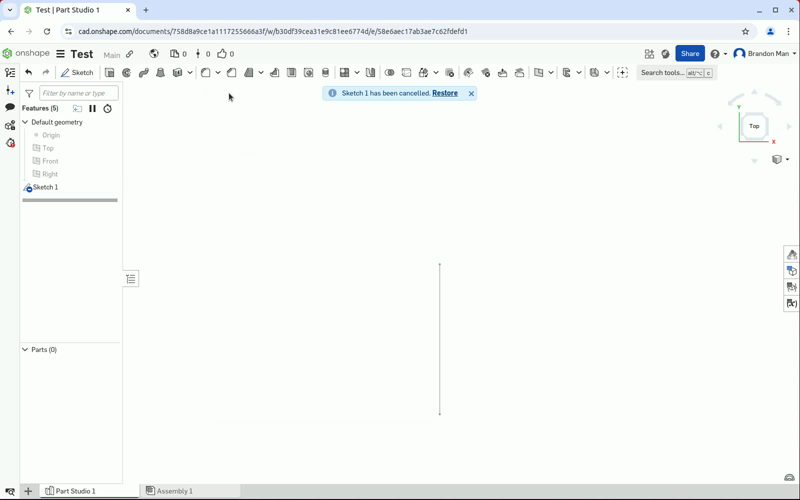
key(shift+s)
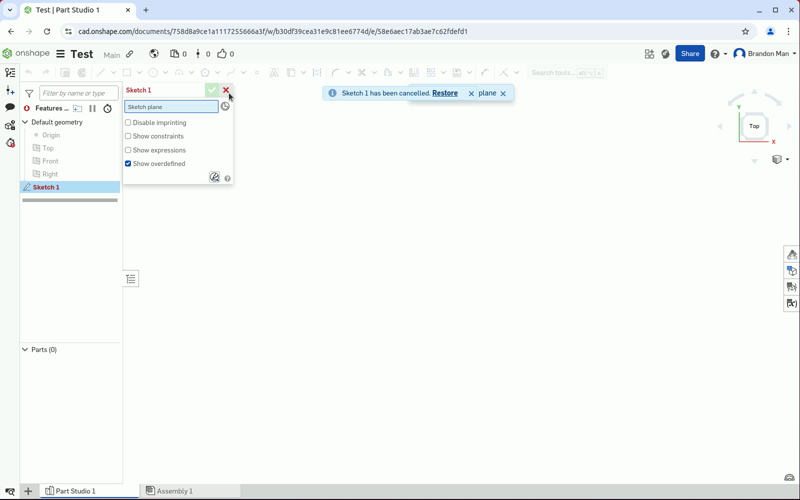
mouse_move(73, 150)
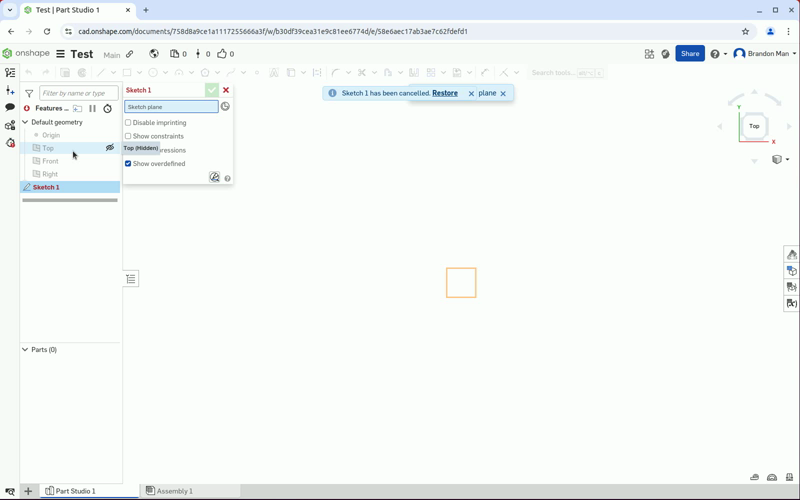
click(73, 150)
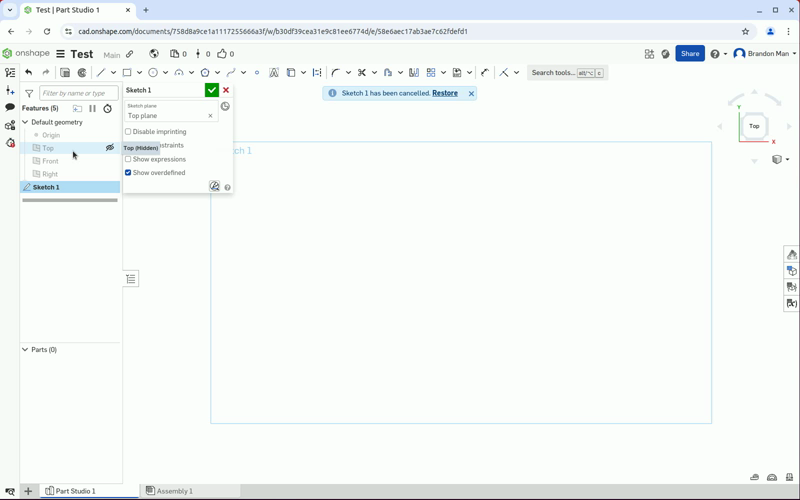
mouse_move(73, 352)
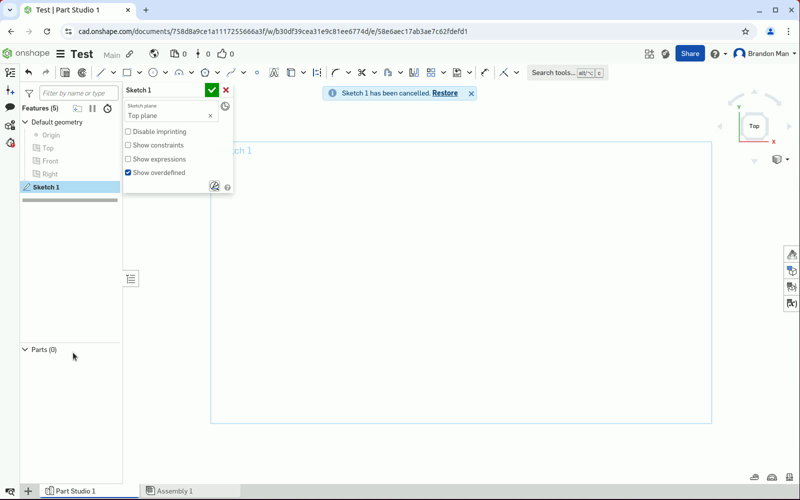
key(y)
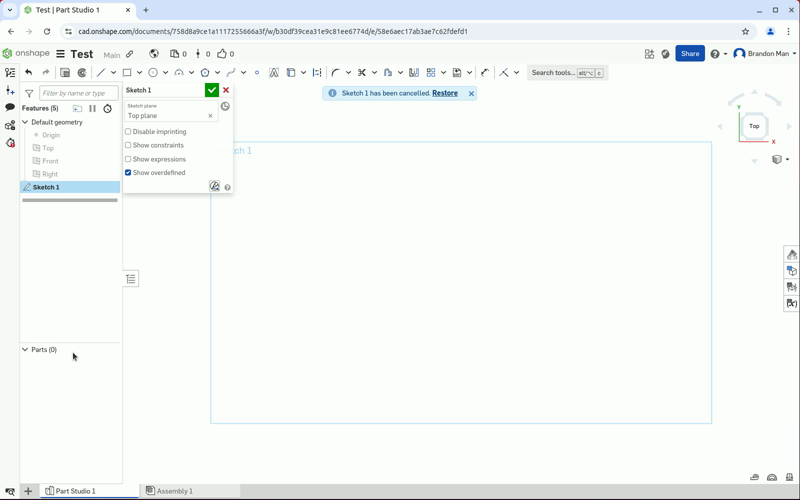
key(c)
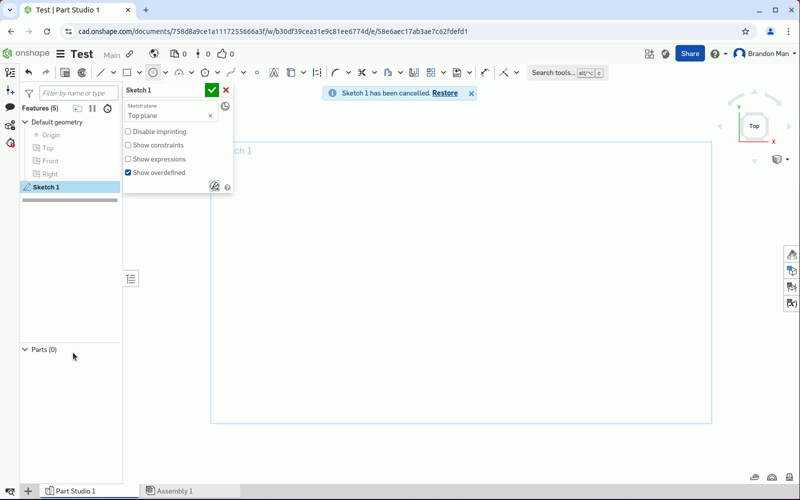
key_down(shift)
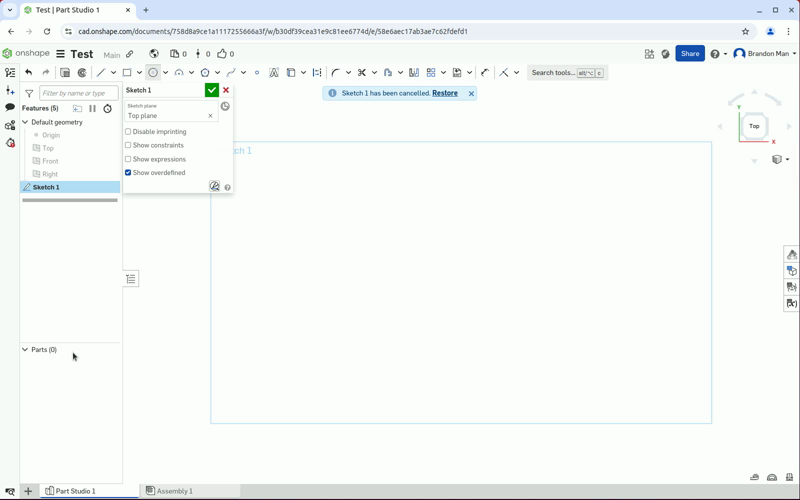
mouse_move(461, 282)
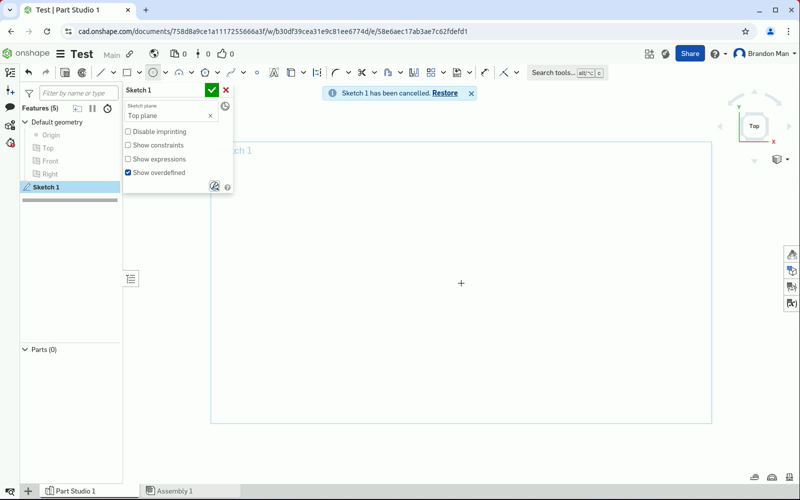
click(461, 282)
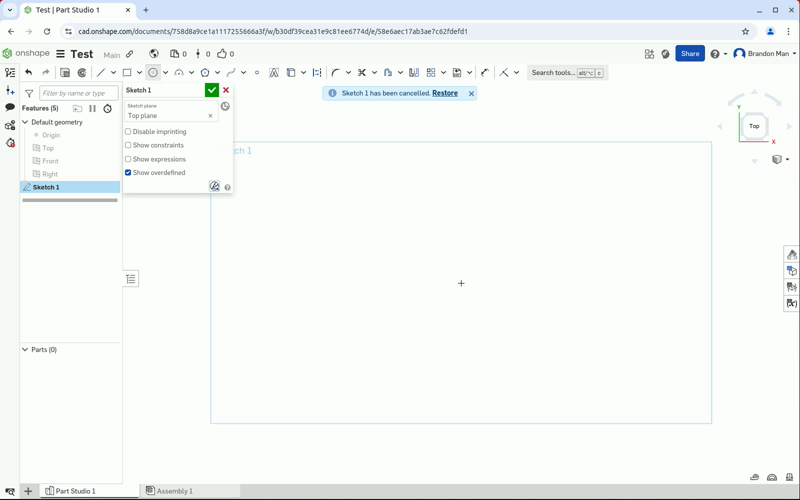
key_up(shift)
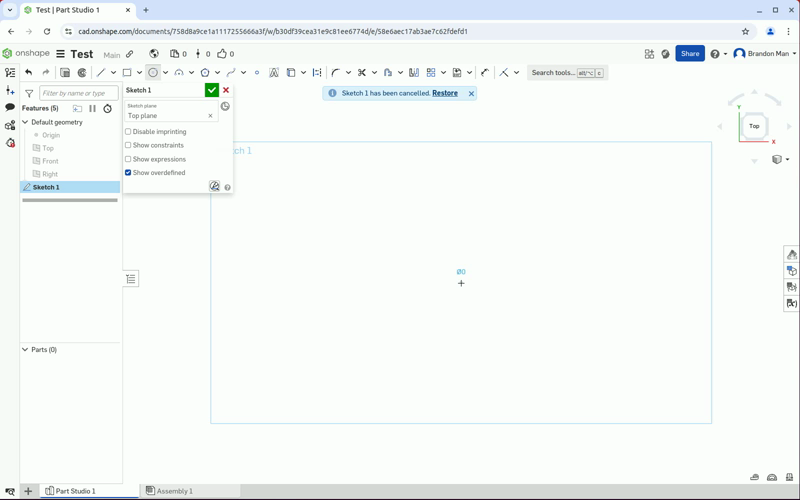
mouse_move(477, 282)
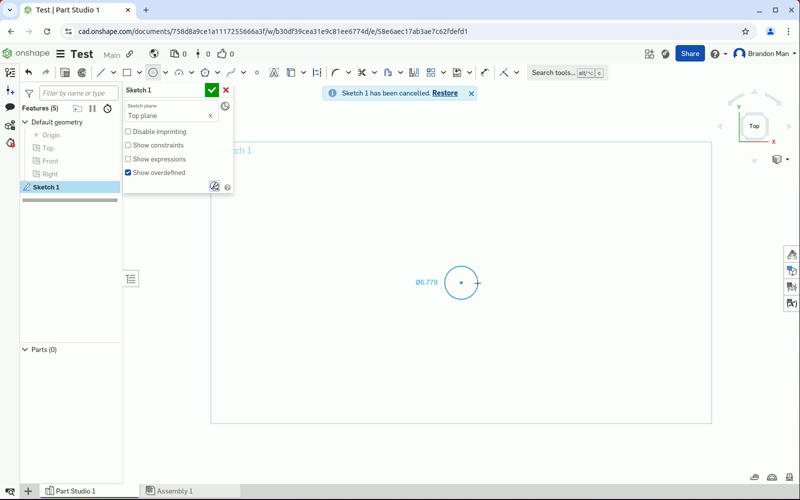
click(477, 282)
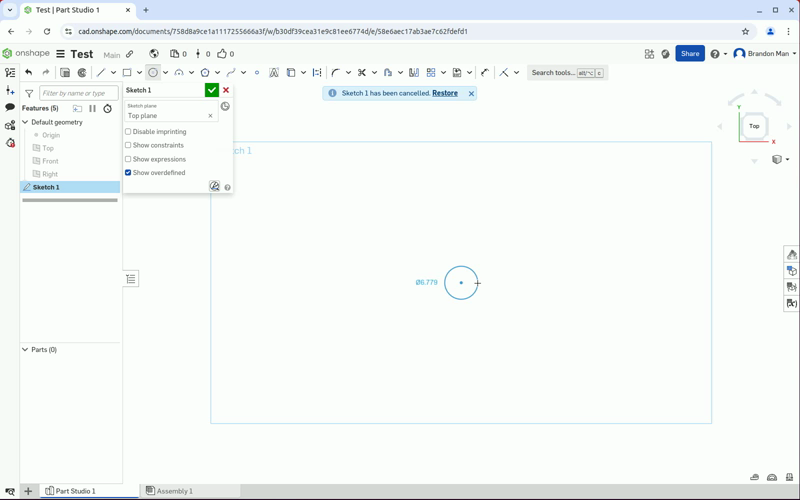
key(esc)
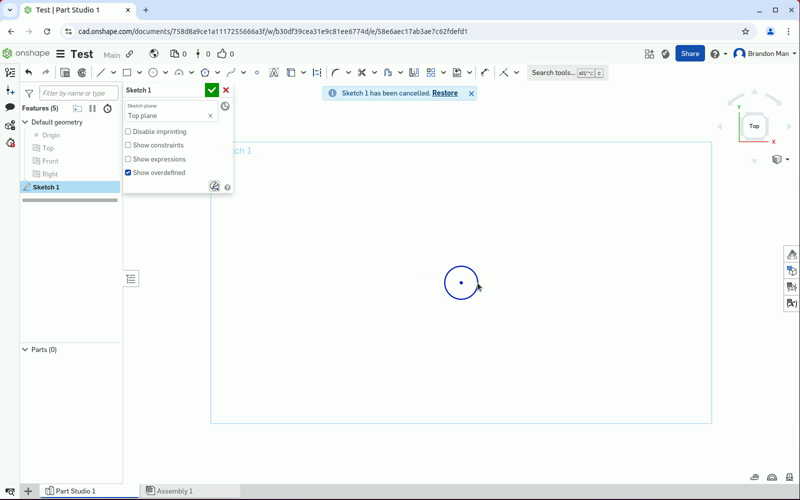
mouse_move(472, 292)
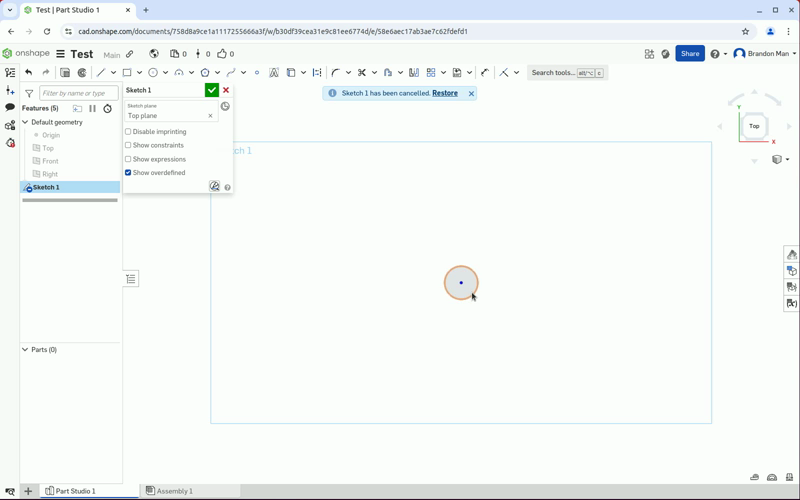
scroll(6)
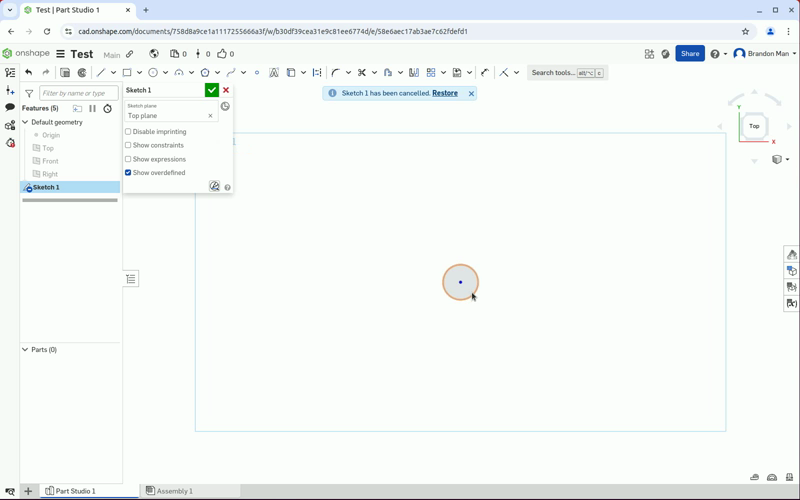
scroll(6)
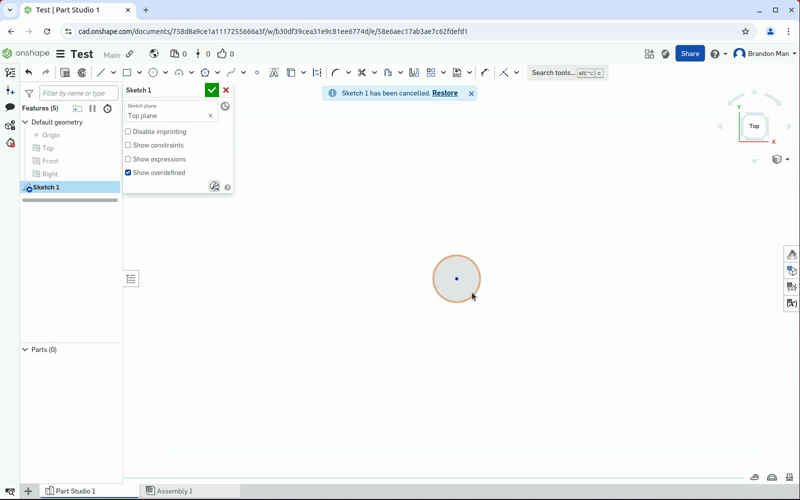
scroll(6)
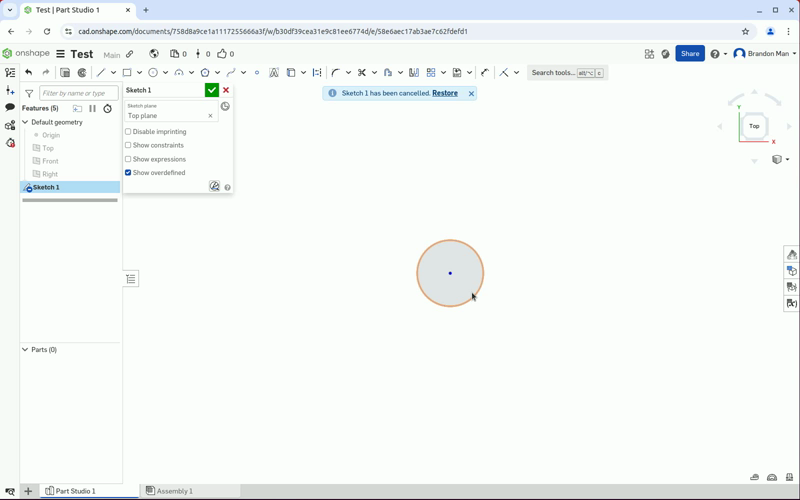
scroll(6)
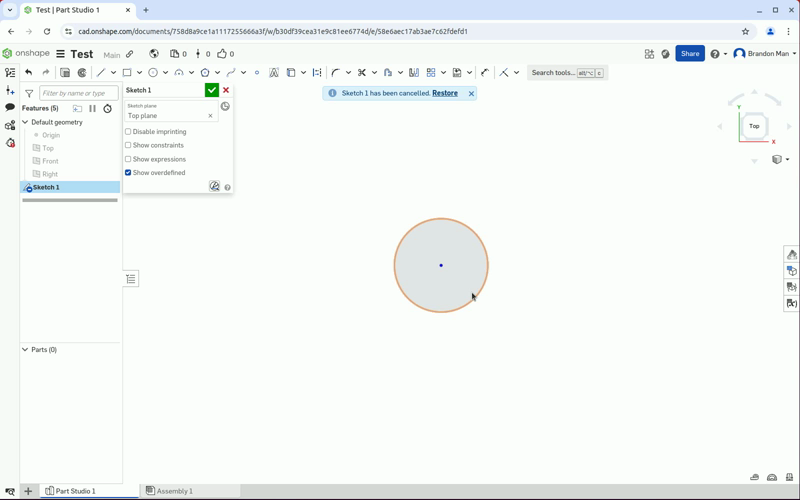
scroll(6)
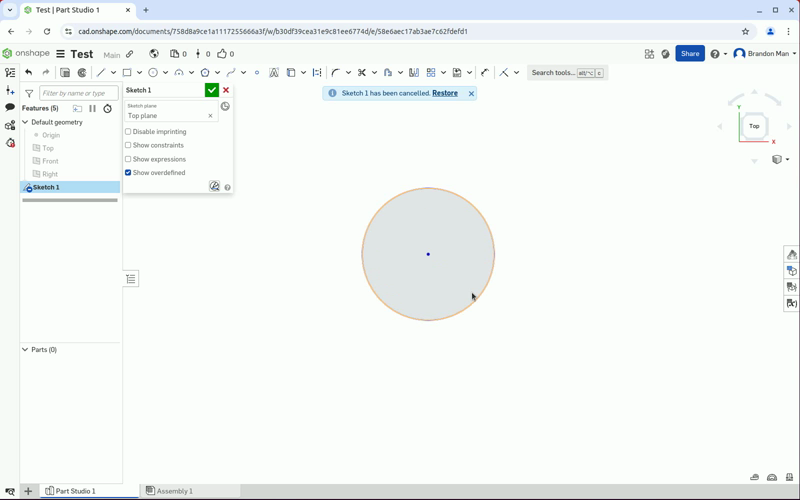
scroll(6)
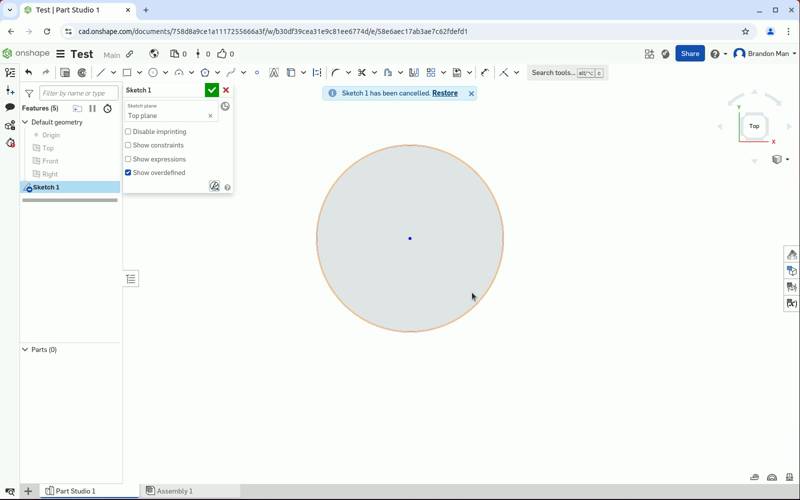
scroll(6)
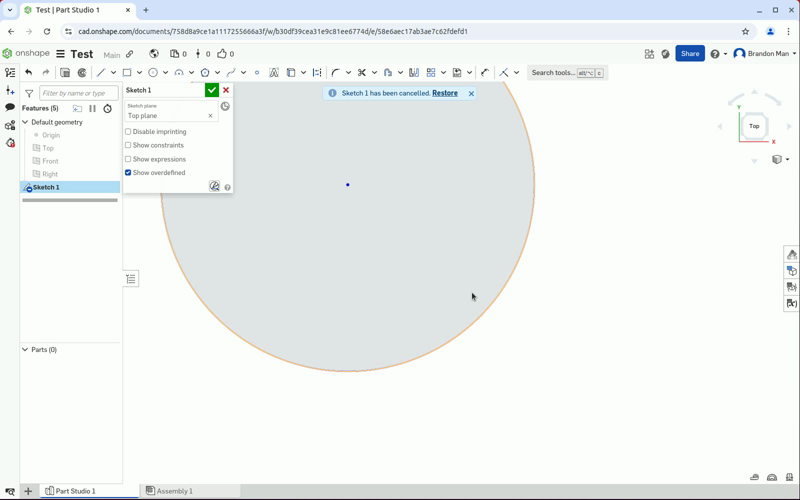
click(472, 292)
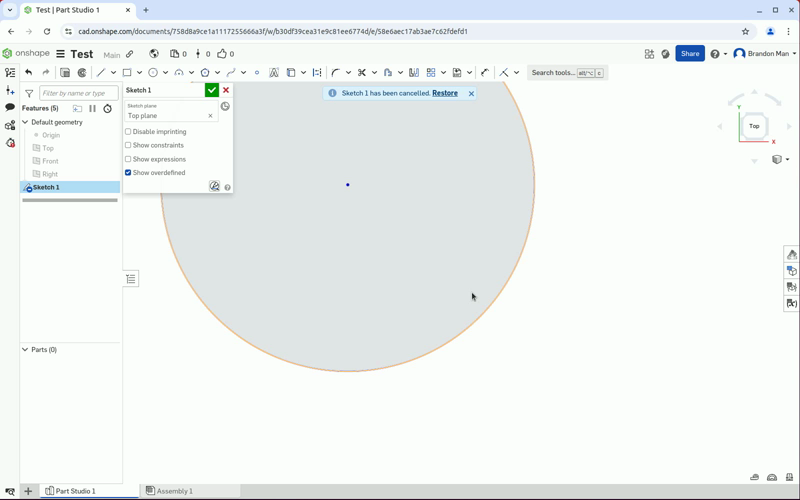
scroll(-6)
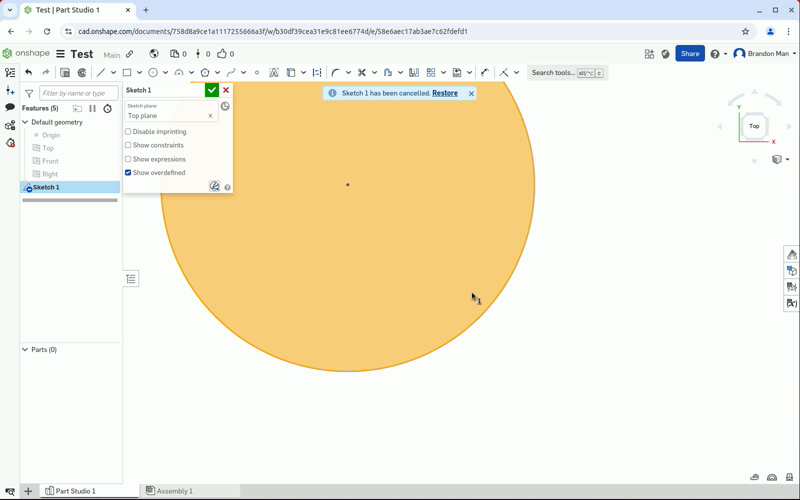
scroll(-6)
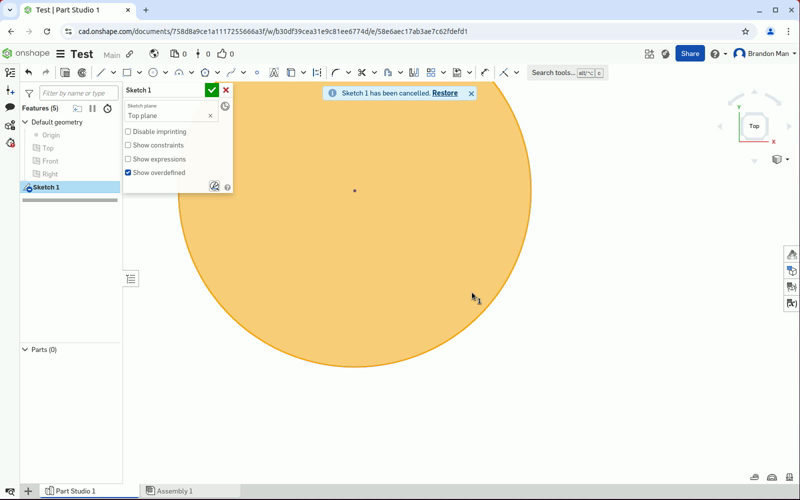
scroll(-6)
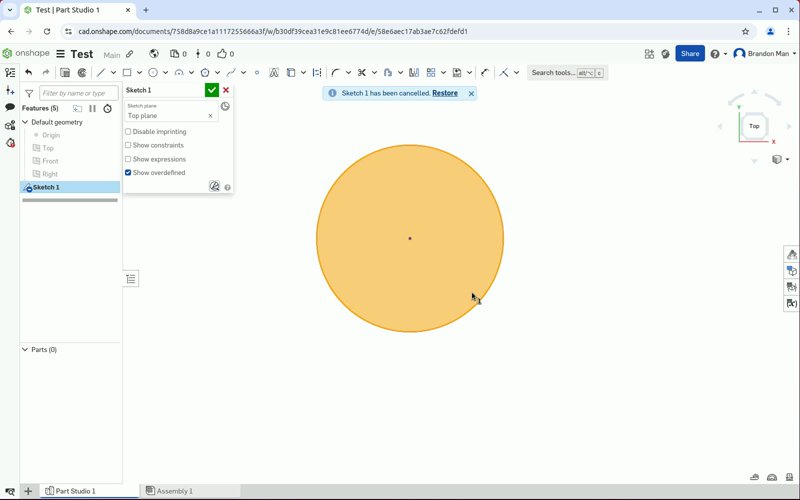
scroll(-6)
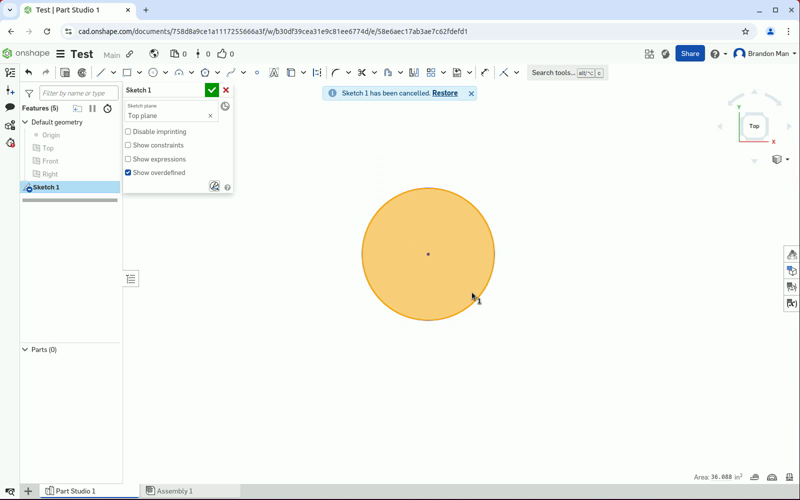
scroll(-6)
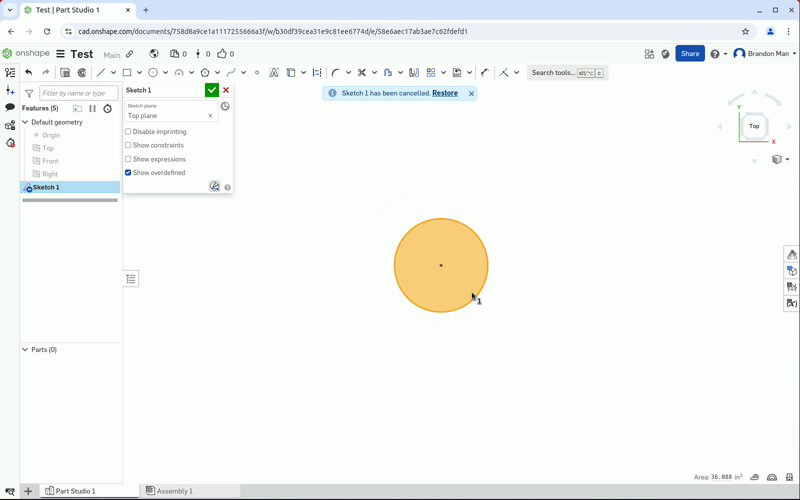
scroll(-6)
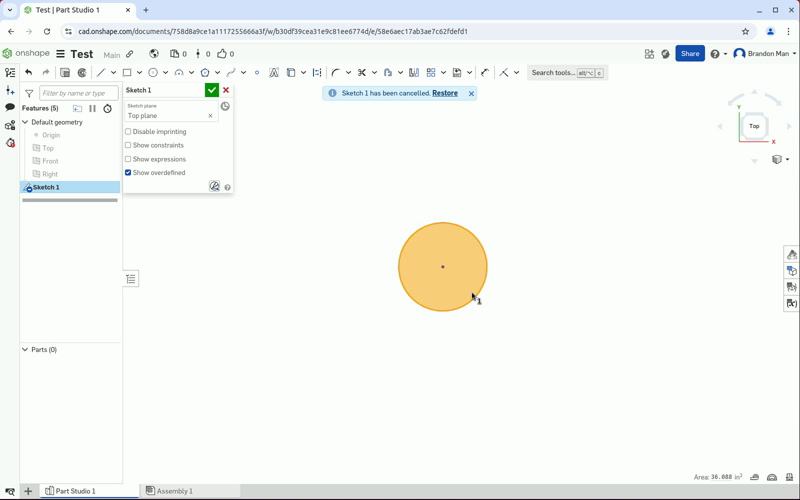
scroll(-6)
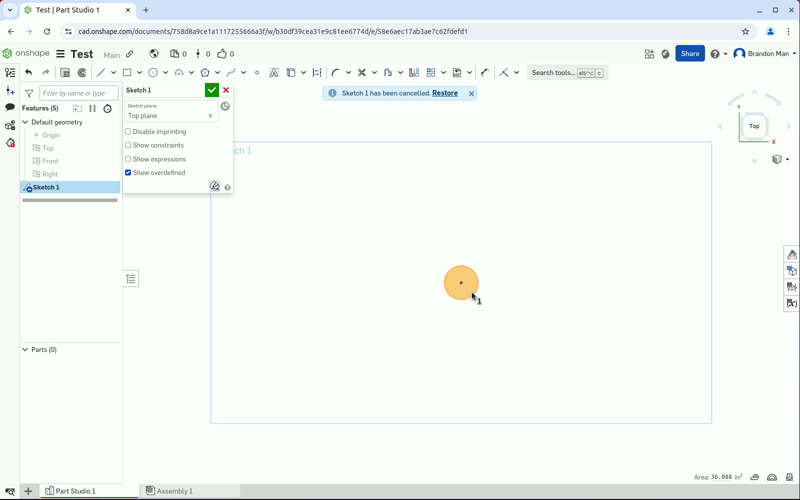
mouse_move(73, 352)
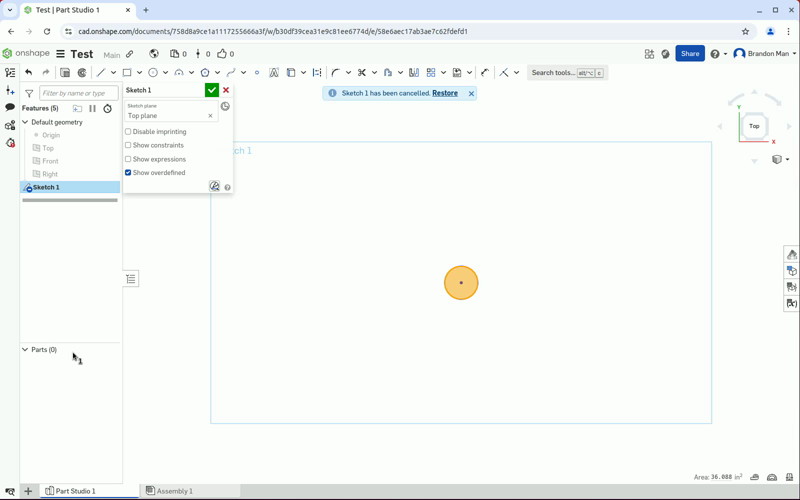
key(shift+y)
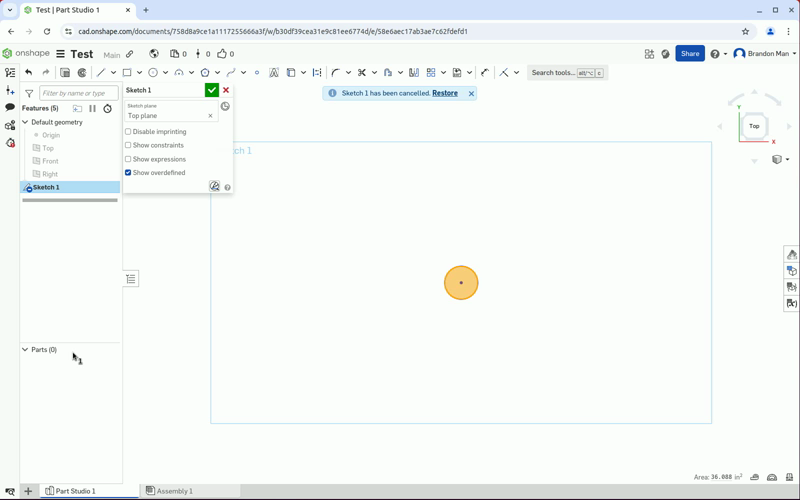
key(shift+e)
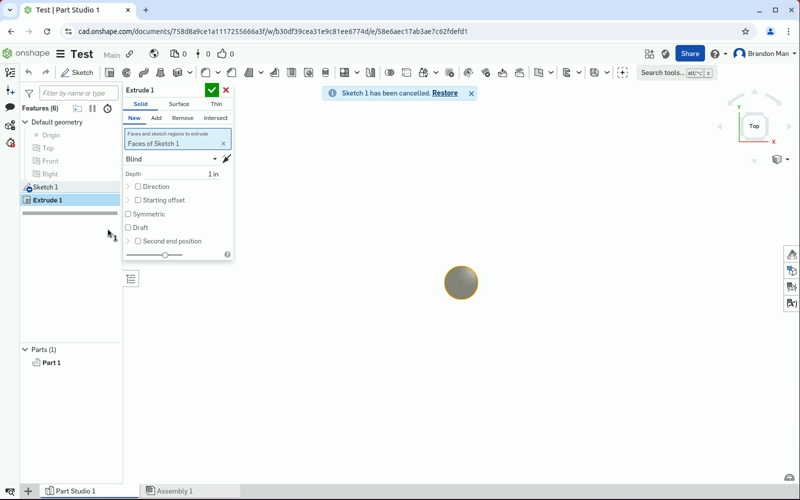
mouse_move(143, 106)
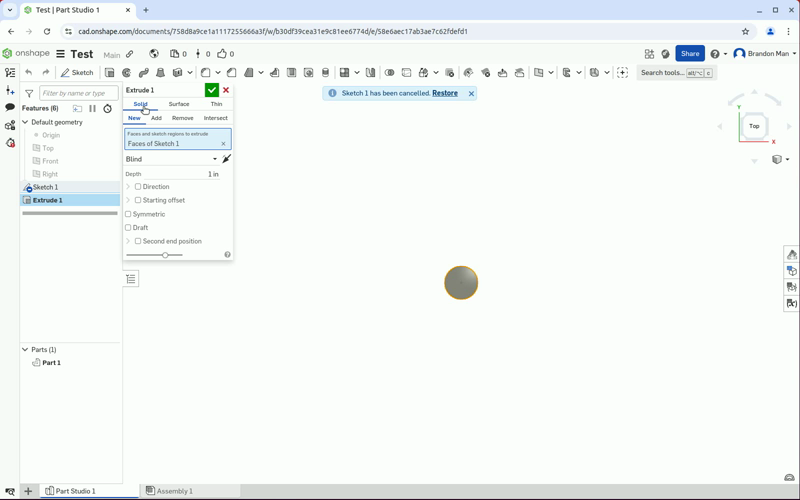
click(143, 106)
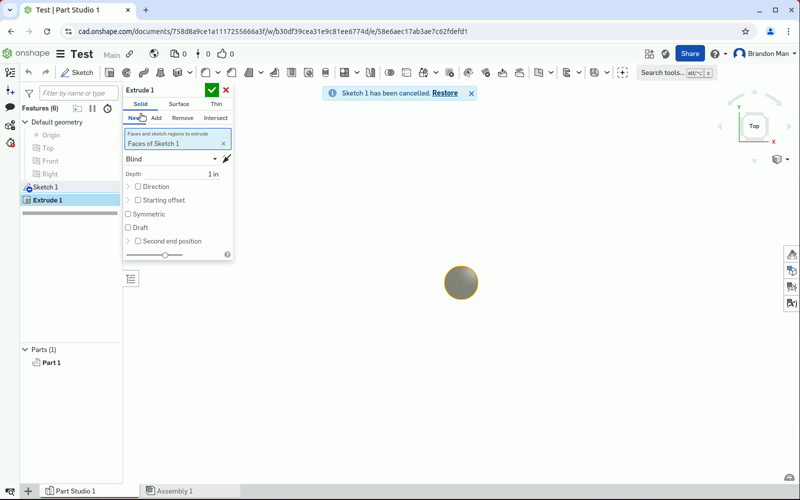
mouse_move(137, 120)
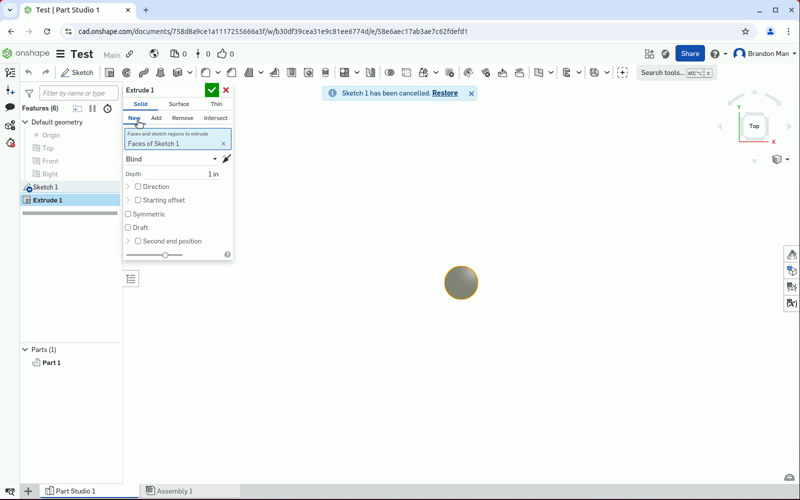
click(137, 120)
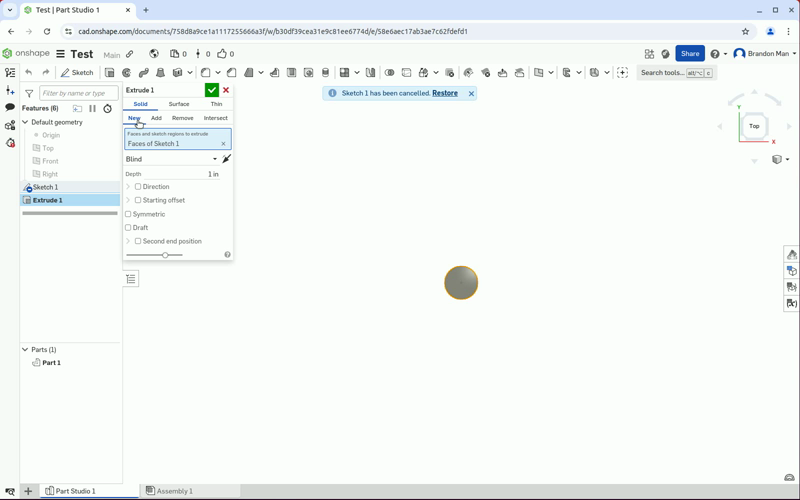
key(tab, 4)
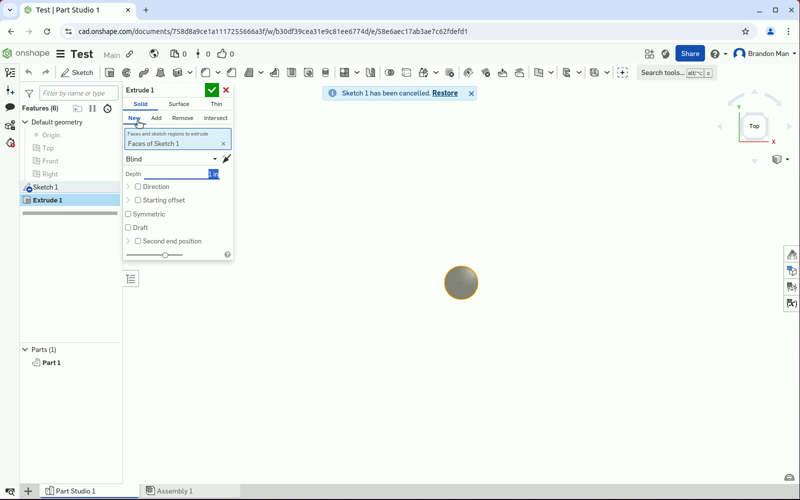
text(0.481)
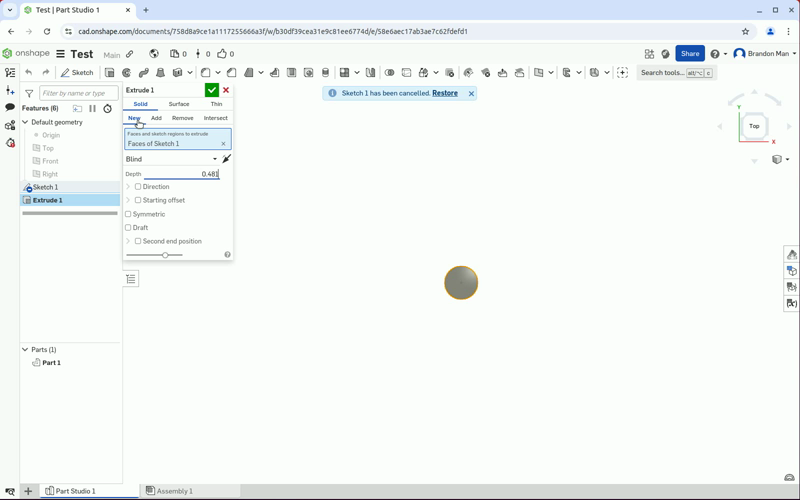
key(enter)
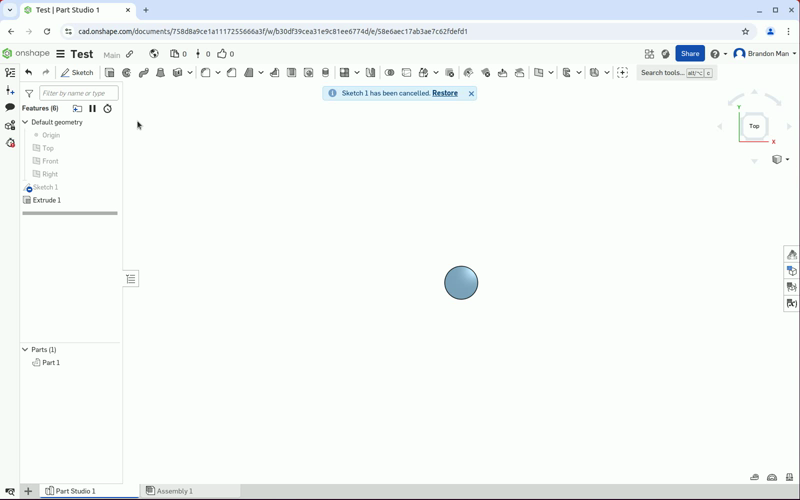
key(shift+h)
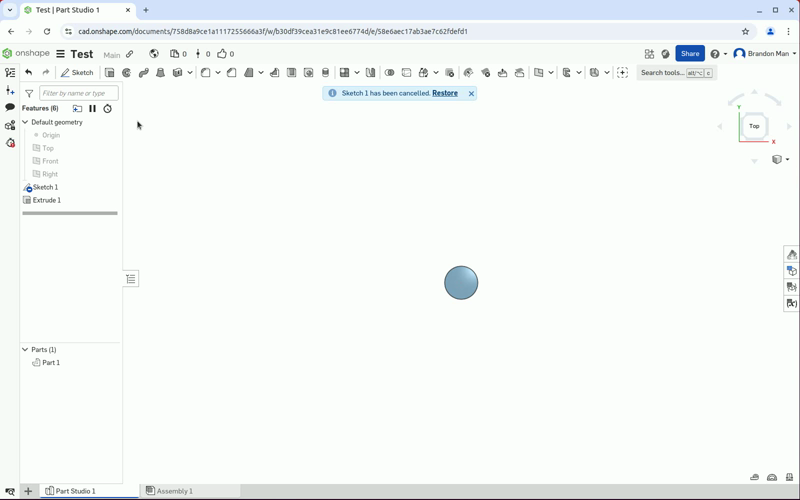
key(shift+h)
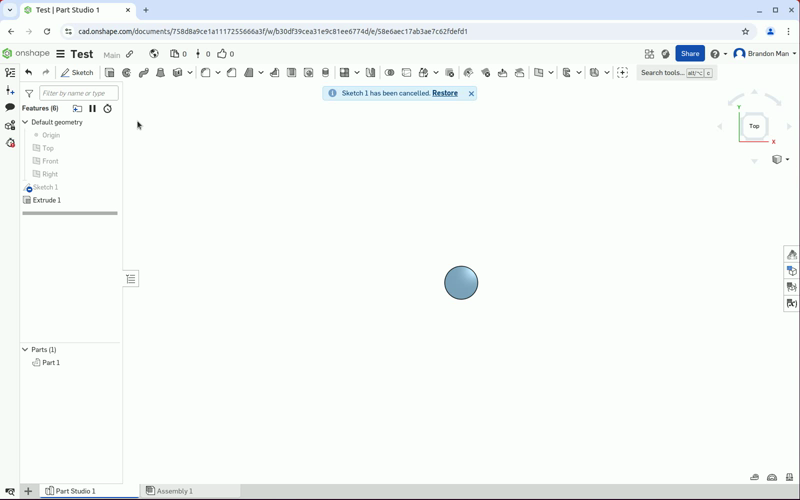
mouse_move(73, 189)
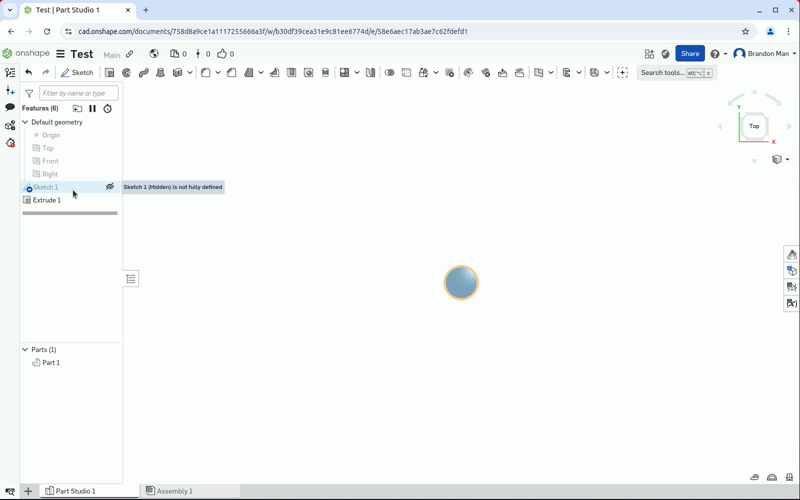
click(73, 189)
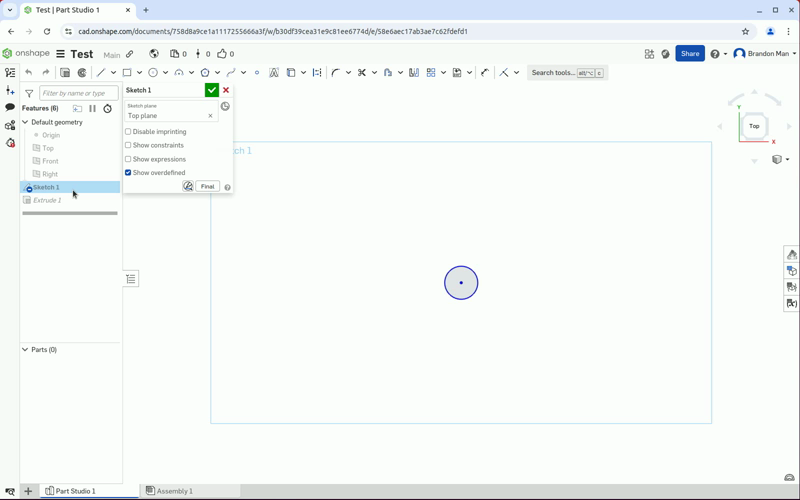
mouse_move(229, 92)
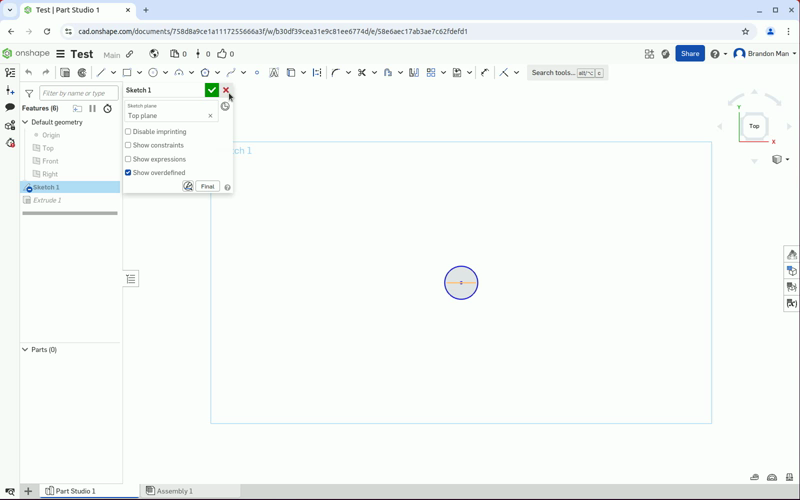
click(229, 92)
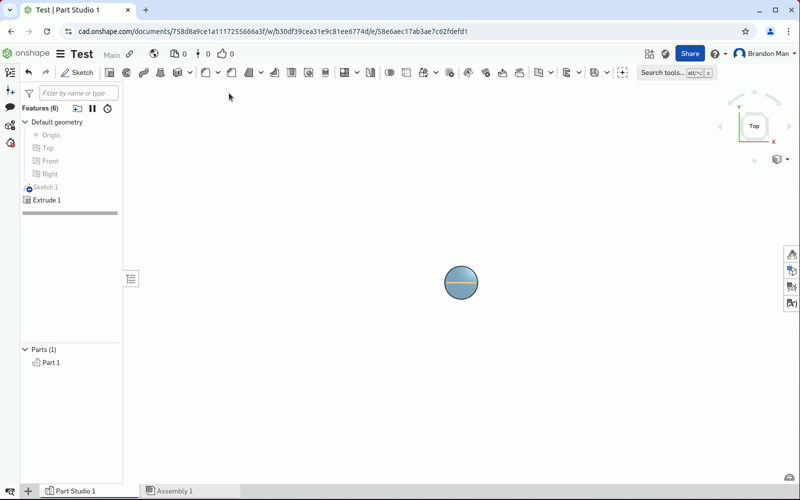
mouse_move(541, 75)
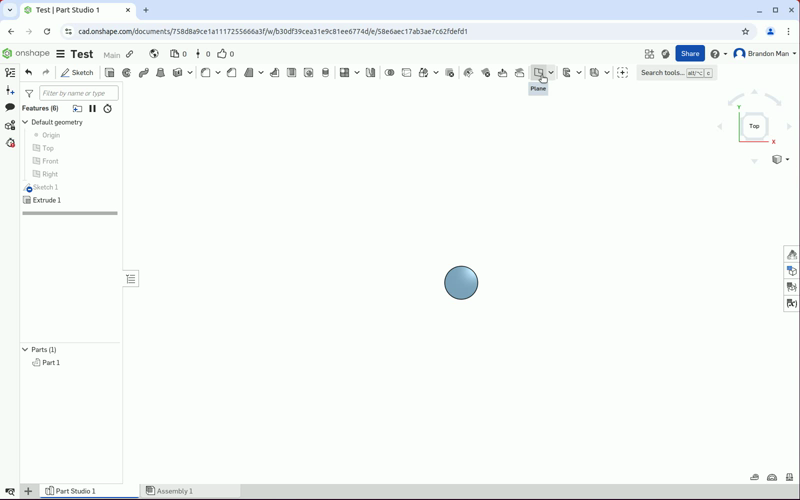
click(541, 75)
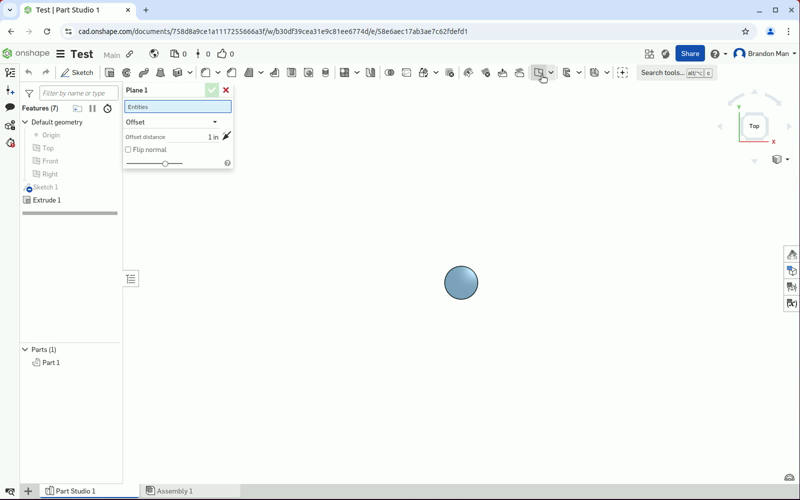
mouse_move(73, 150)
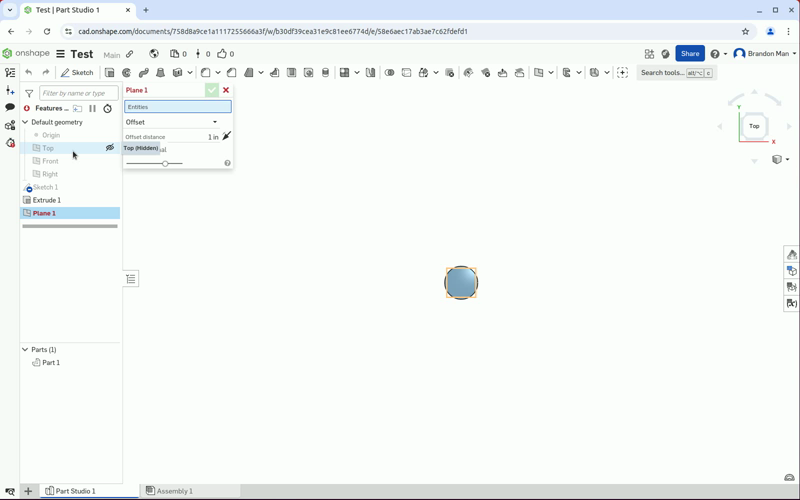
click(73, 150)
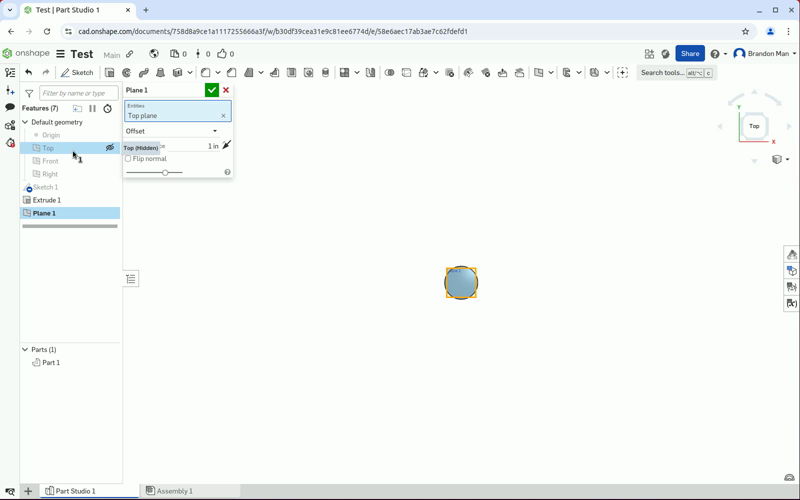
key(tab, 2)
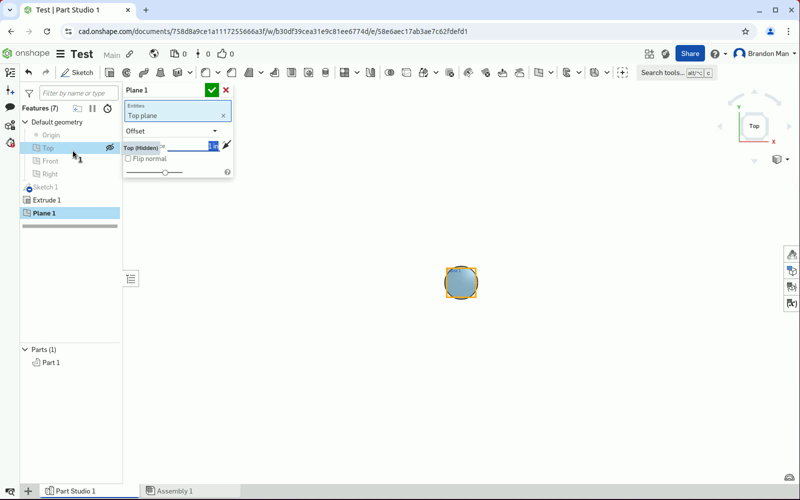
text(0.493)
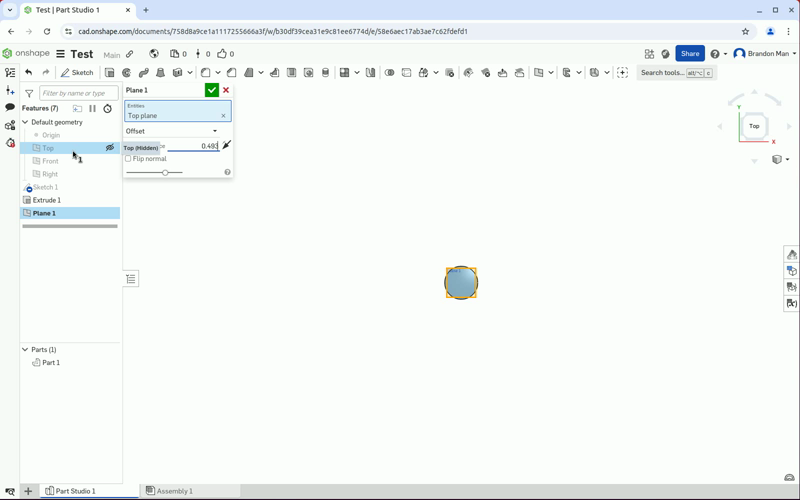
key(enter, 2)
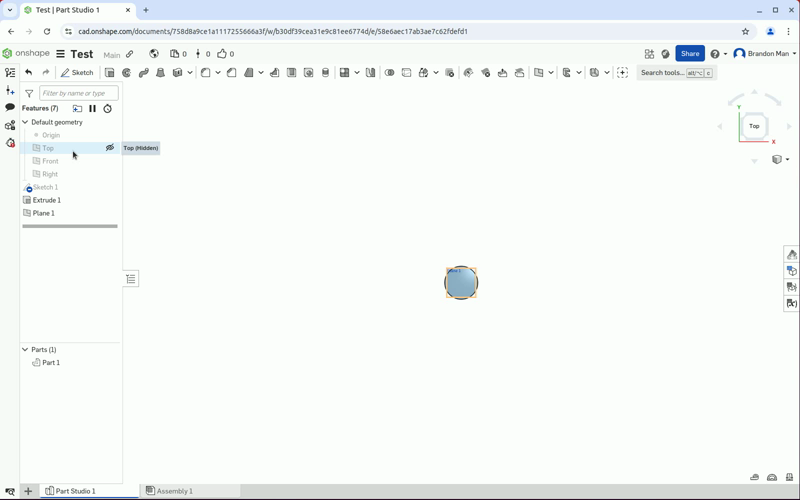
key(shift+s)
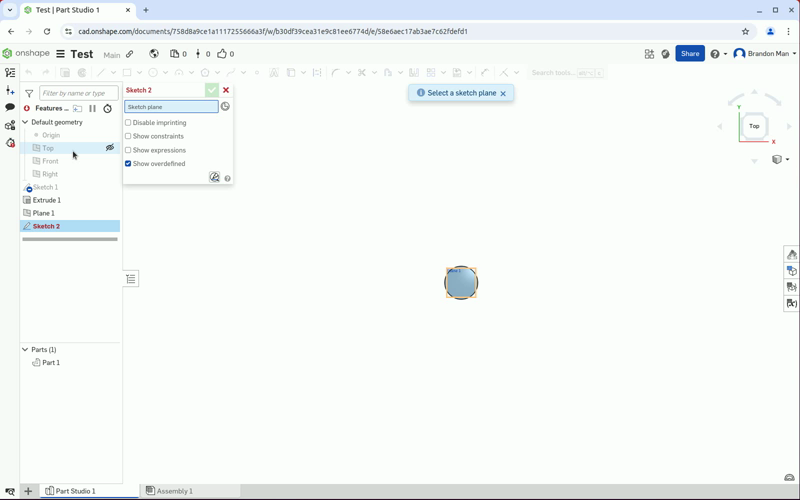
mouse_move(73, 215)
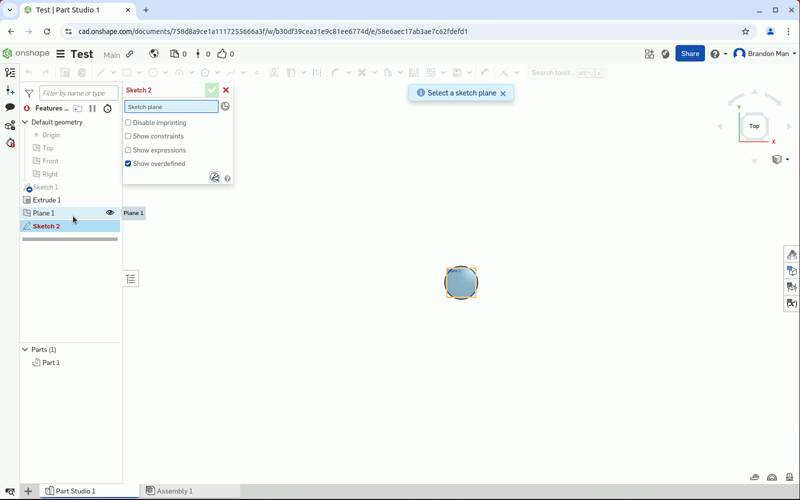
click(73, 215)
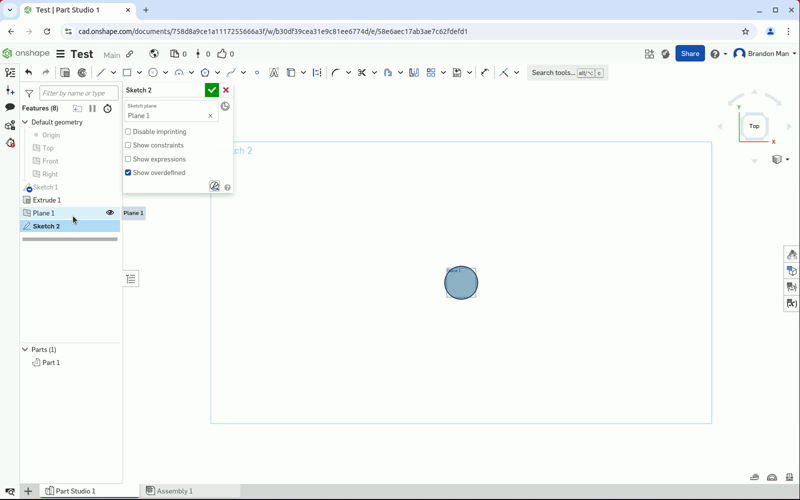
mouse_move(73, 352)
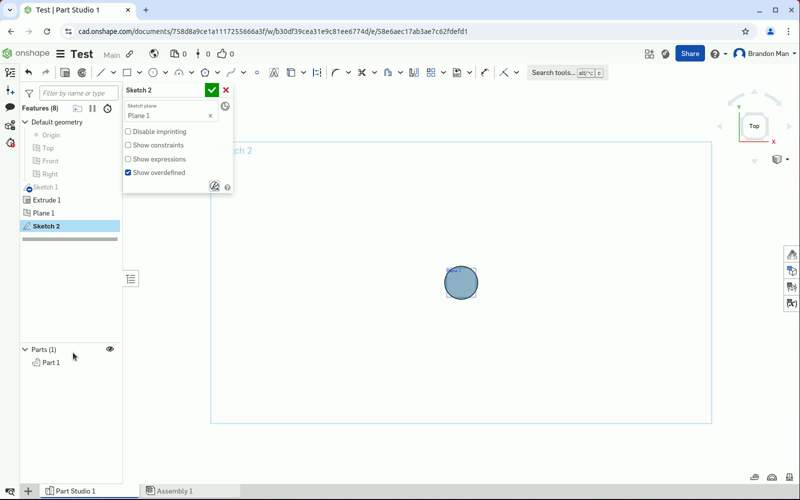
key(y)
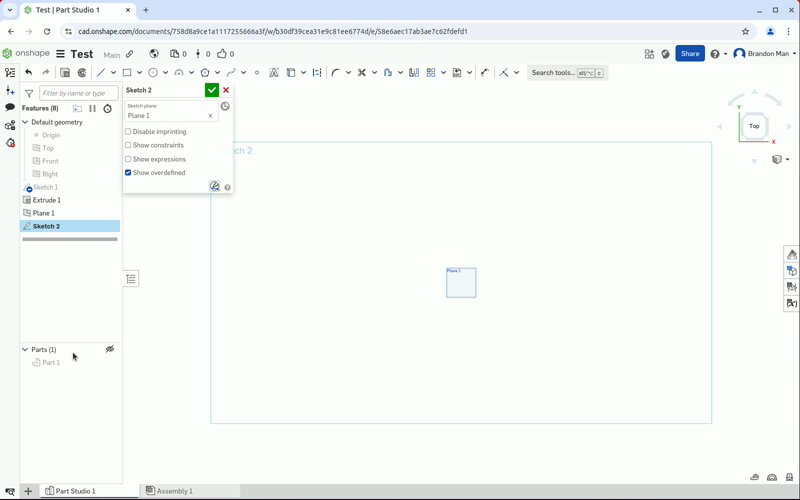
key(c)
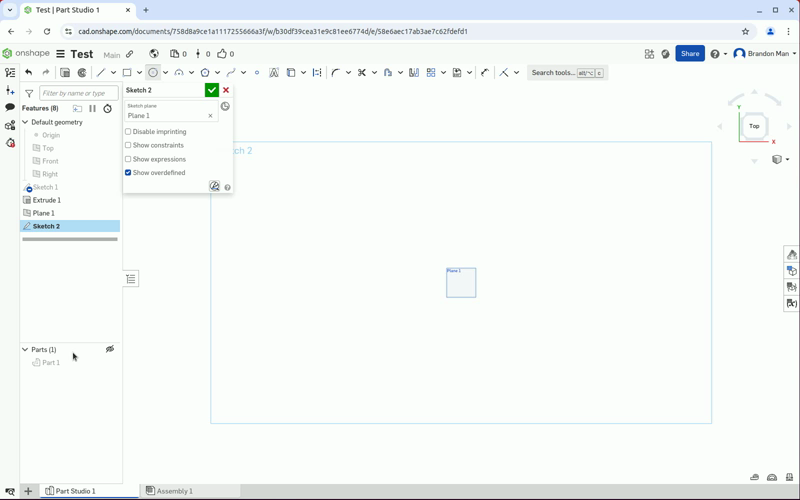
key_down(shift)
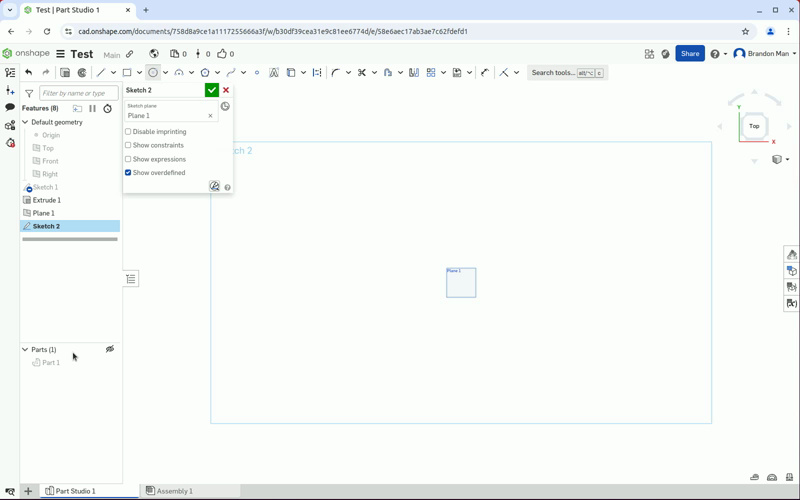
mouse_move(461, 282)
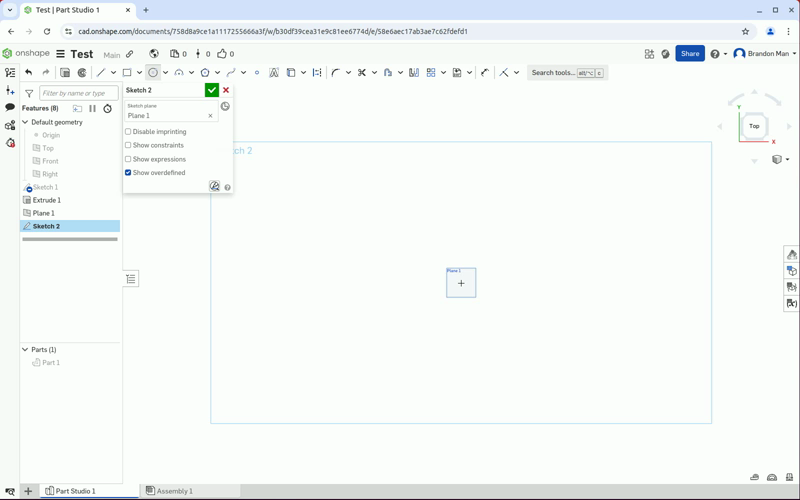
click(461, 282)
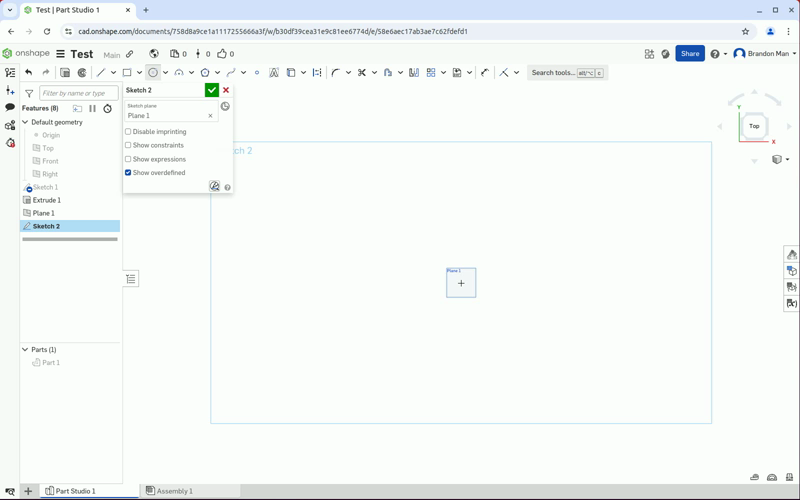
key_up(shift)
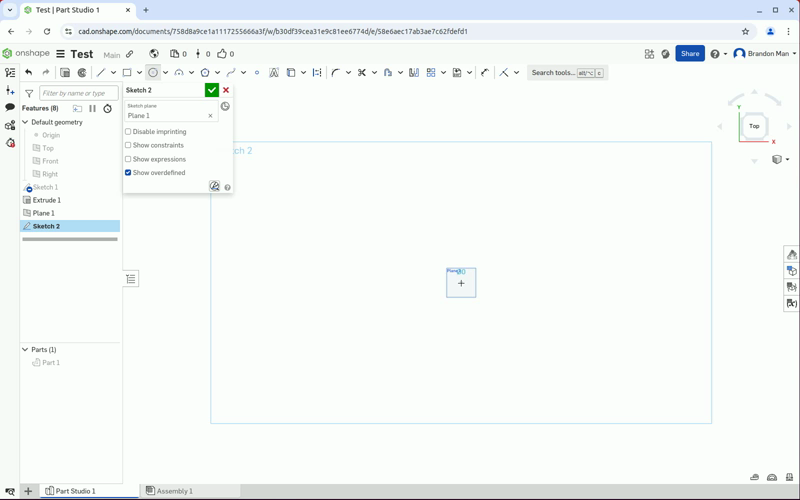
mouse_move(468, 282)
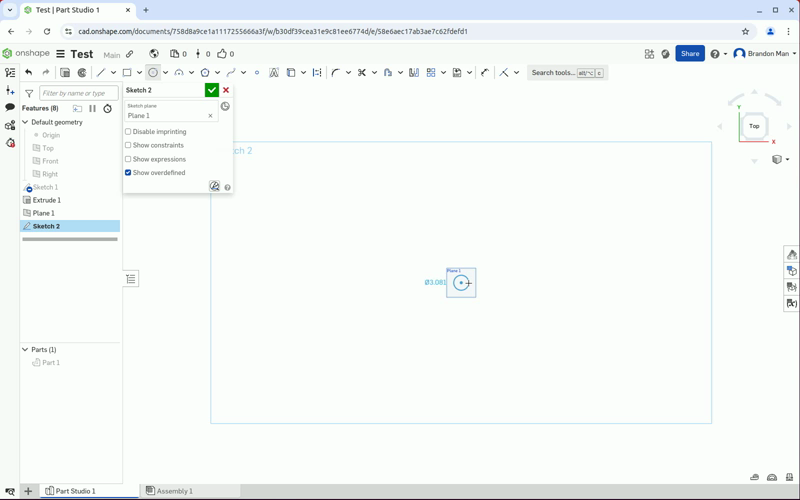
click(468, 282)
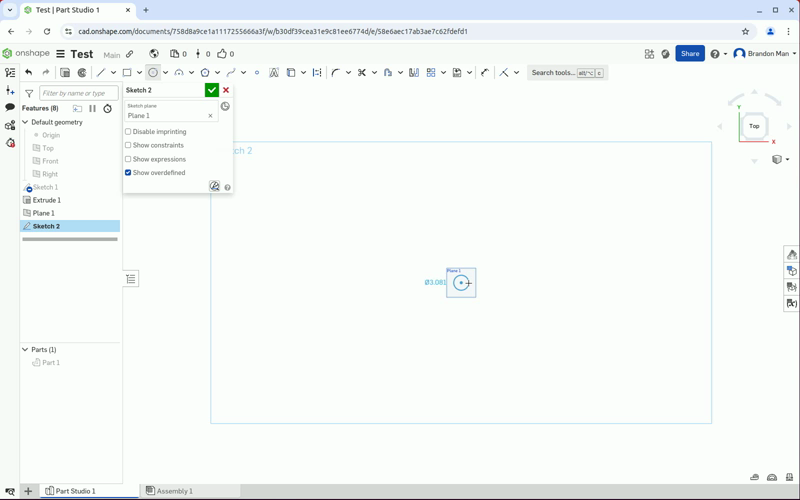
key(esc)
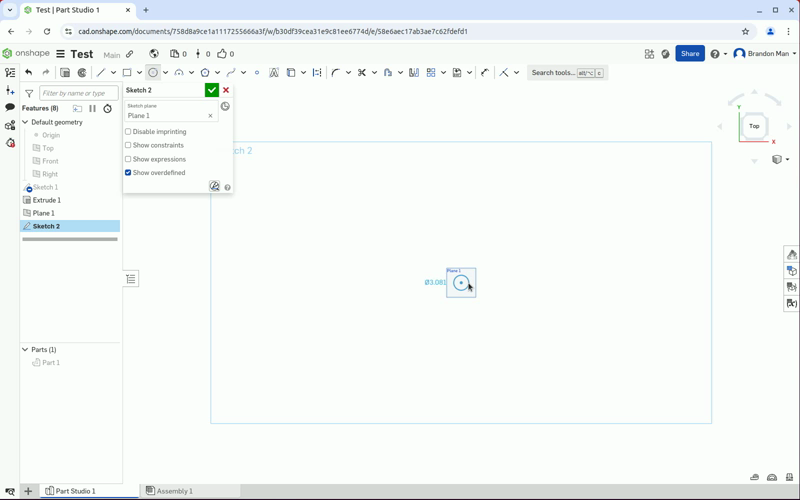
mouse_move(464, 281)
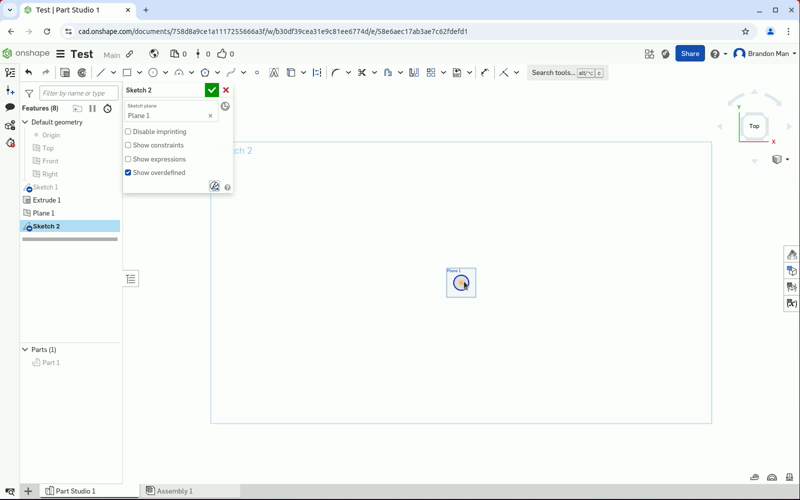
scroll(6)
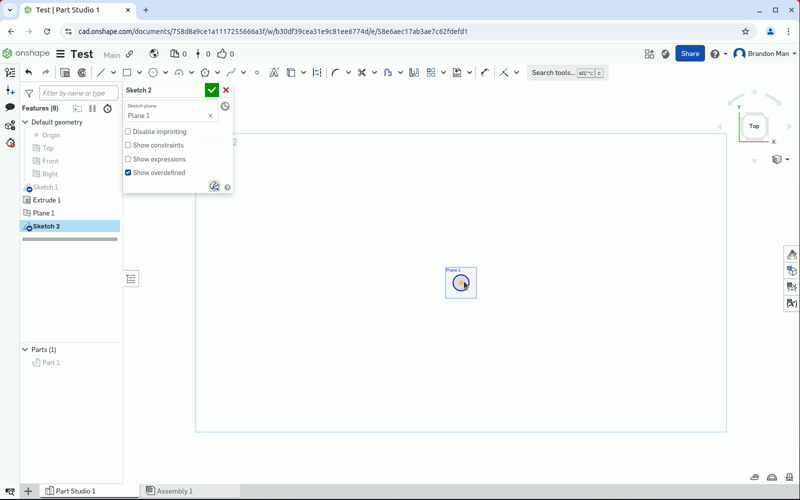
scroll(6)
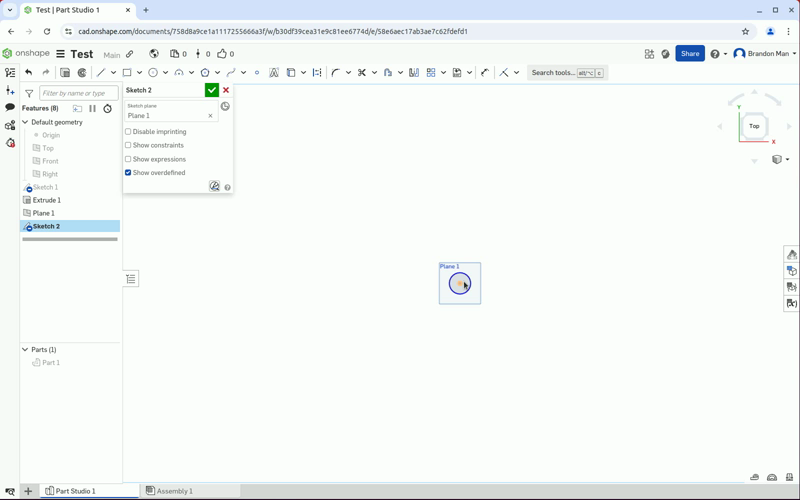
scroll(6)
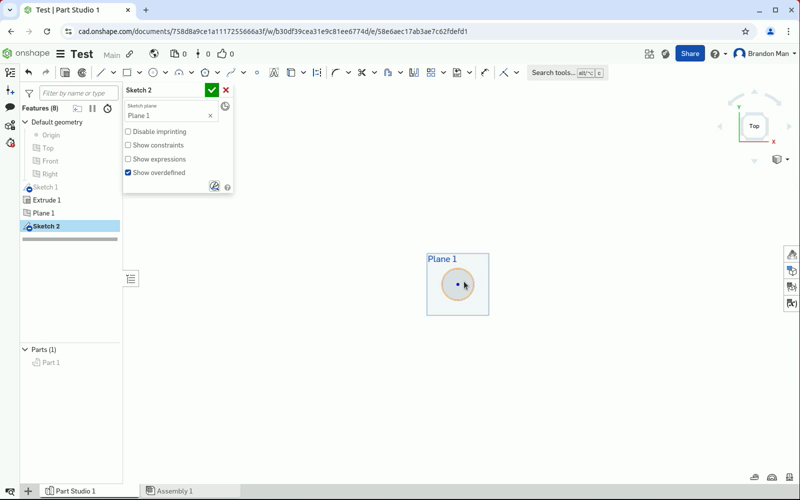
scroll(6)
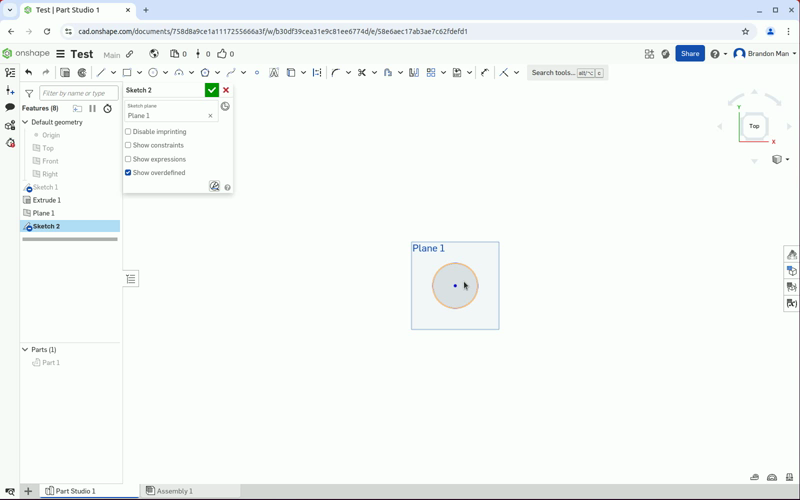
scroll(6)
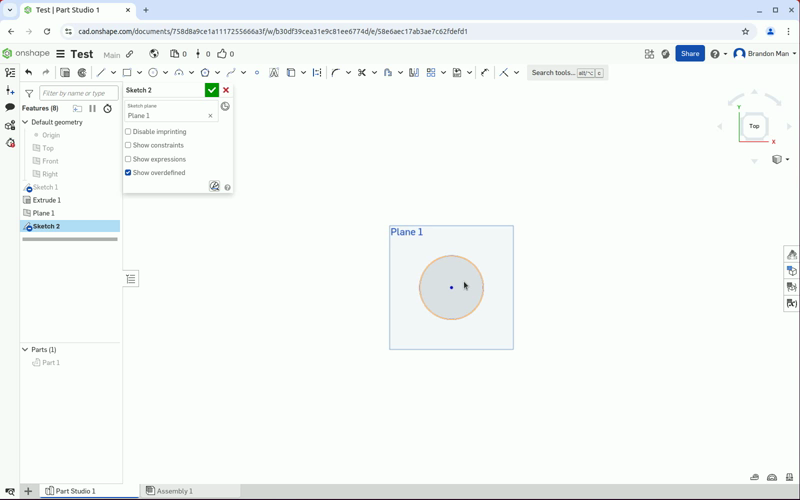
scroll(6)
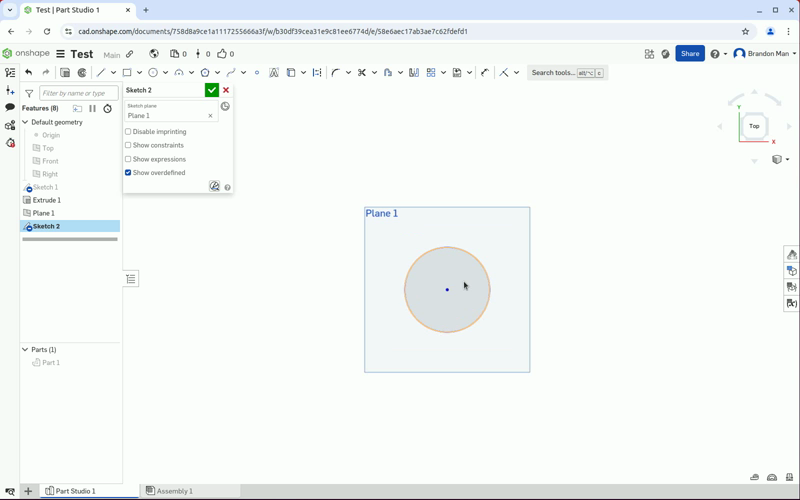
scroll(6)
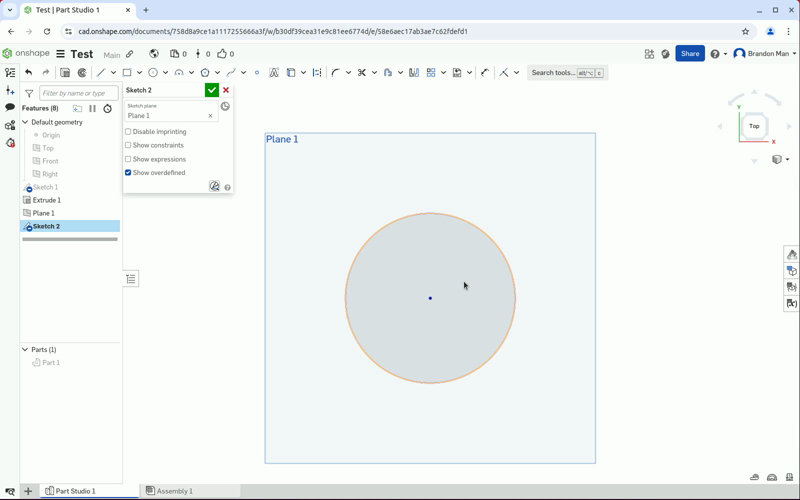
click(464, 281)
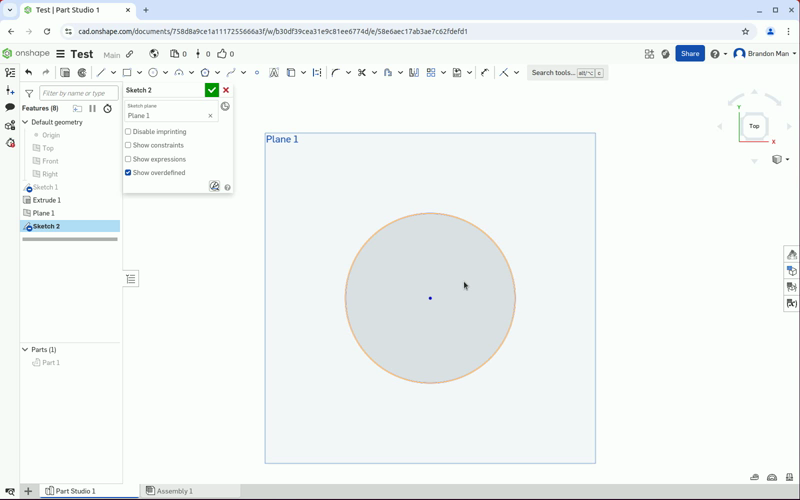
scroll(-6)
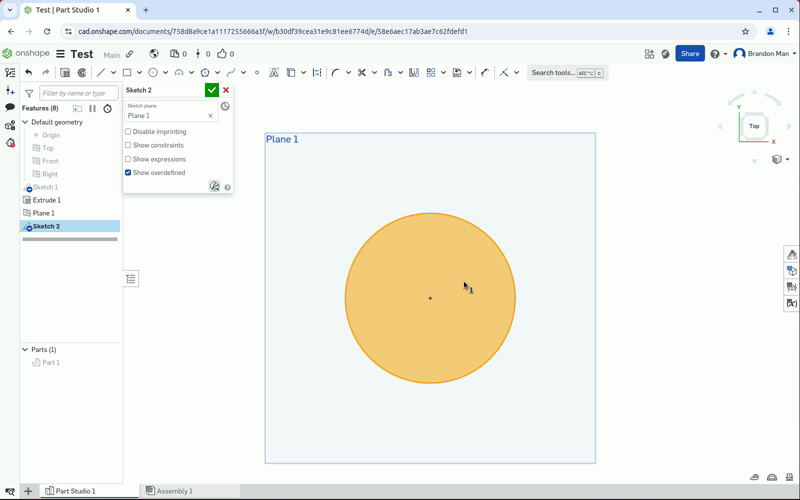
scroll(-6)
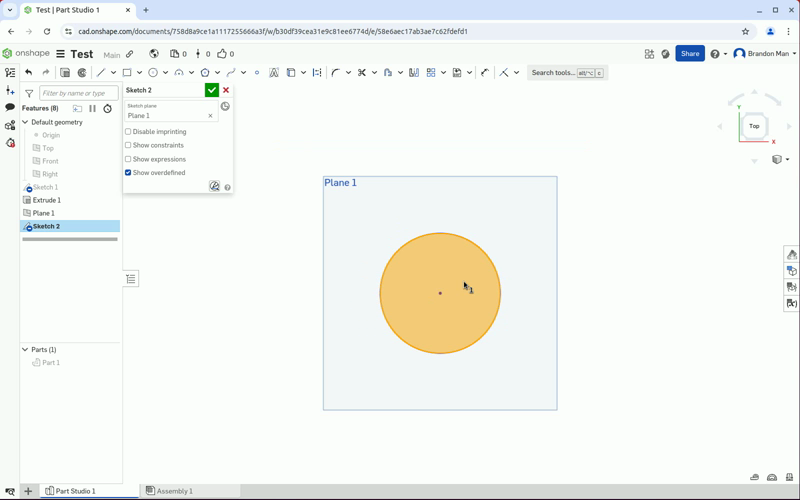
scroll(-6)
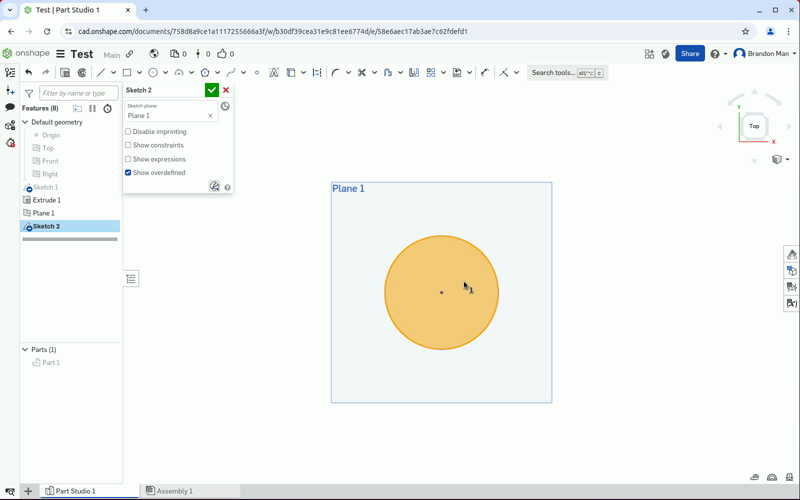
scroll(-6)
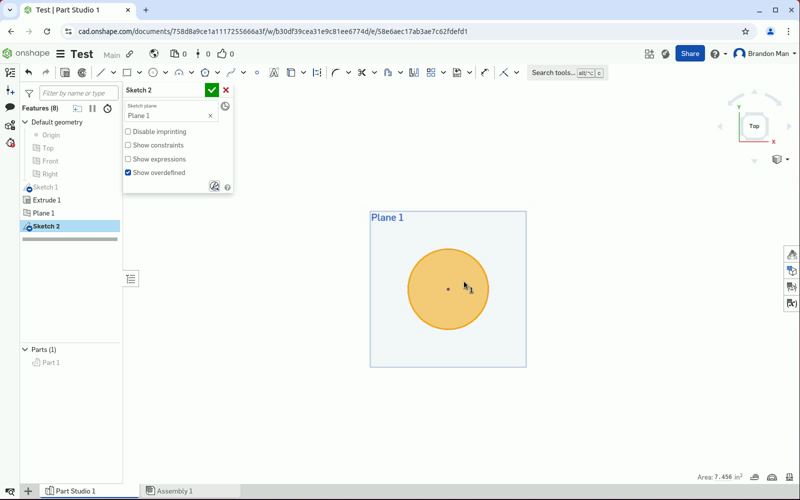
scroll(-6)
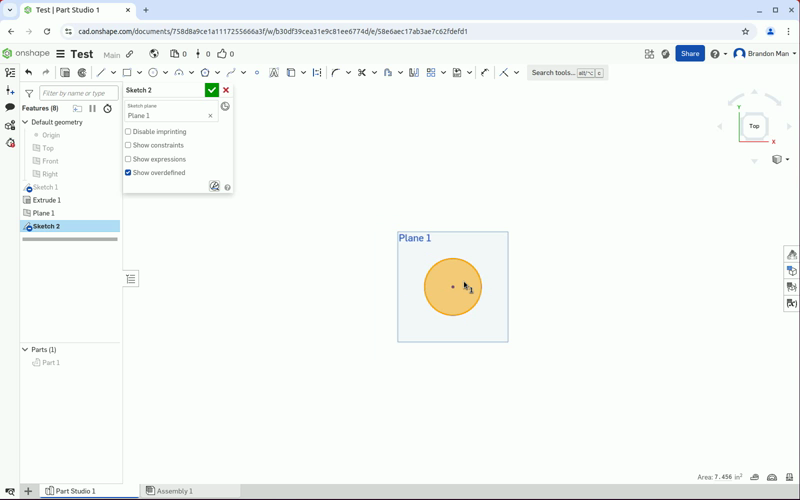
scroll(-6)
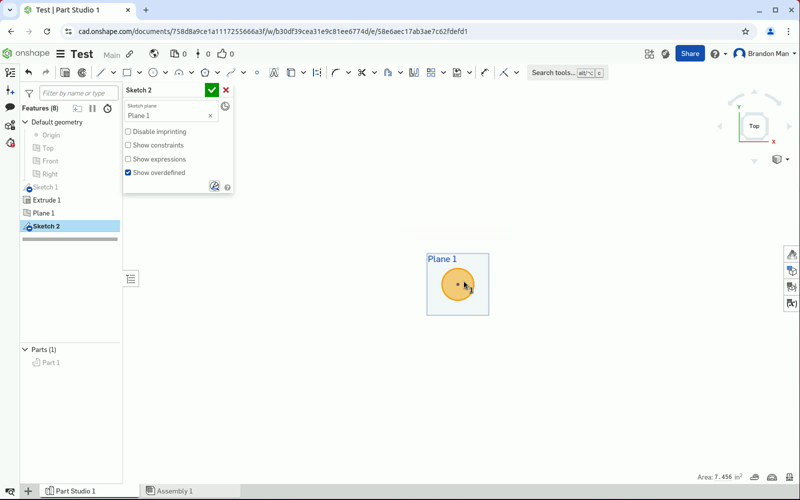
scroll(-6)
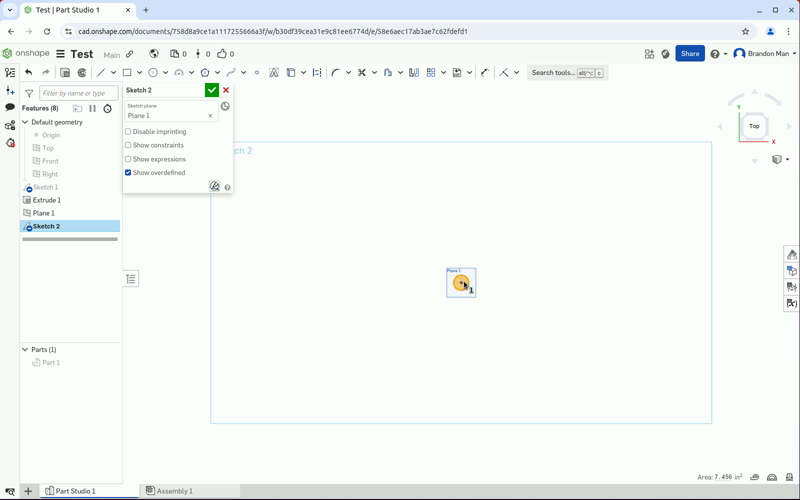
mouse_move(73, 352)
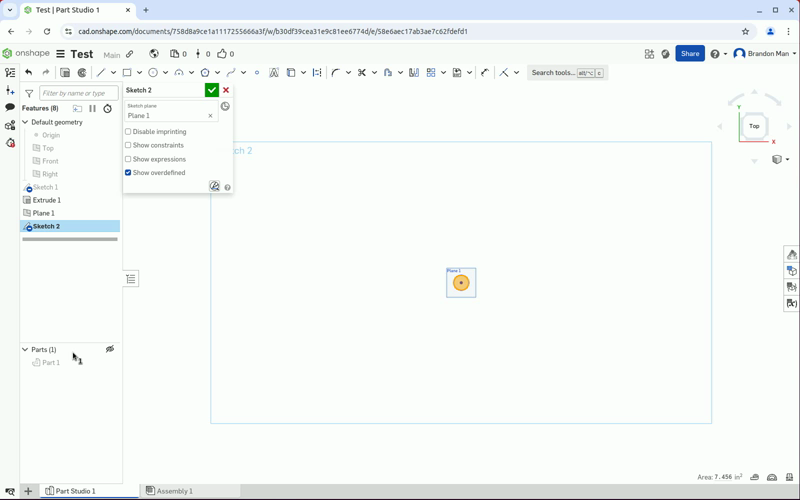
key(shift+y)
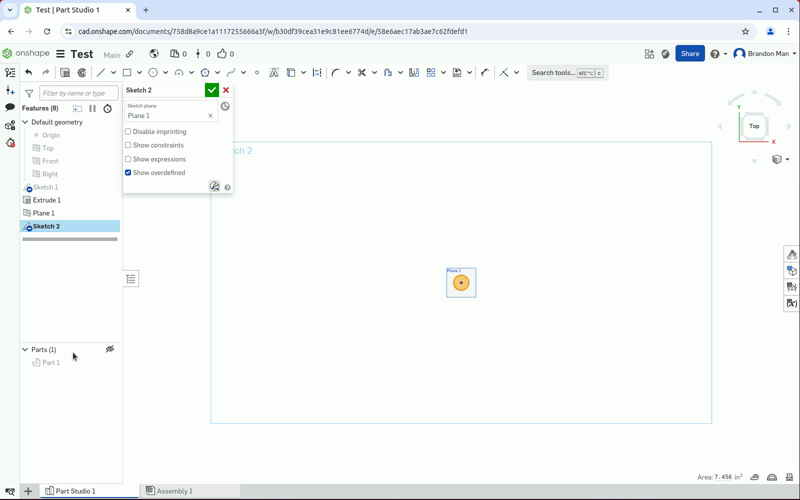
key(shift+e)
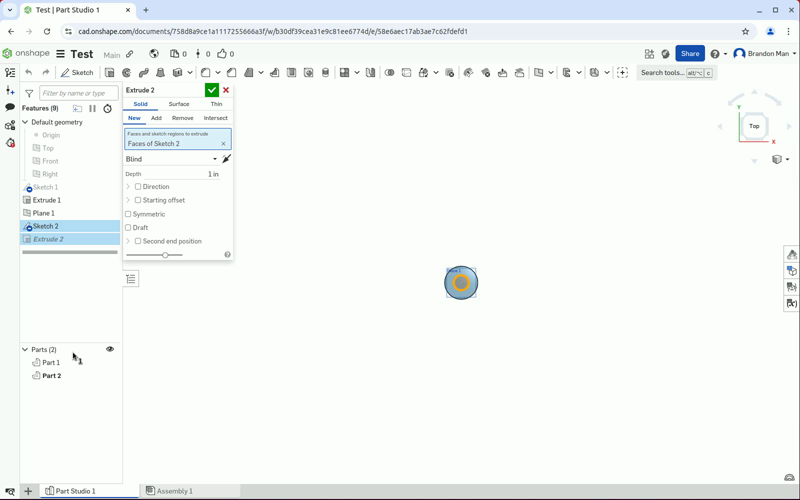
mouse_move(143, 106)
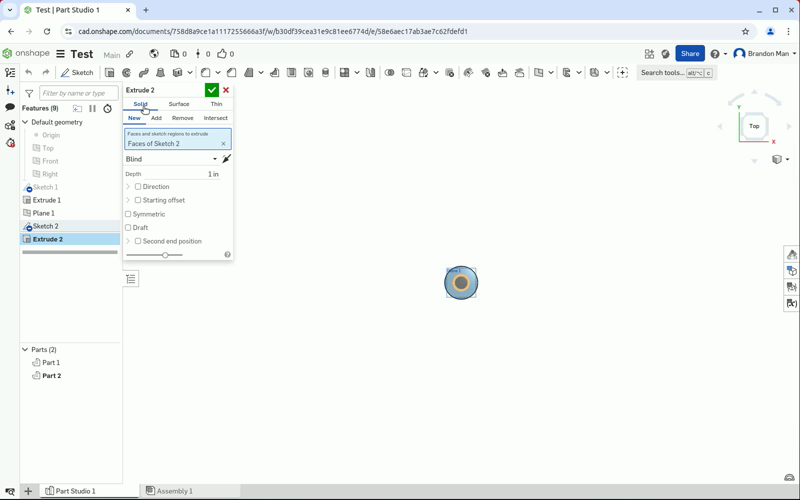
click(143, 106)
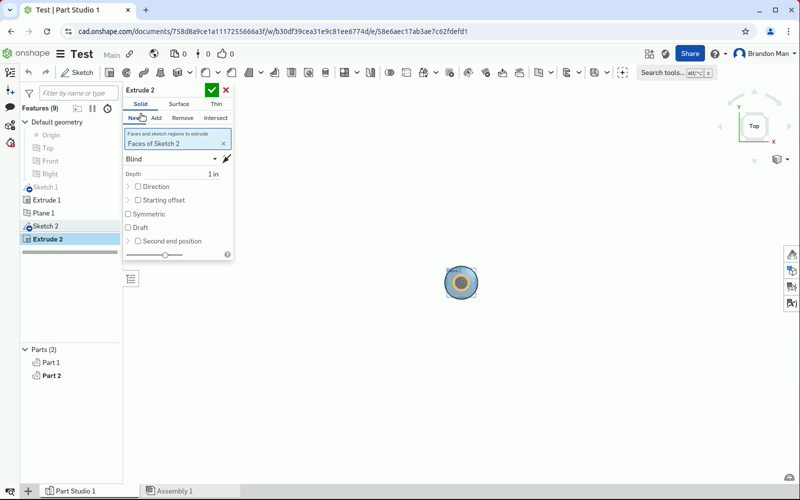
mouse_move(137, 120)
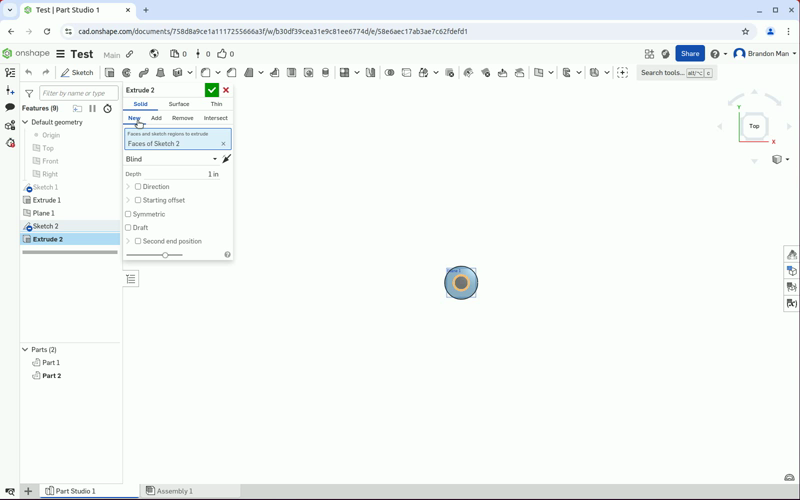
click(137, 120)
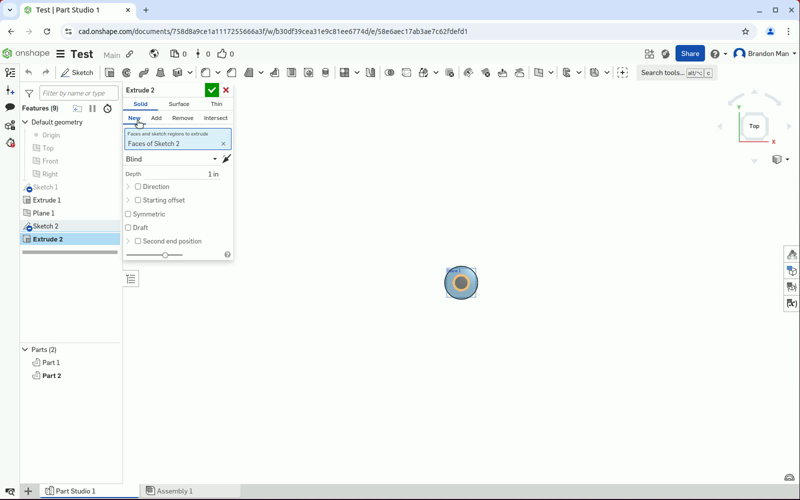
key(tab, 4)
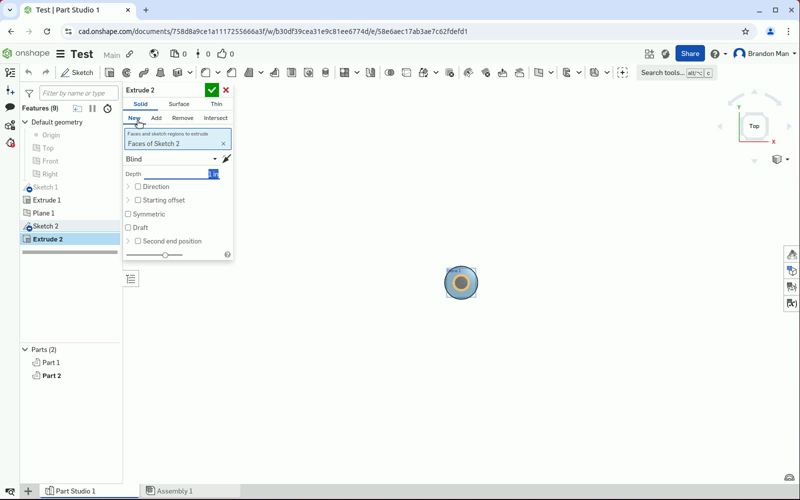
text(1.204)
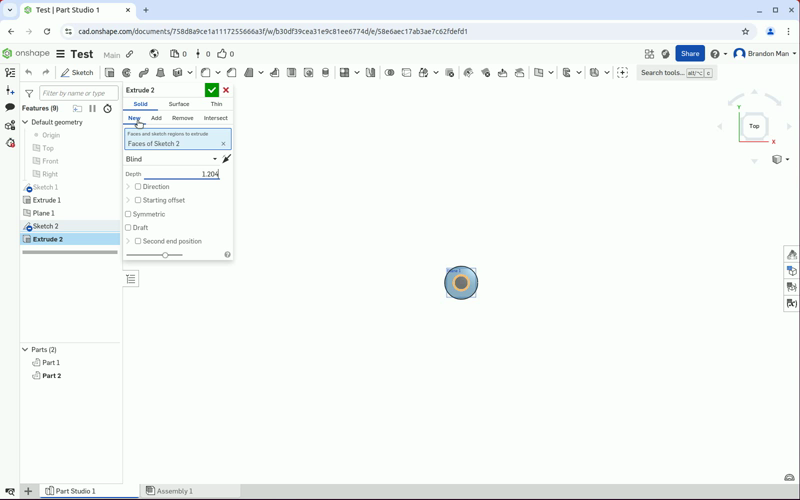
key(enter)
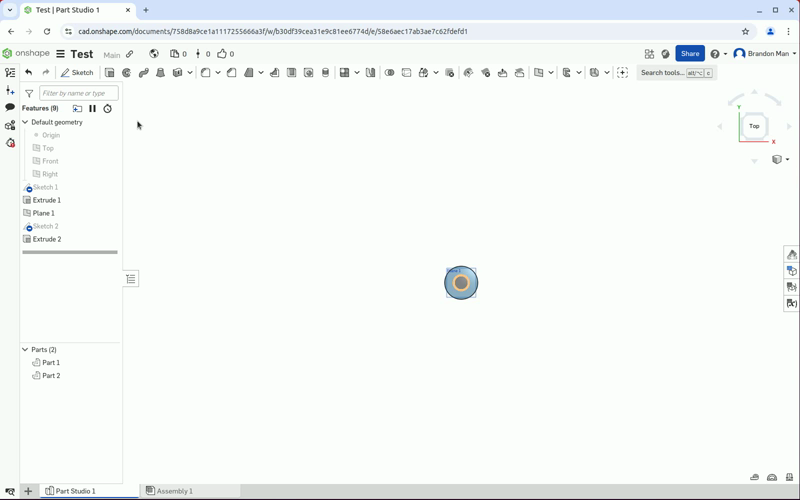
key(shift+h)
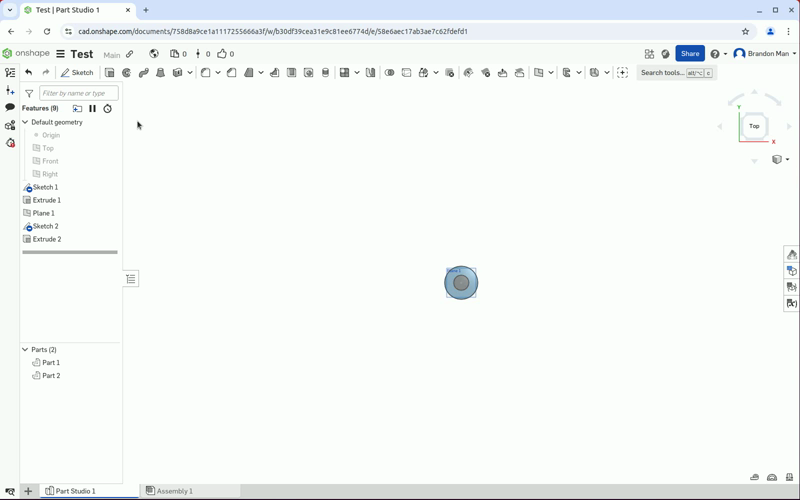
key(shift+h)
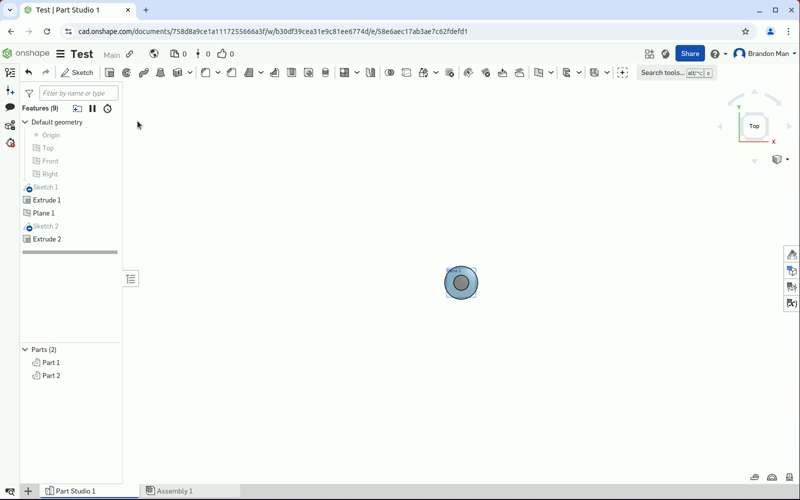
mouse_move(73, 189)
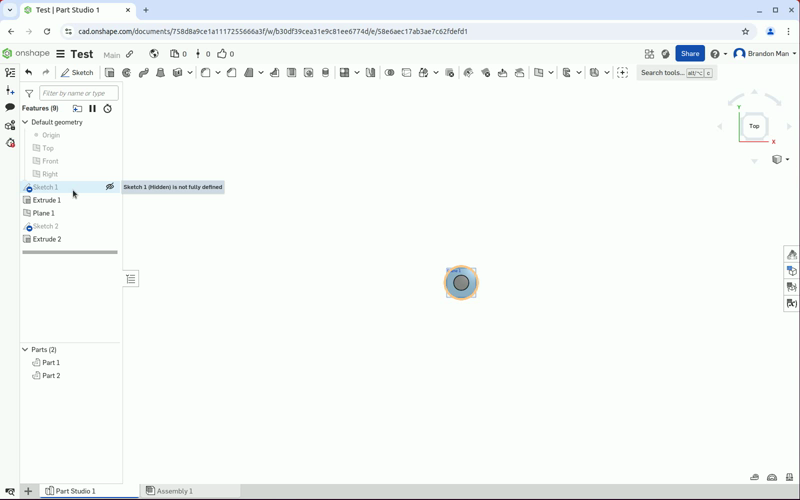
click(73, 189)
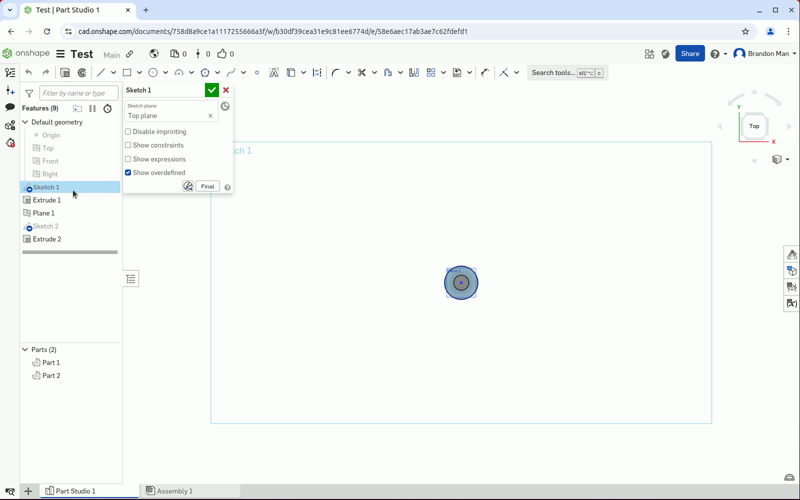
mouse_move(229, 92)
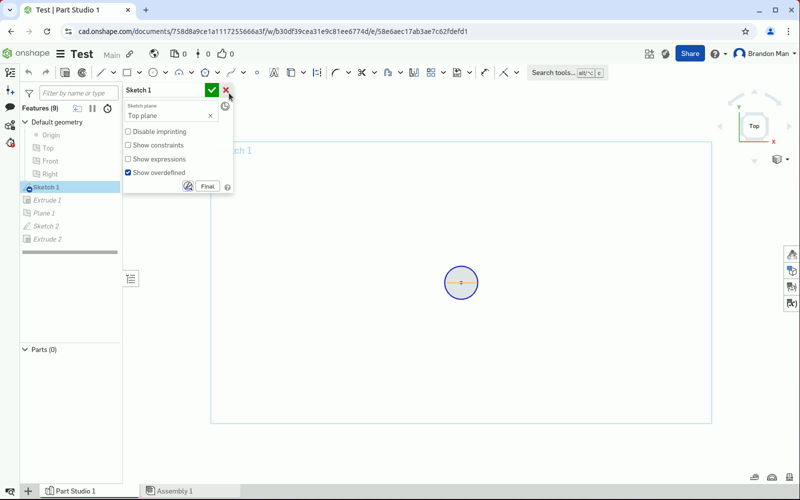
click(229, 92)
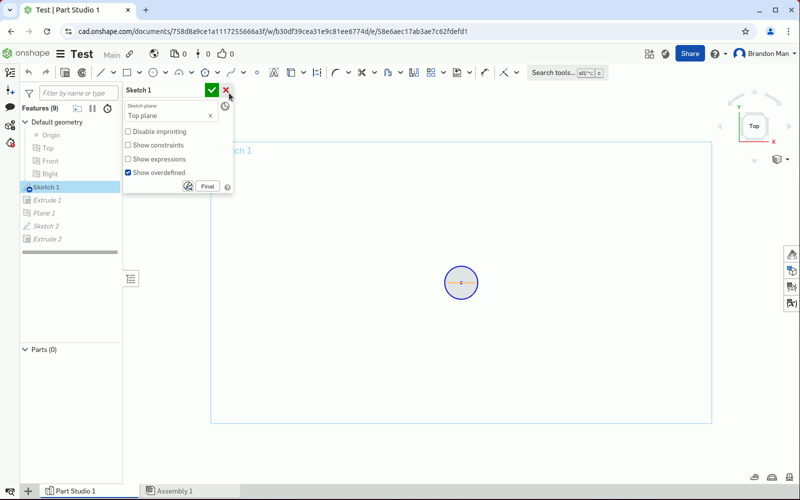
key(shift+s)
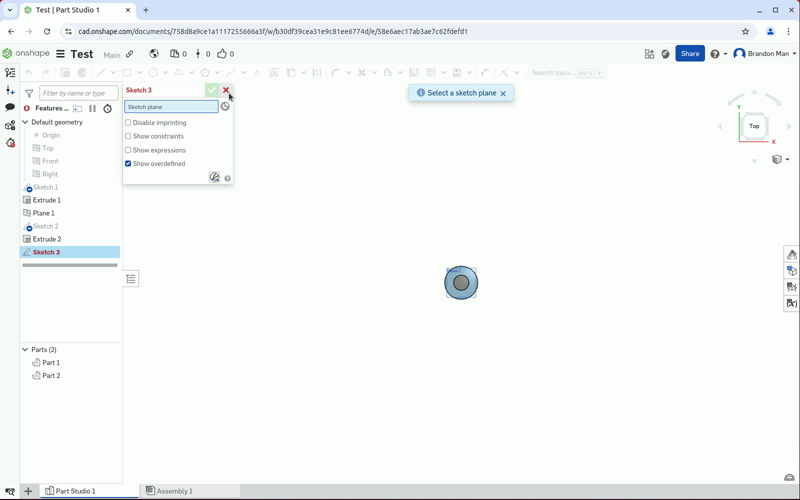
mouse_move(73, 150)
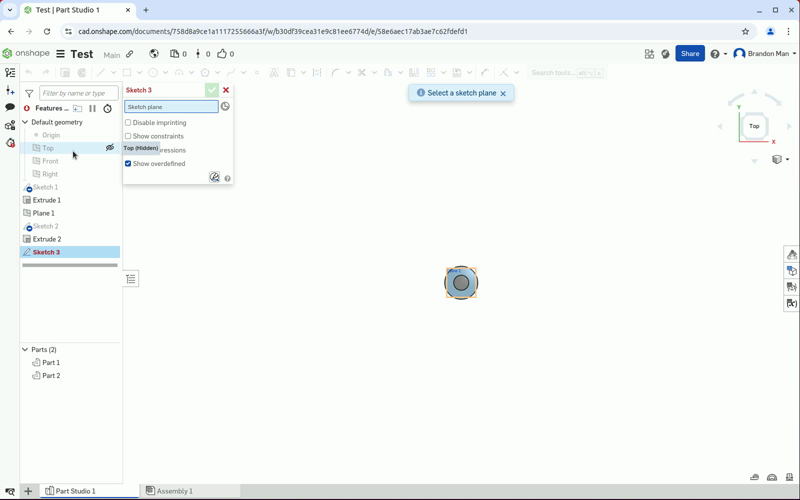
click(73, 150)
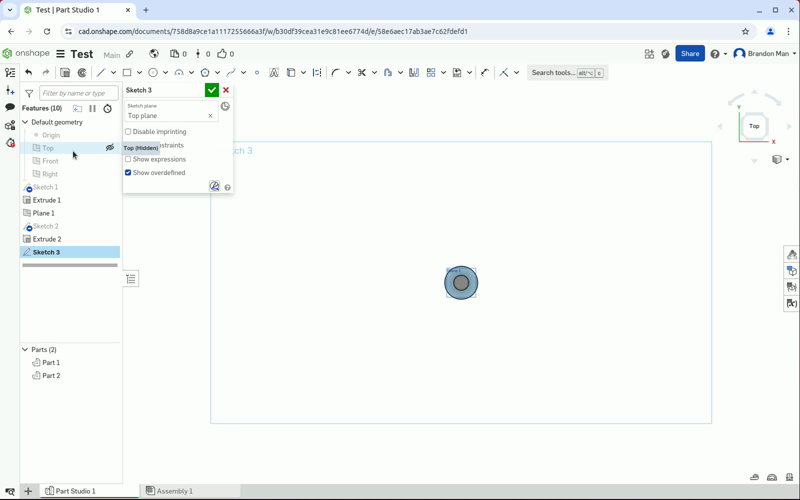
mouse_move(73, 352)
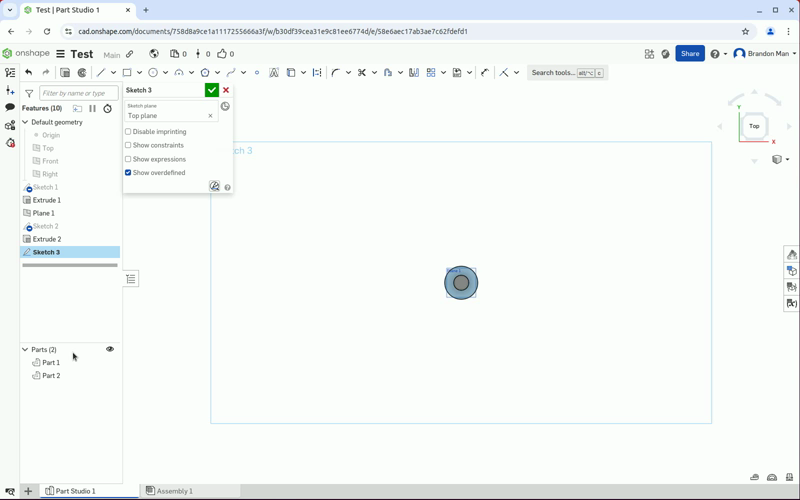
key(y)
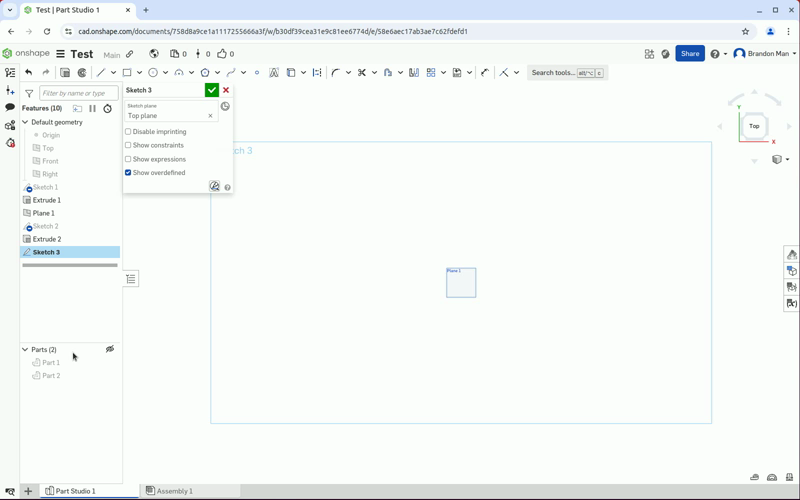
key(c)
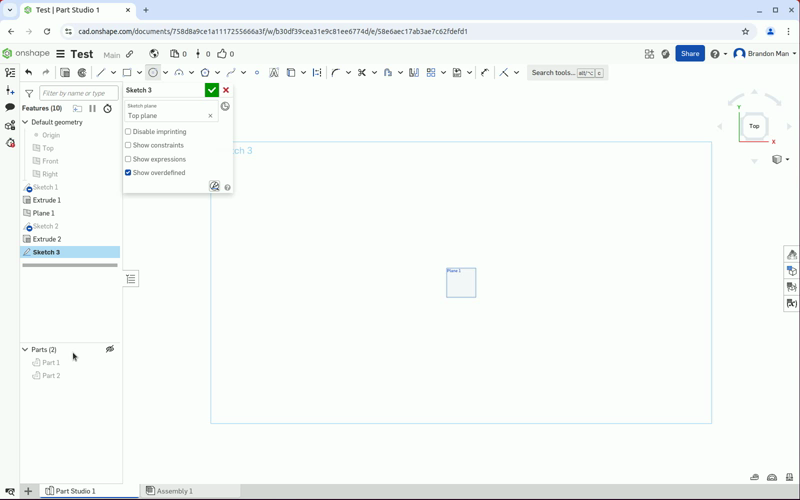
key_down(shift)
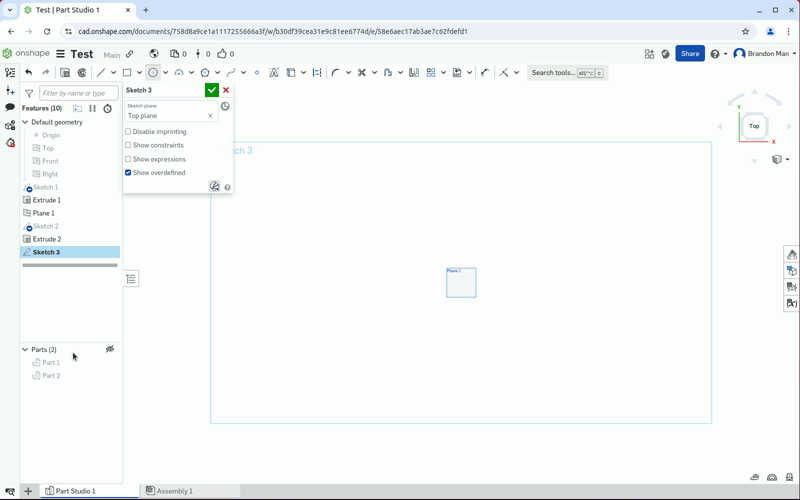
mouse_move(361, 212)
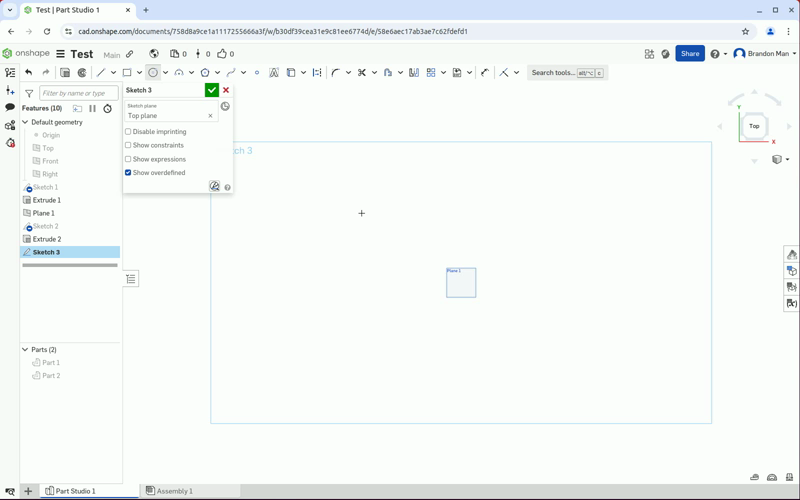
click(361, 212)
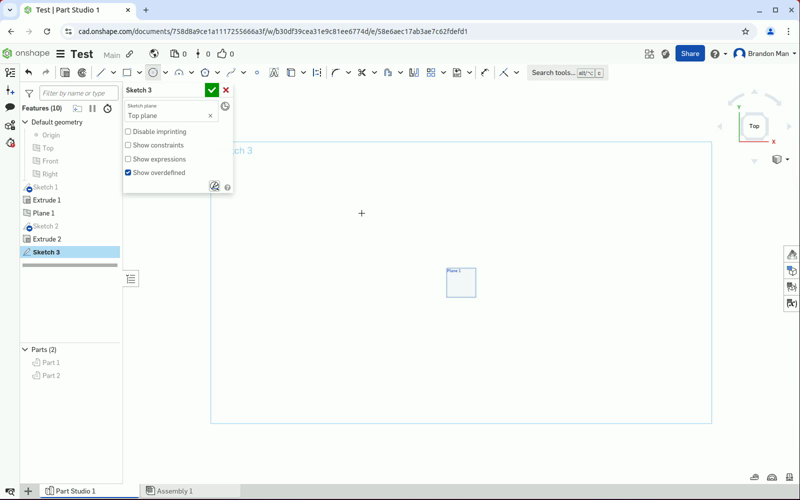
key_up(shift)
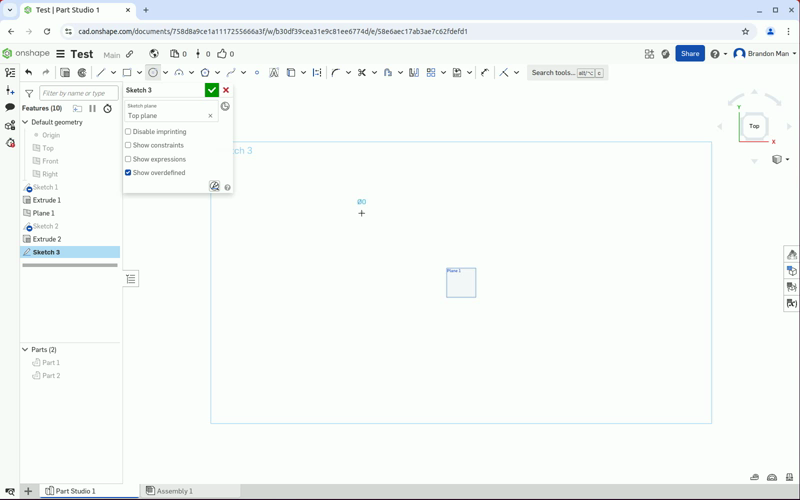
mouse_move(375, 212)
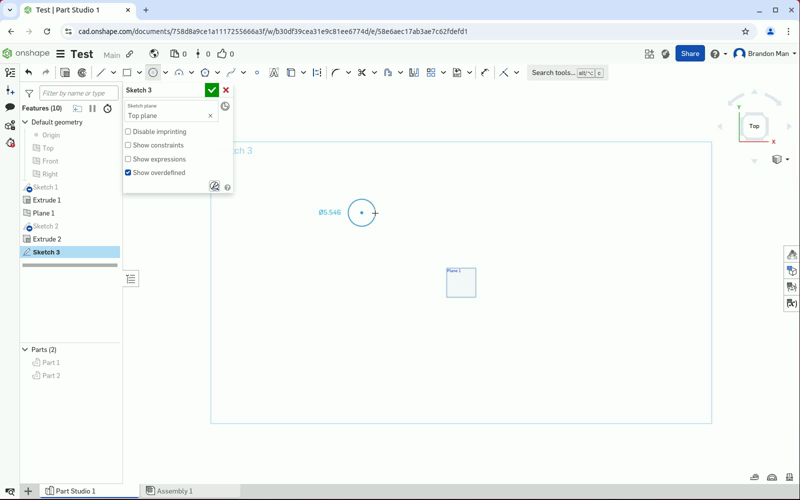
click(375, 212)
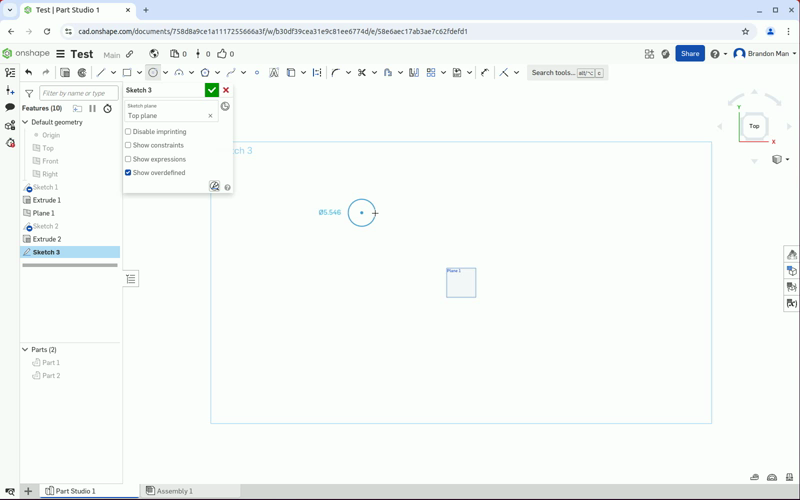
key(esc)
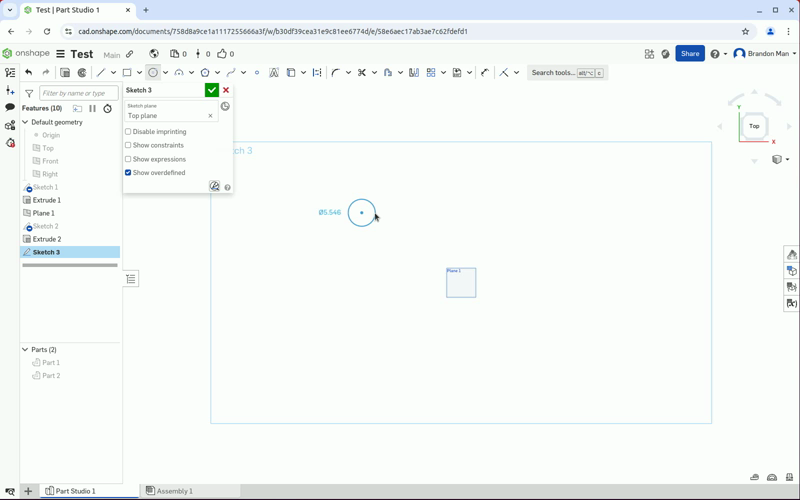
key(c)
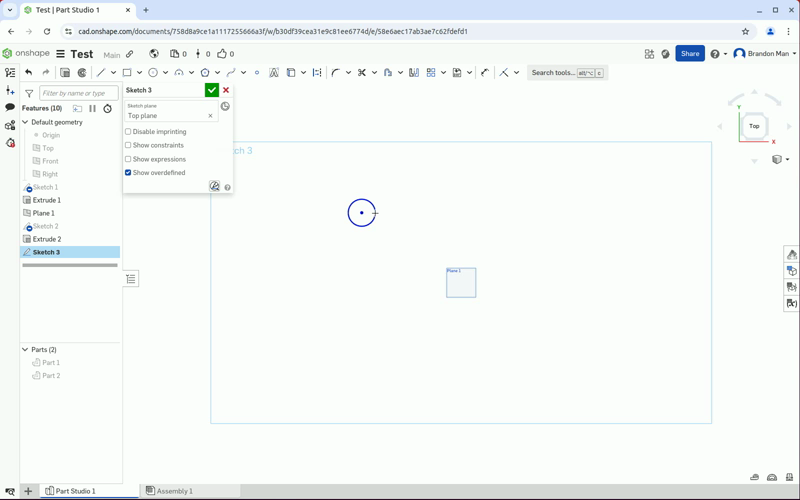
key_down(shift)
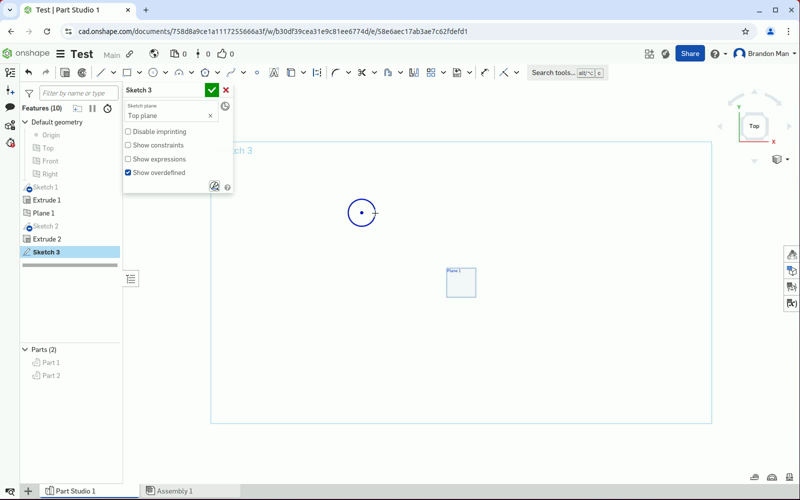
mouse_move(361, 212)
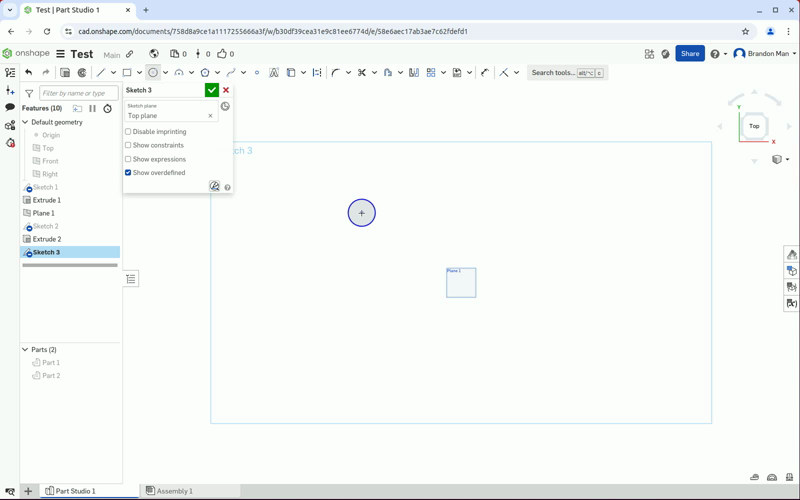
click(361, 212)
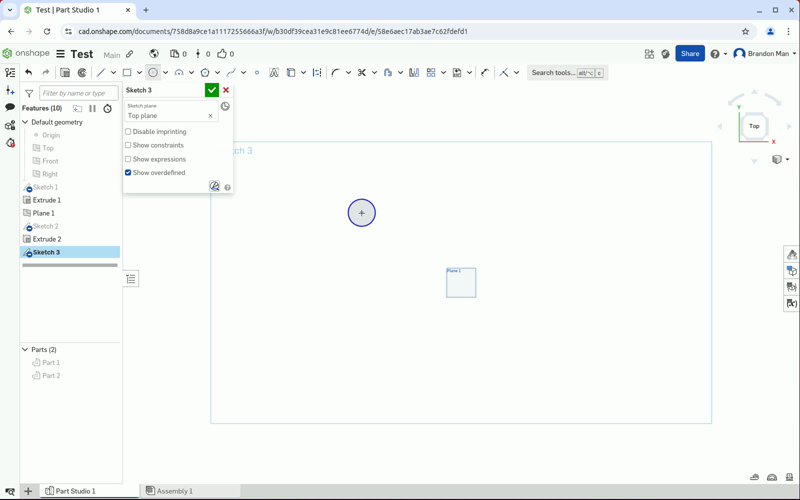
key_up(shift)
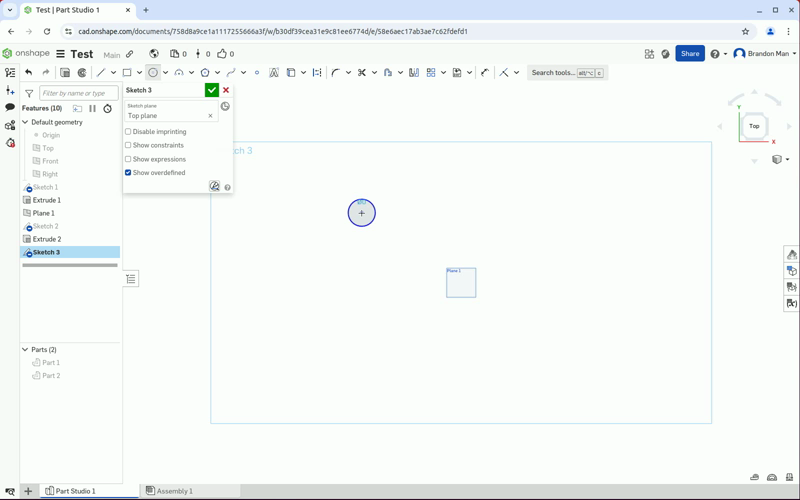
mouse_move(371, 212)
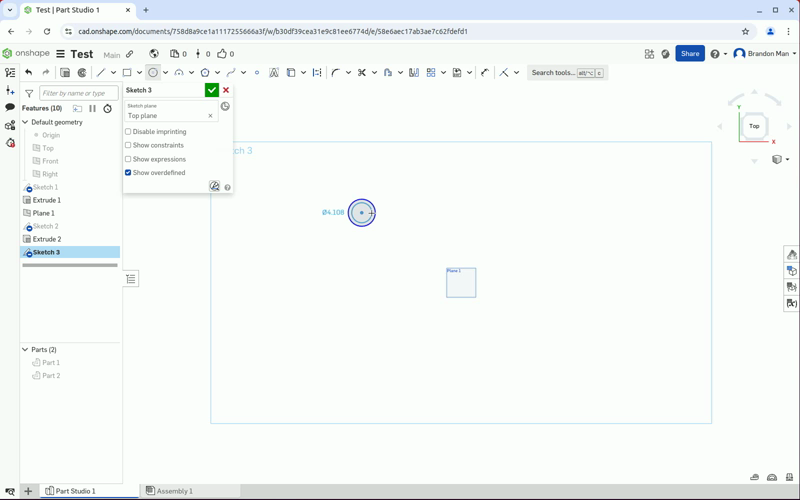
scroll(6)
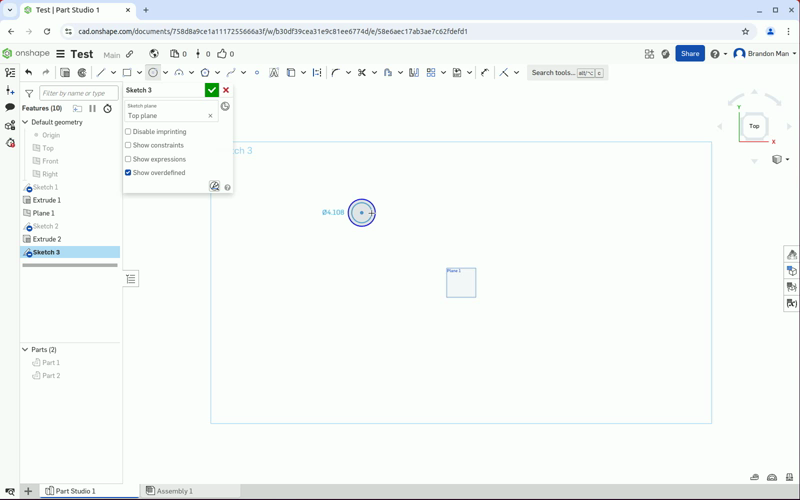
scroll(6)
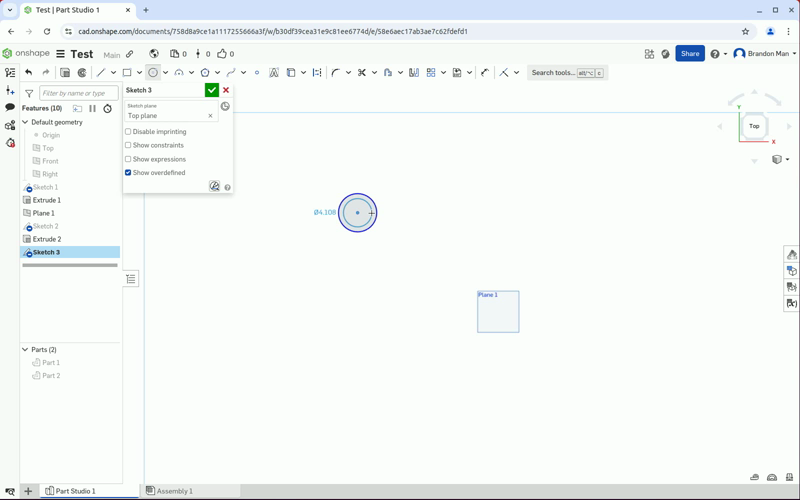
scroll(6)
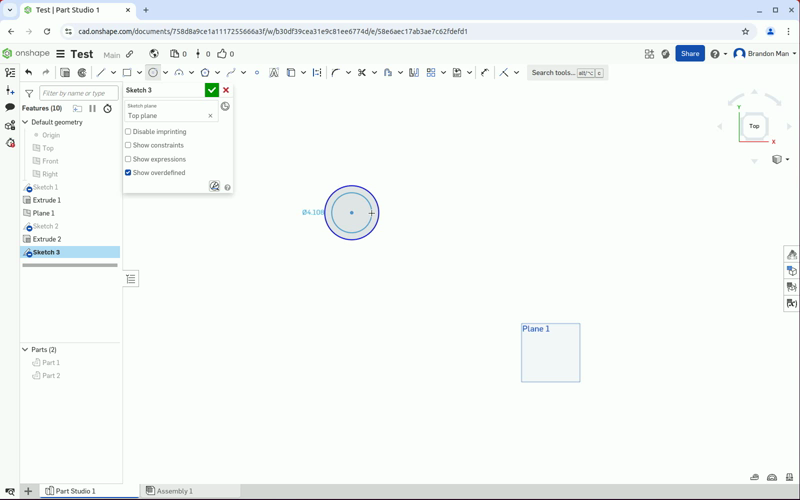
scroll(6)
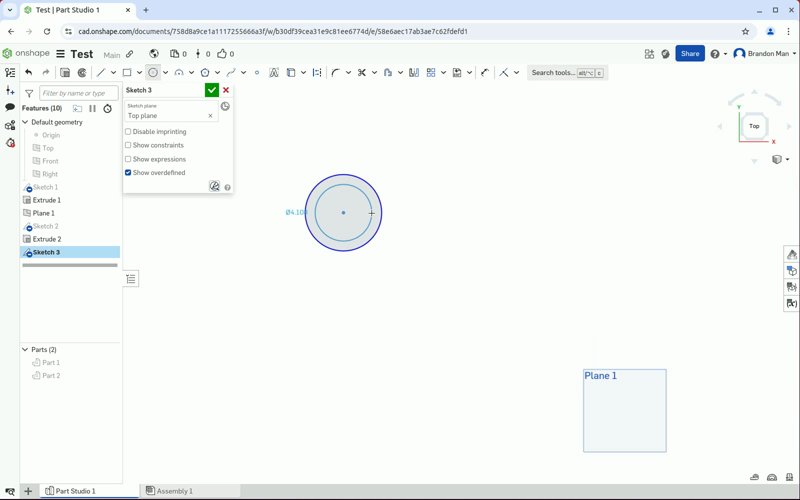
scroll(6)
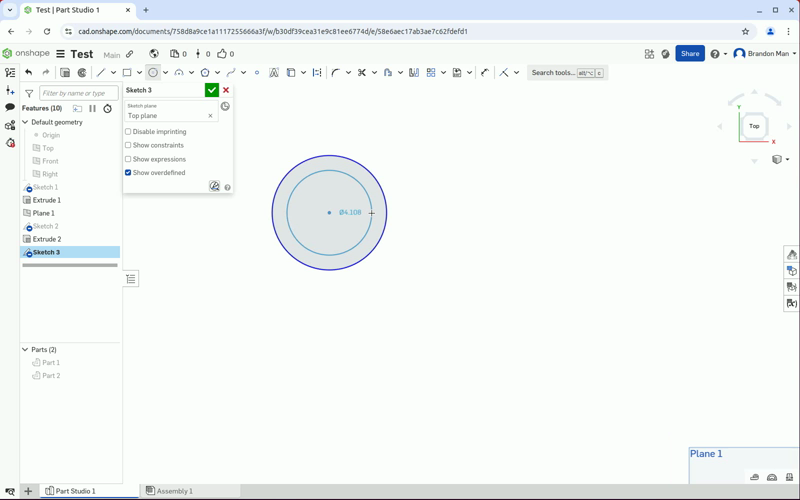
scroll(6)
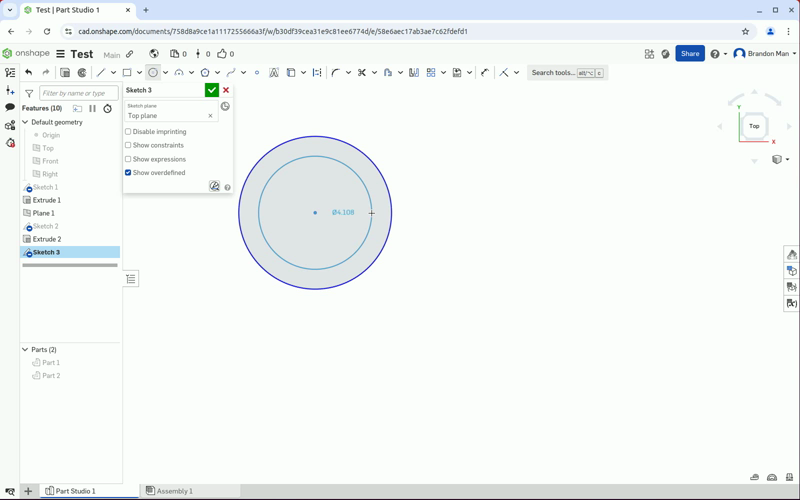
scroll(6)
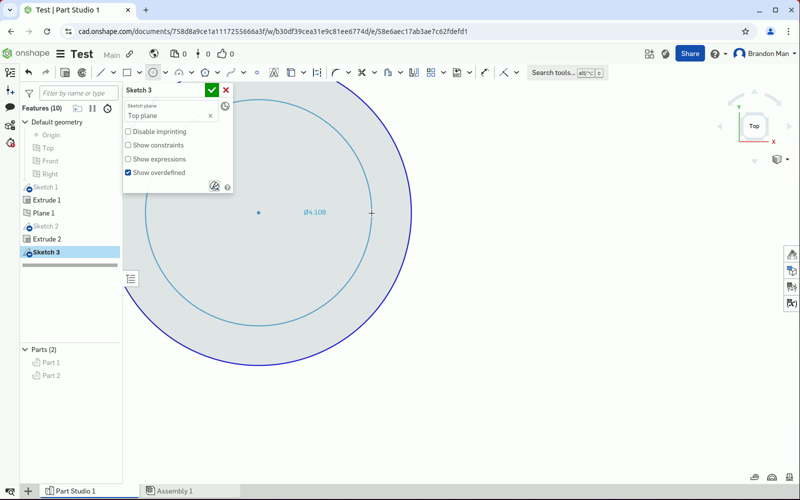
click(371, 212)
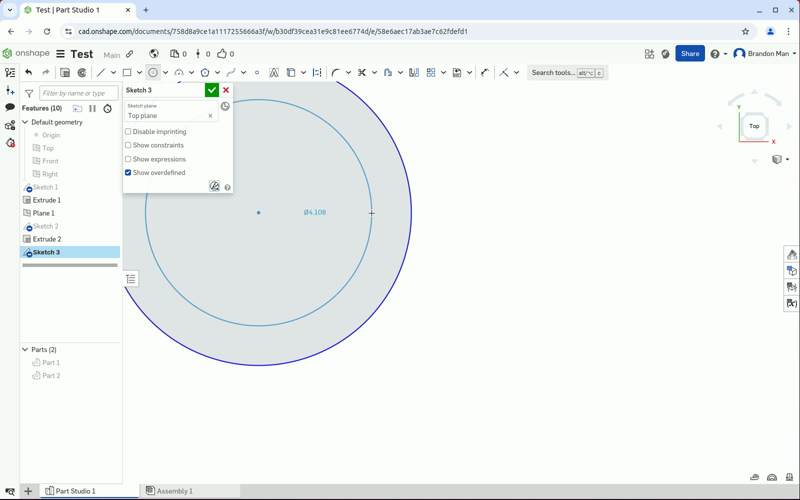
scroll(-6)
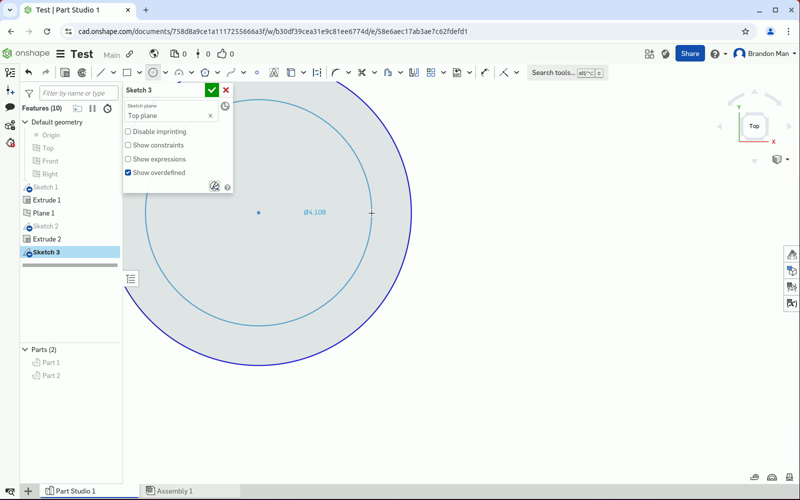
scroll(-6)
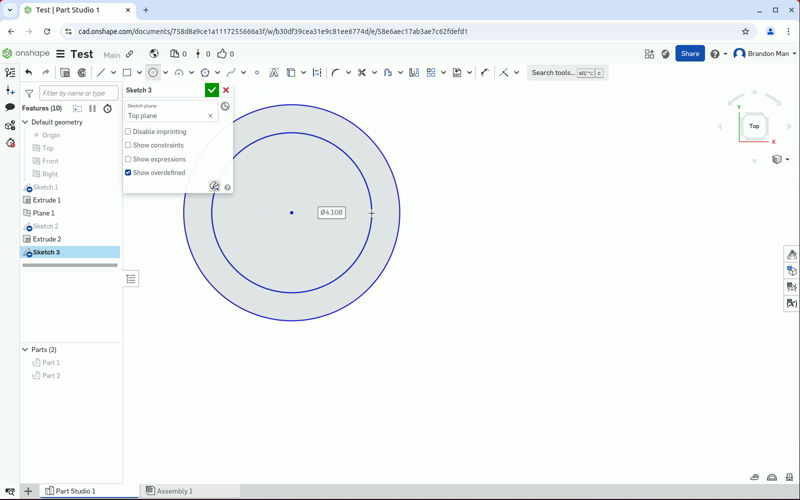
scroll(-6)
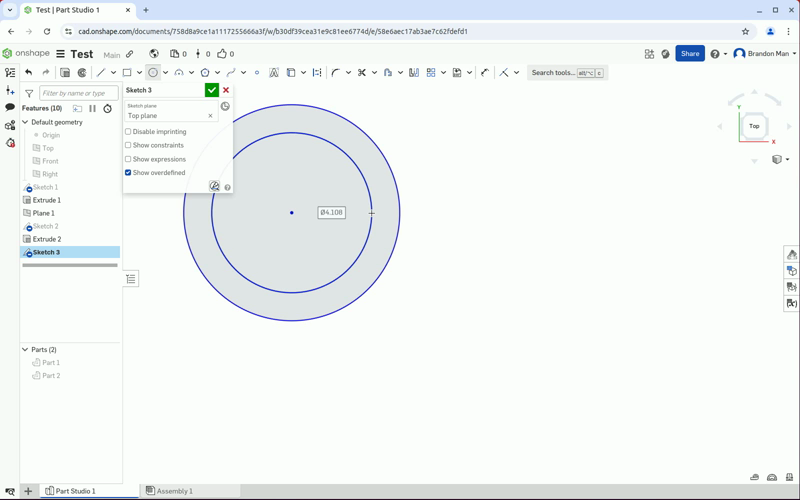
scroll(-6)
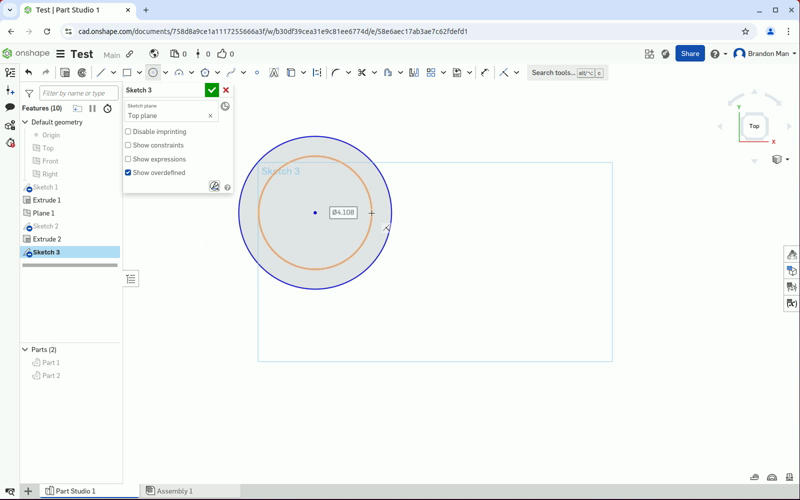
scroll(-6)
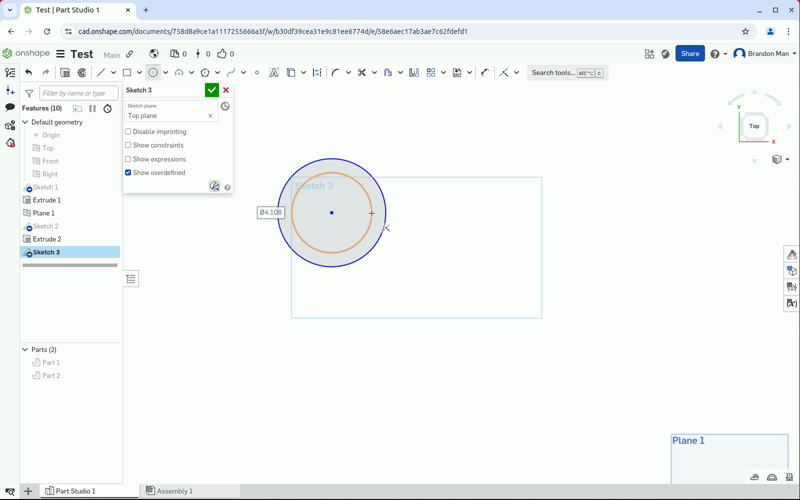
scroll(-6)
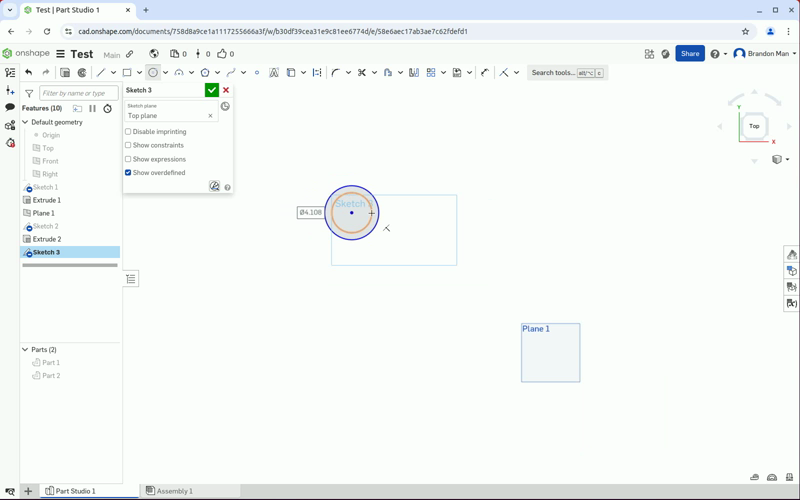
scroll(-6)
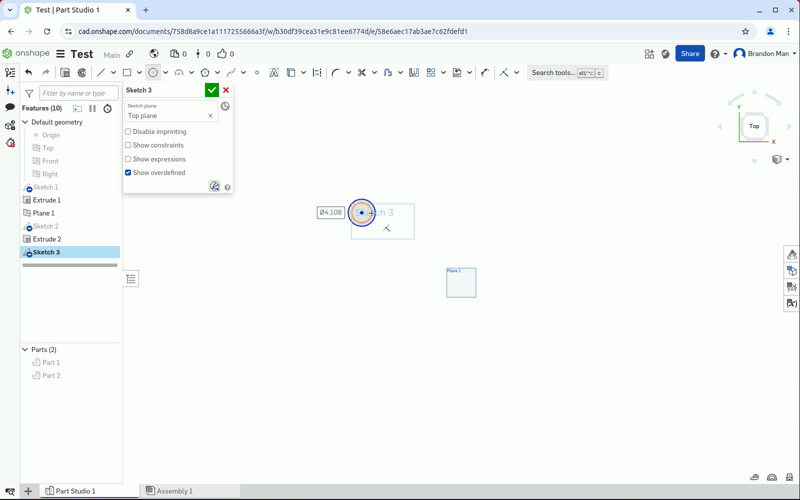
key(esc)
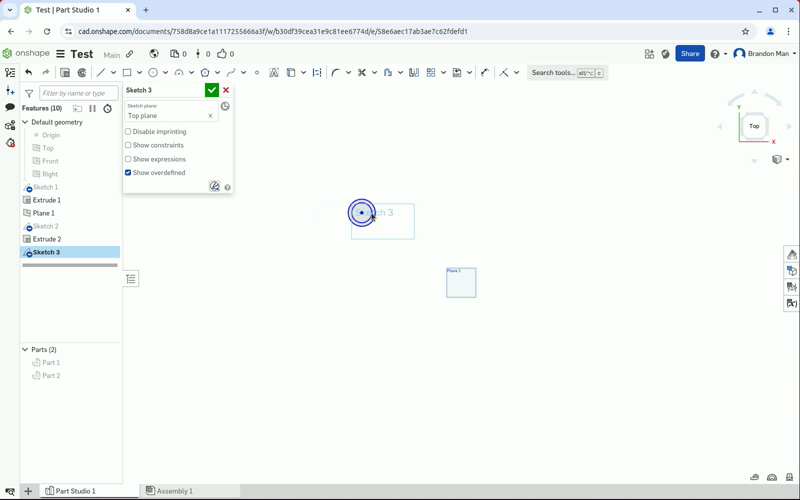
mouse_move(372, 212)
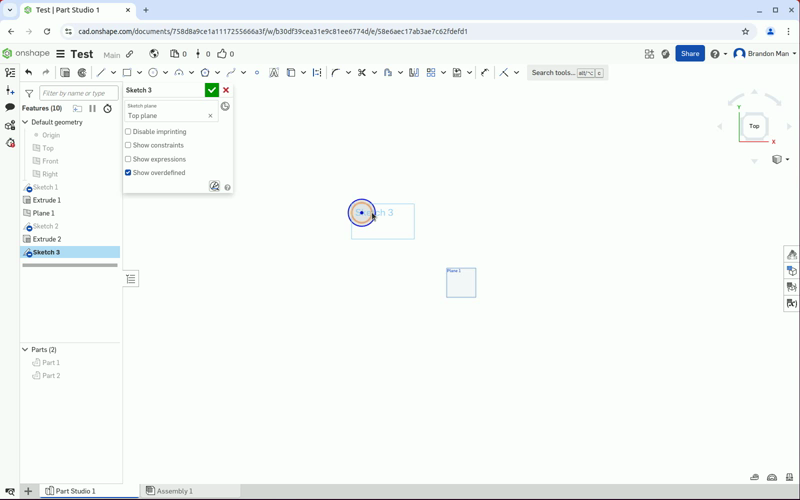
scroll(6)
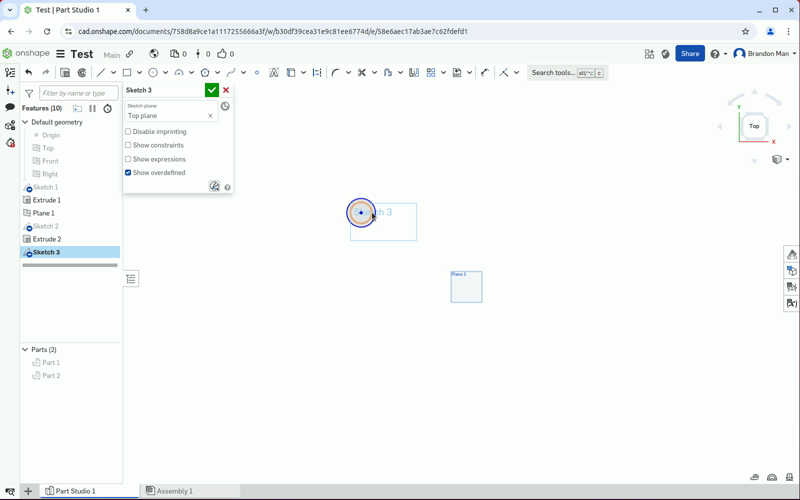
scroll(6)
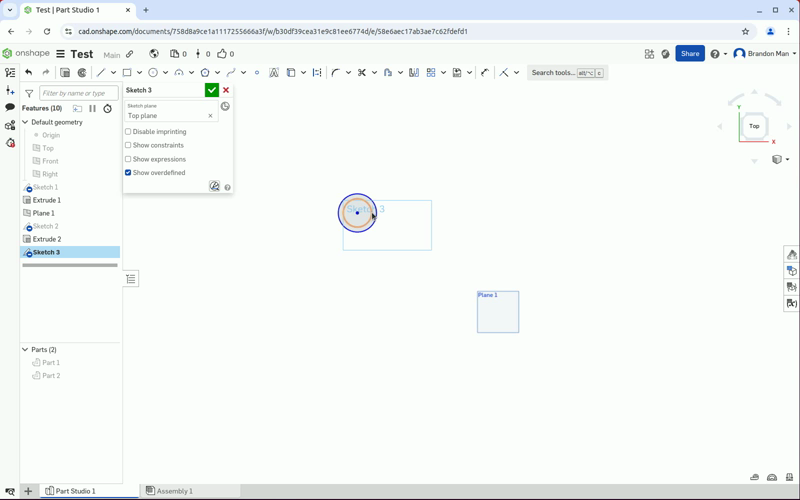
scroll(6)
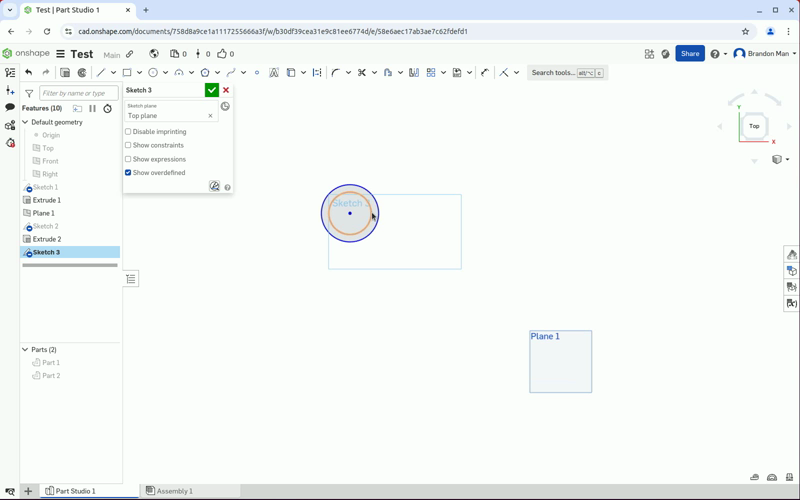
scroll(6)
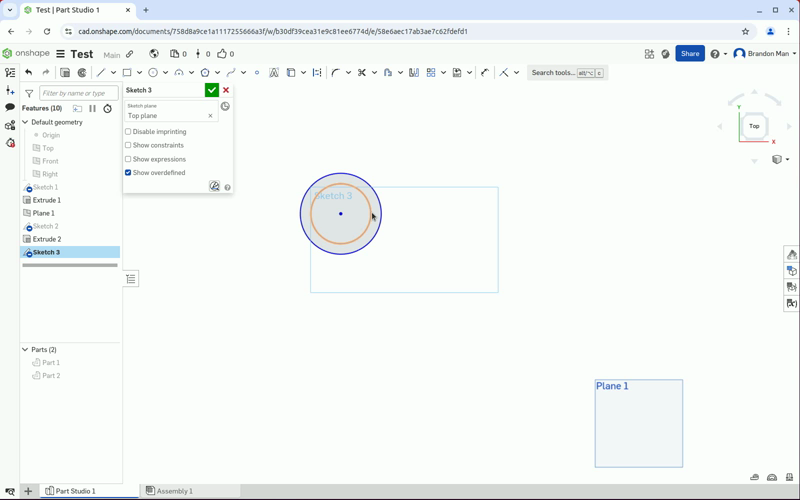
scroll(6)
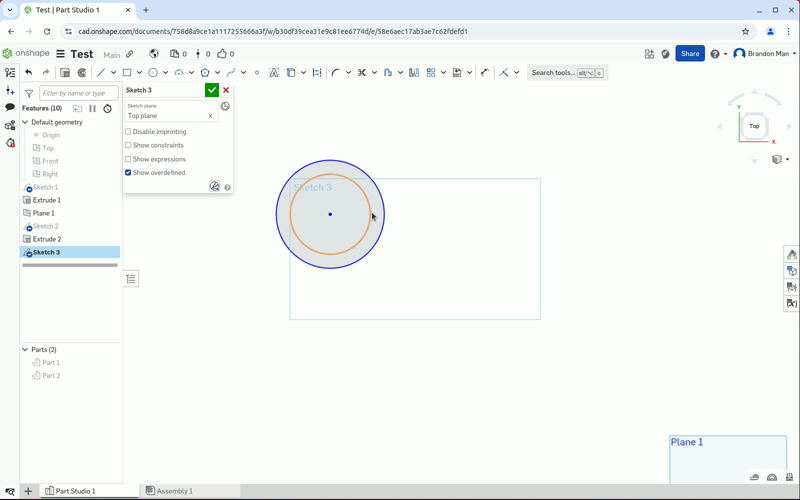
scroll(6)
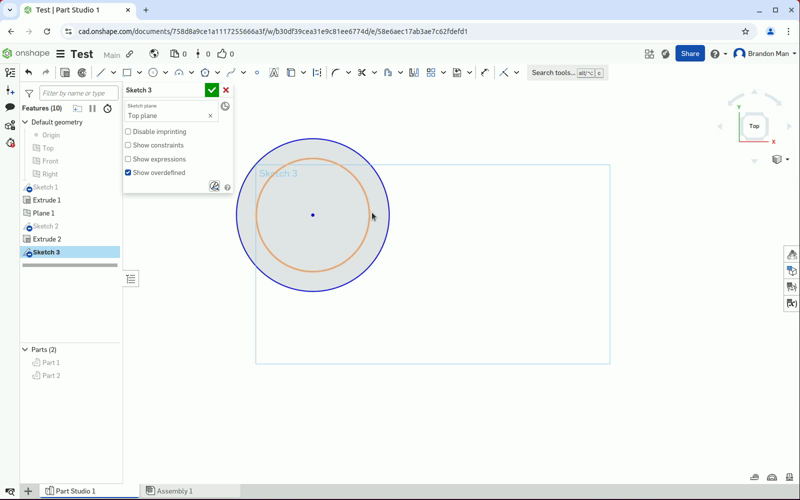
scroll(6)
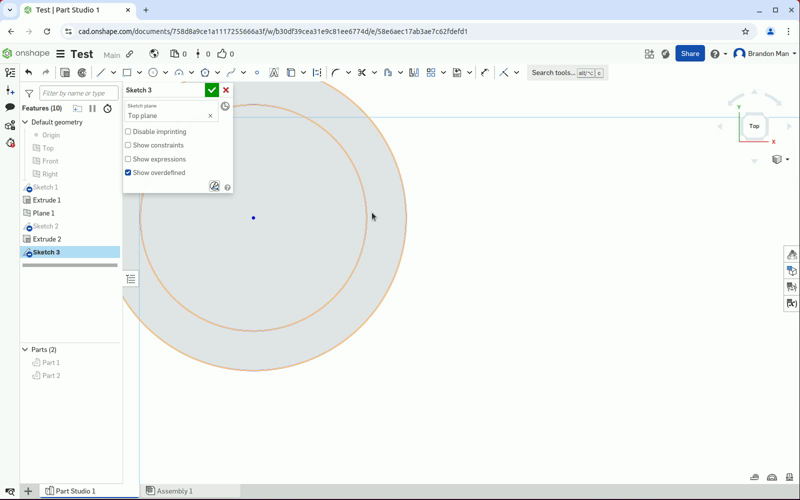
click(372, 212)
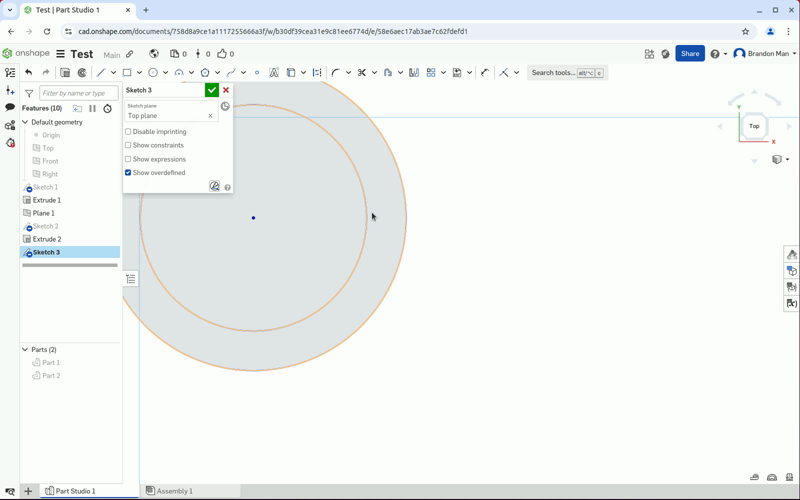
scroll(-6)
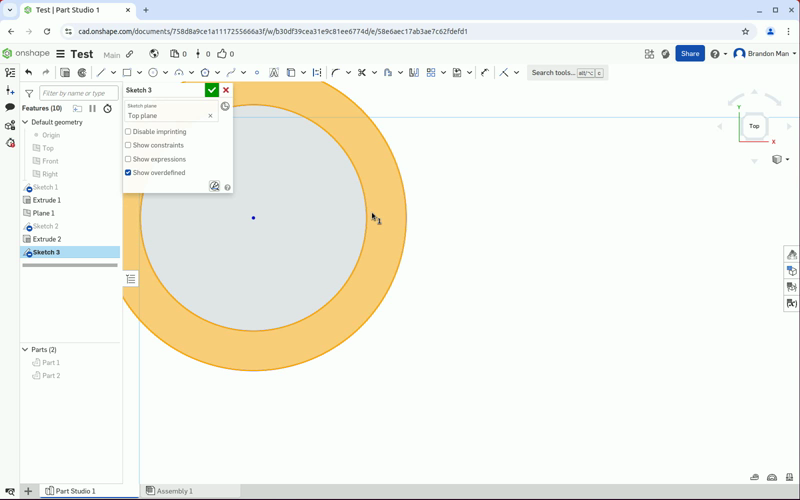
scroll(-6)
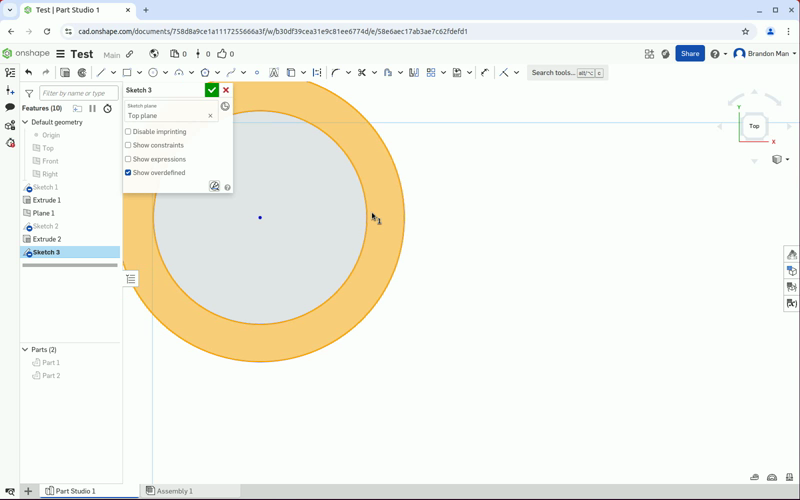
scroll(-6)
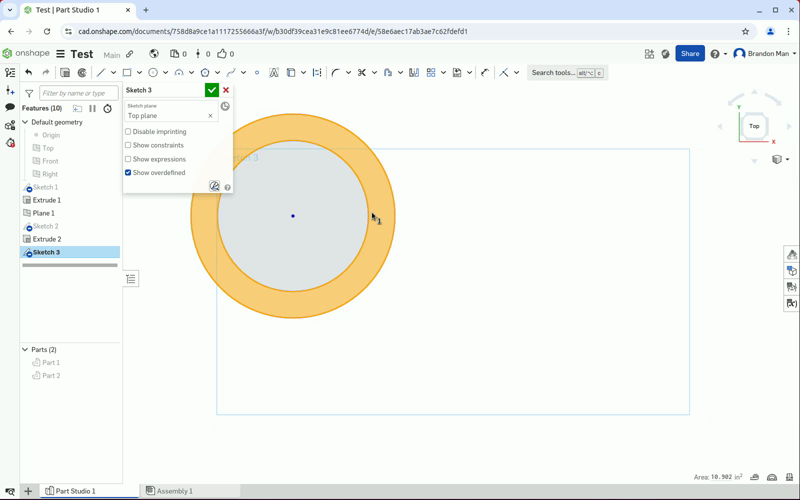
scroll(-6)
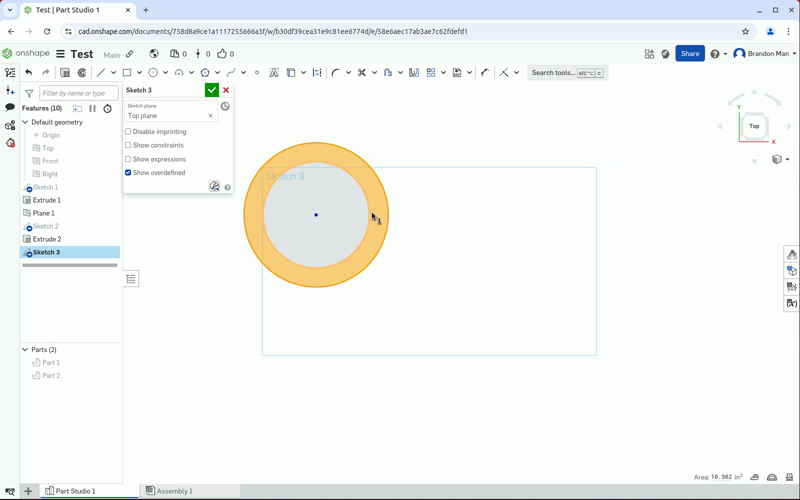
scroll(-6)
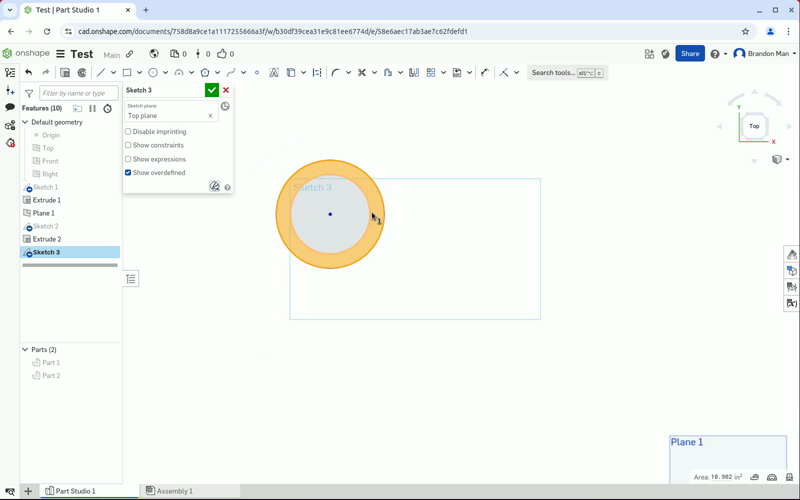
scroll(-6)
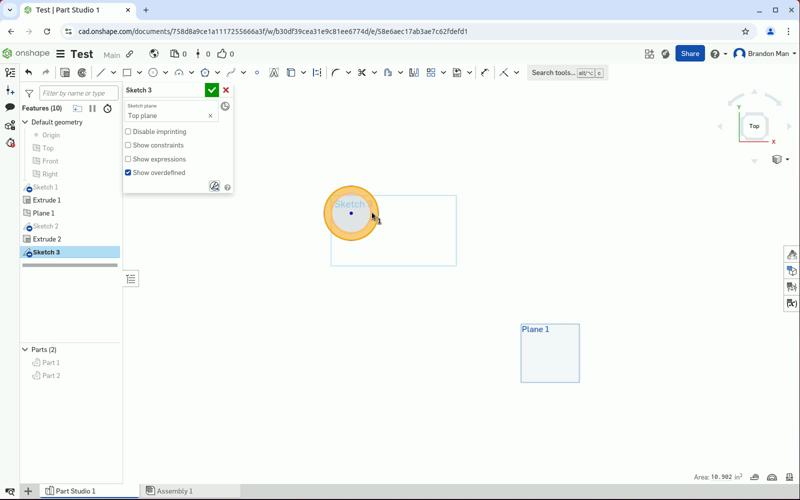
scroll(-6)
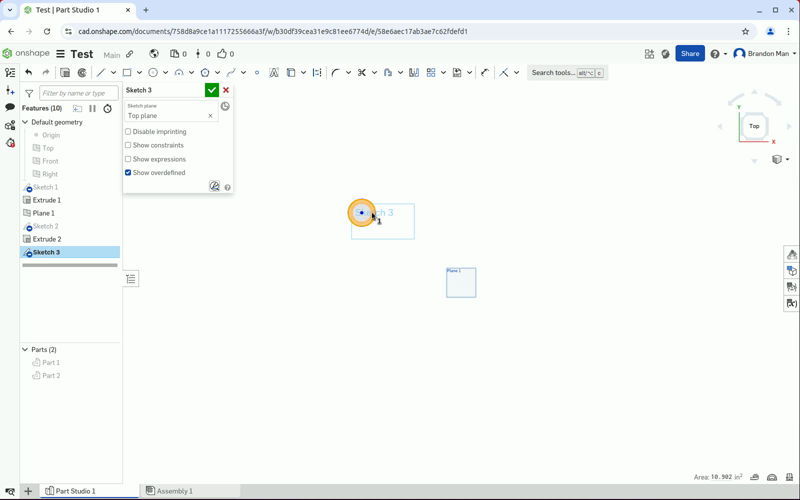
mouse_move(73, 352)
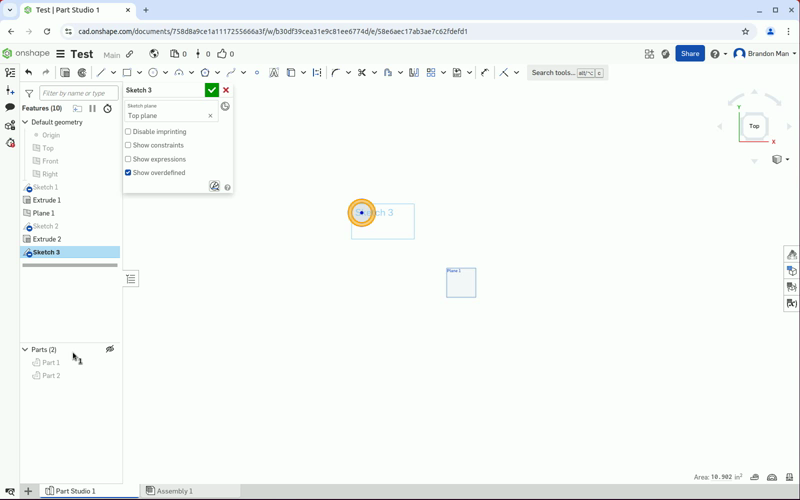
key(shift+y)
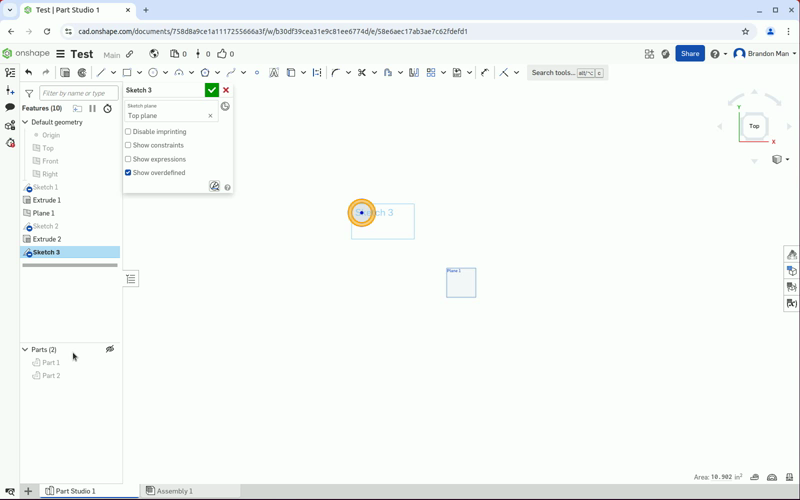
key(shift+e)
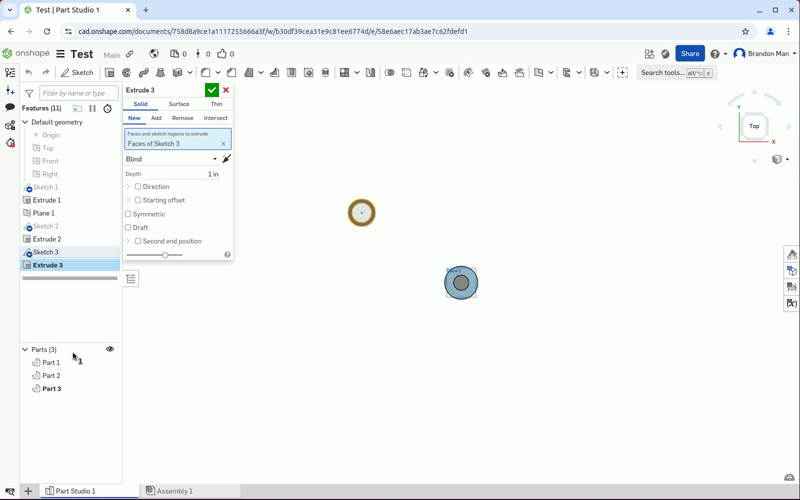
mouse_move(143, 106)
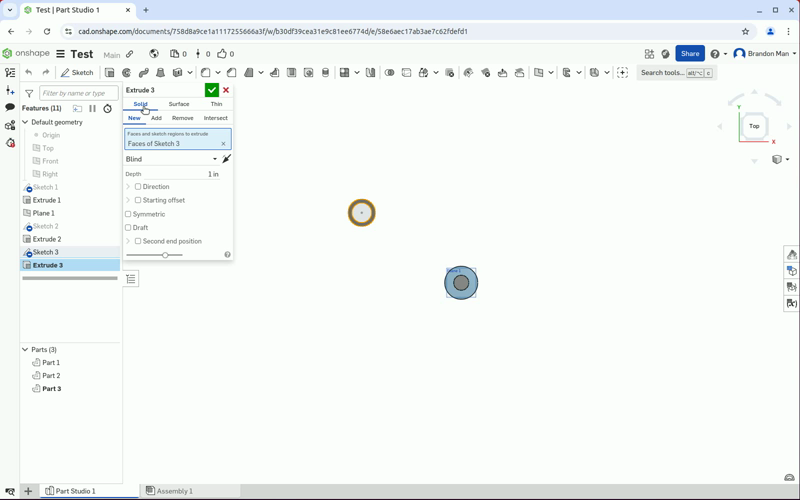
click(143, 106)
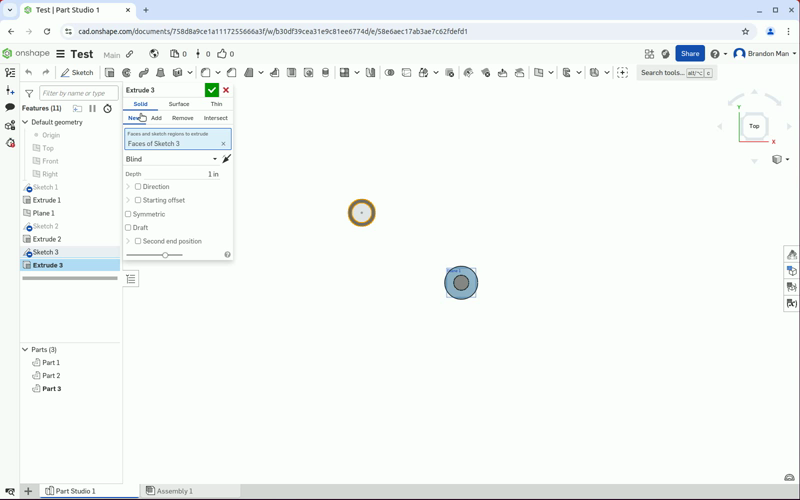
mouse_move(137, 120)
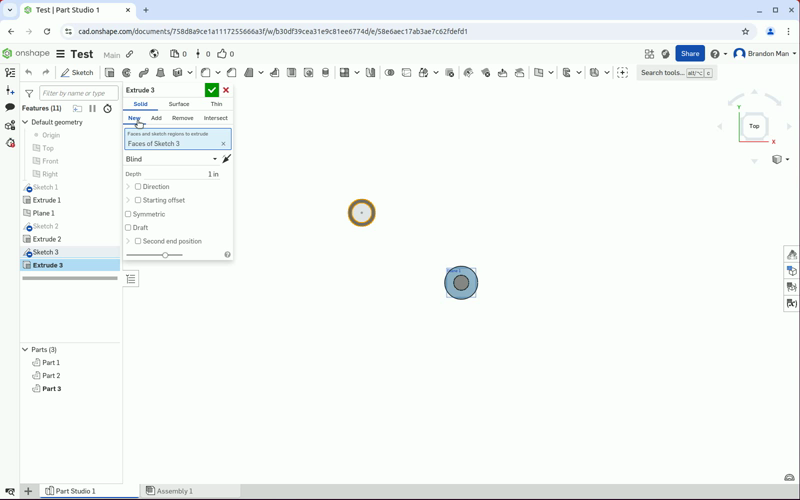
click(137, 120)
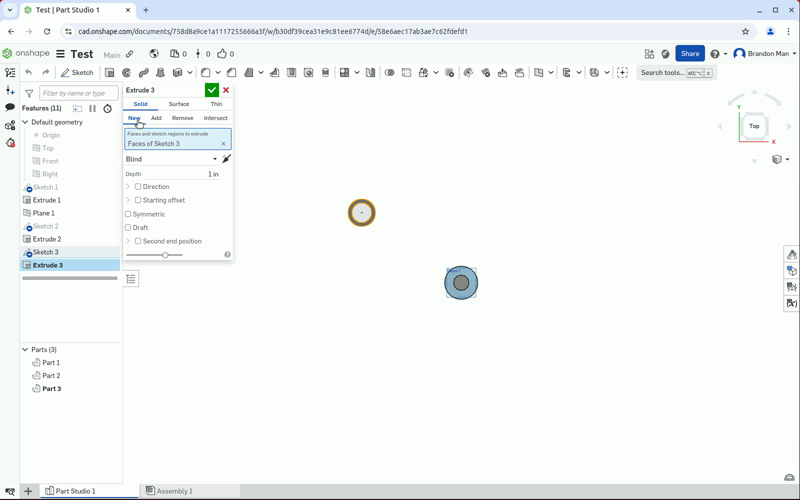
key(tab, 4)
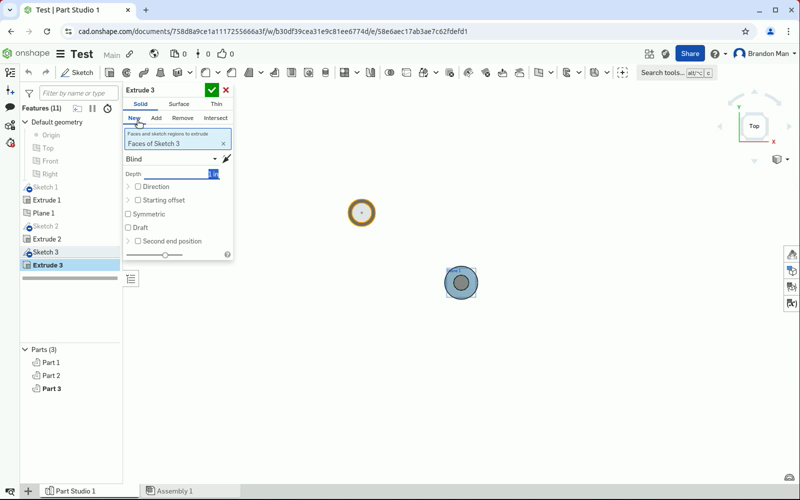
text(8.906)
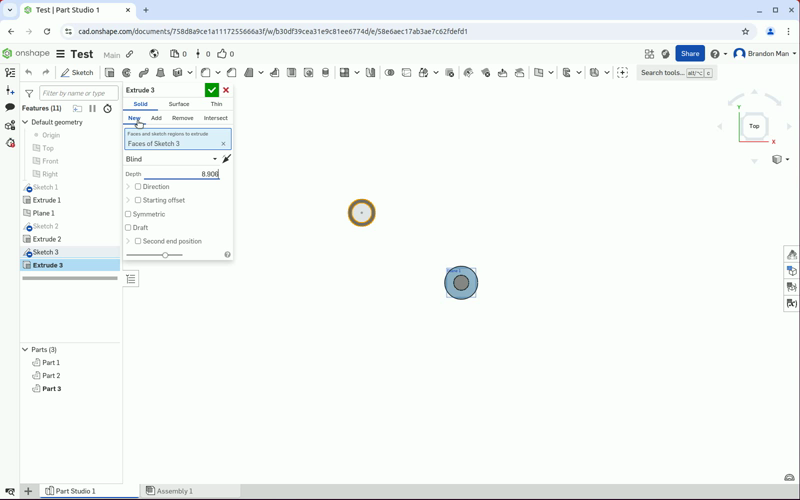
key(enter)
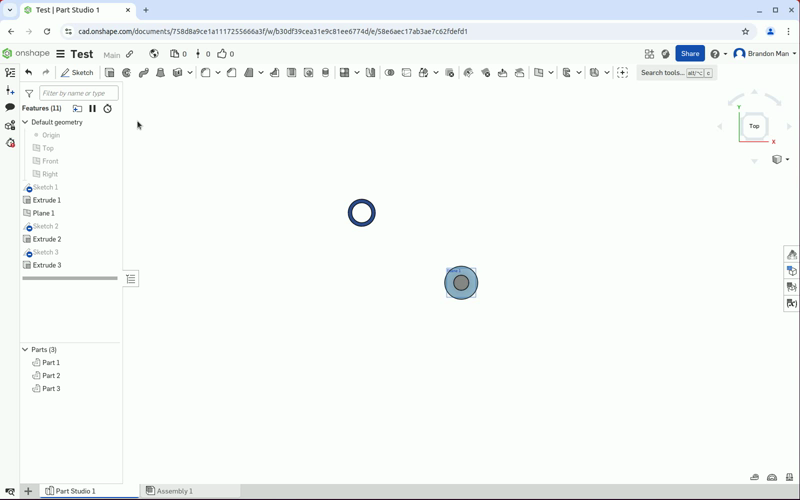
key(shift+h)
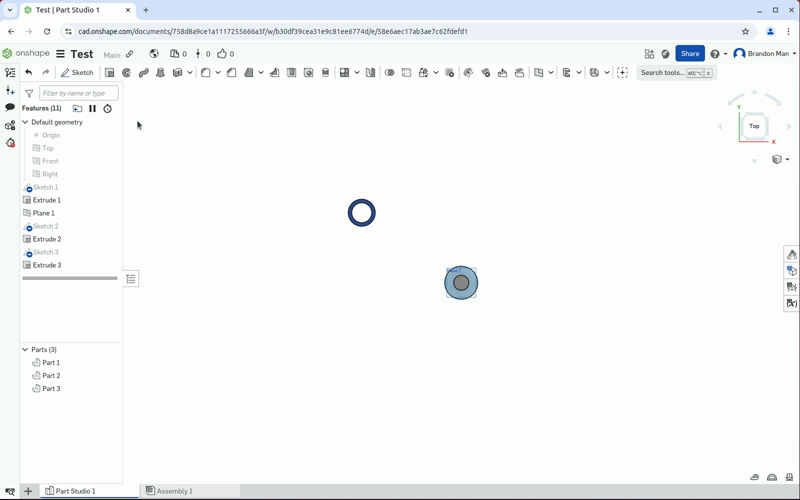
key(shift+h)
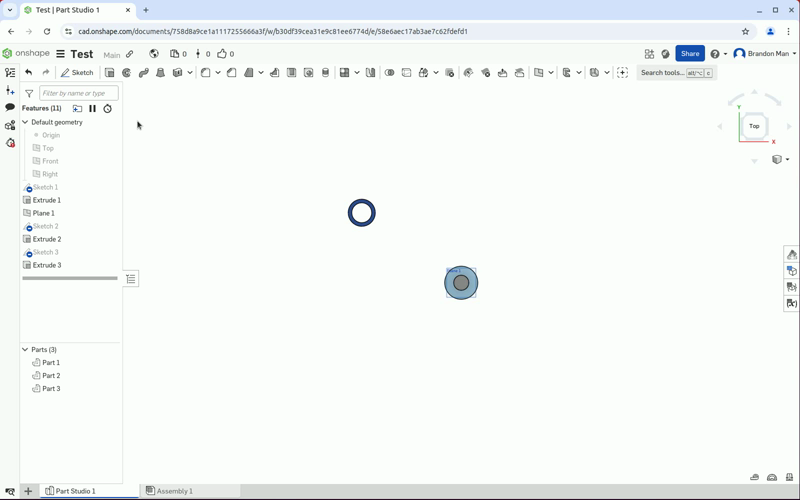
mouse_move(73, 189)
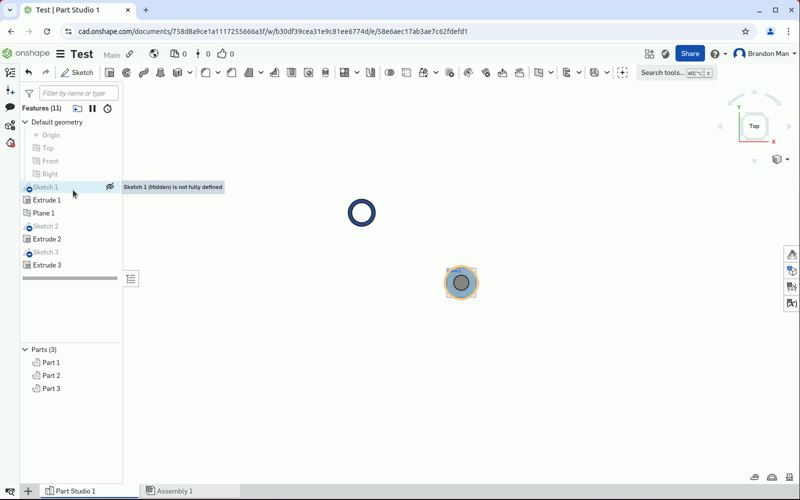
click(73, 189)
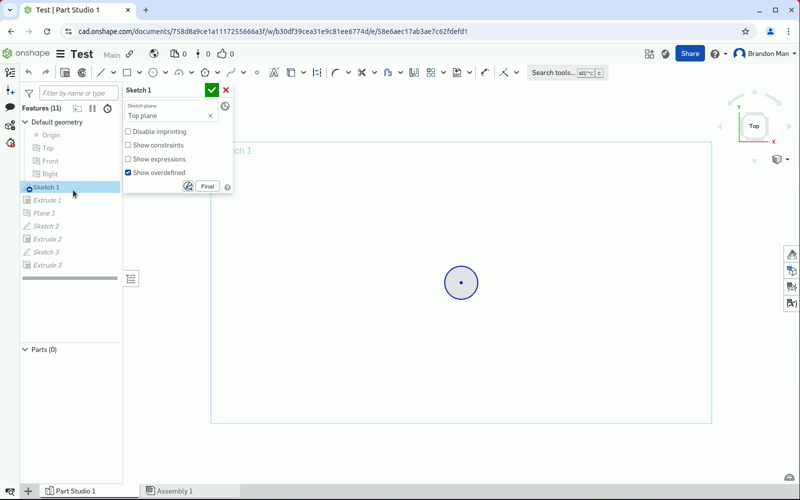
mouse_move(229, 92)
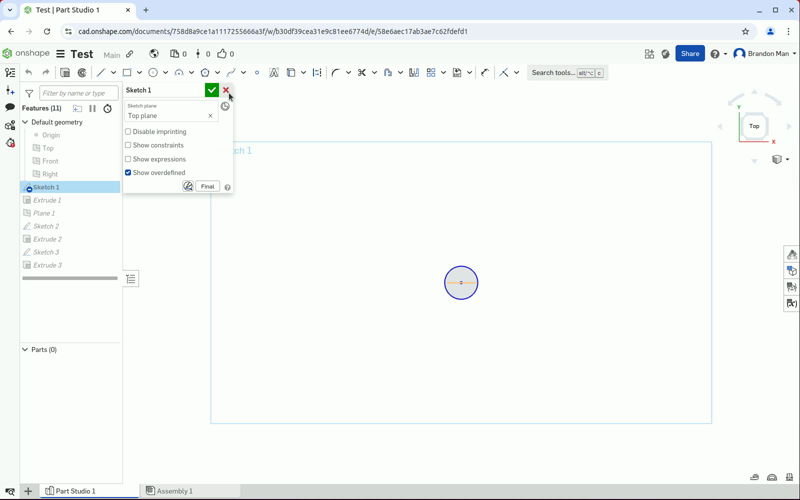
click(229, 92)
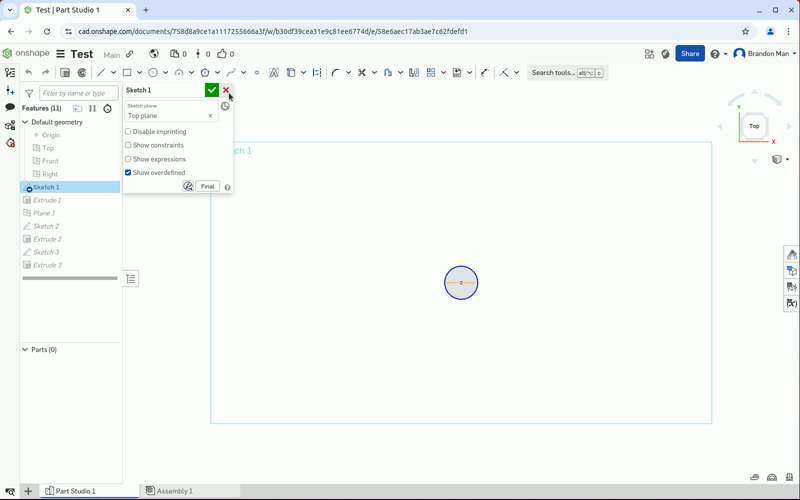
key(shift+s)
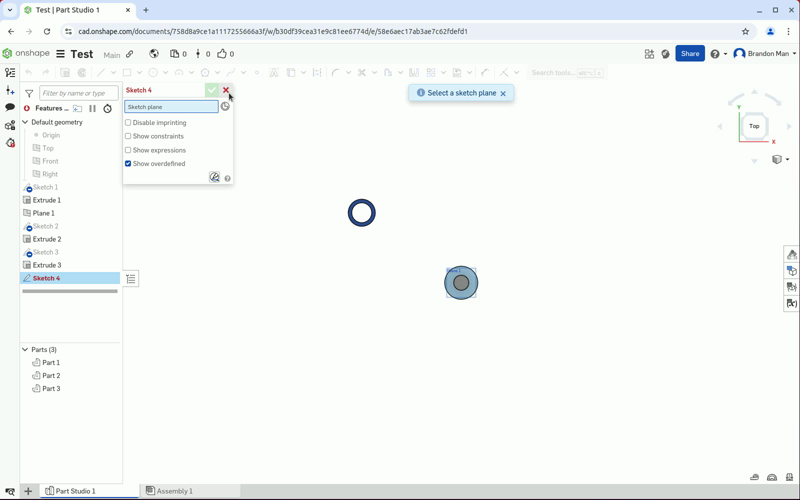
mouse_move(73, 150)
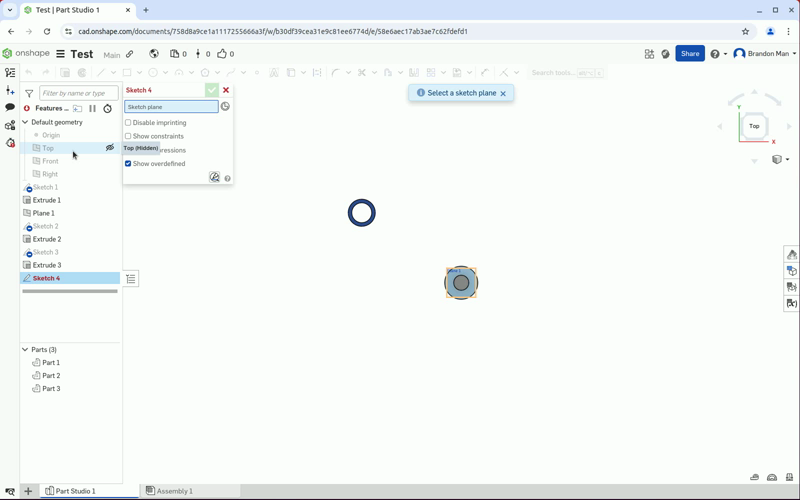
click(73, 150)
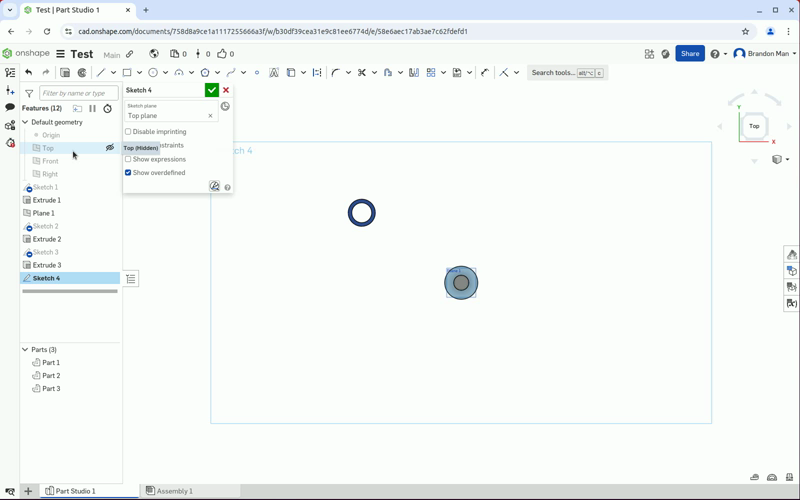
mouse_move(73, 352)
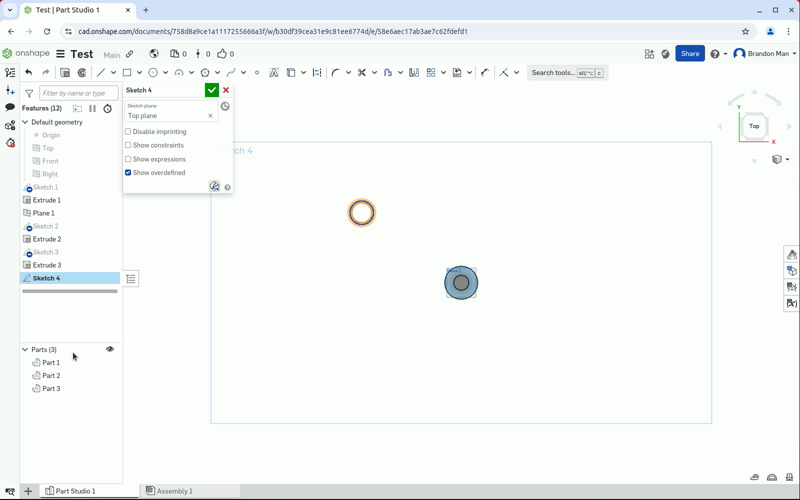
key(y)
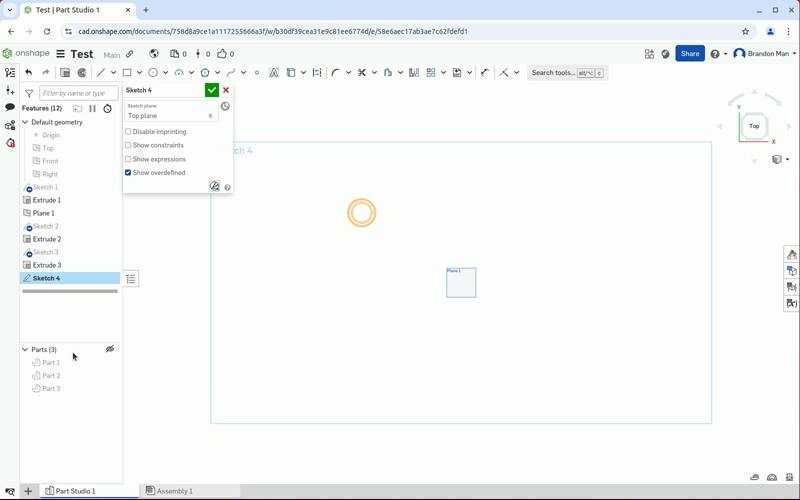
key(c)
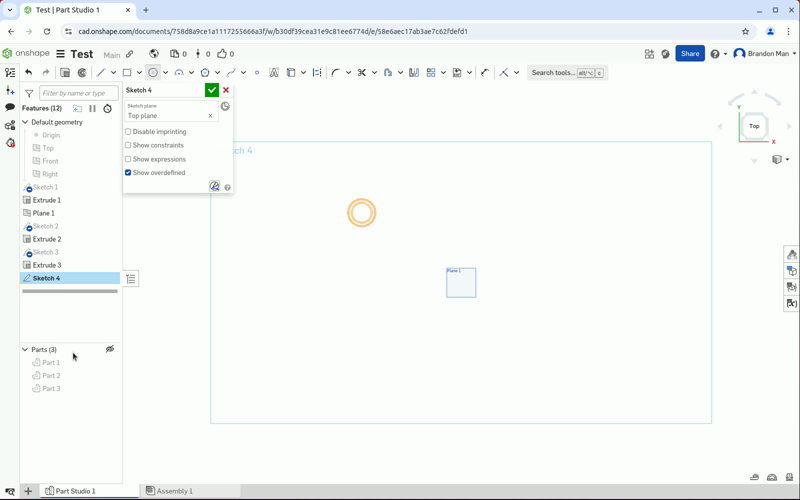
key_down(shift)
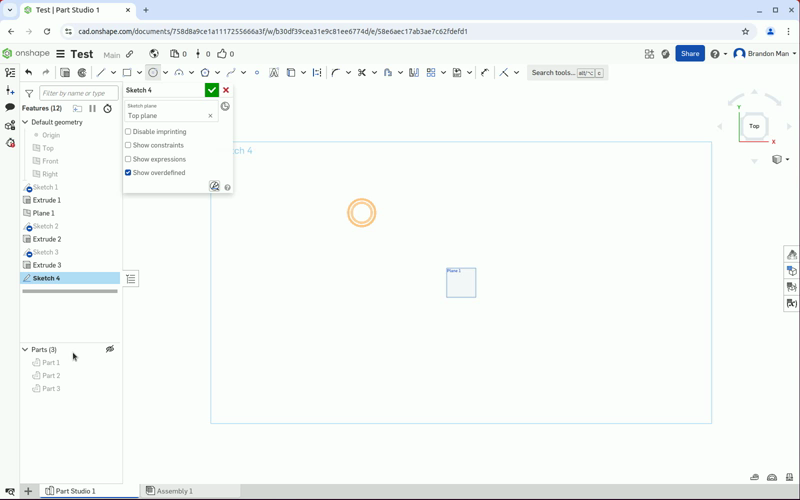
mouse_move(400, 199)
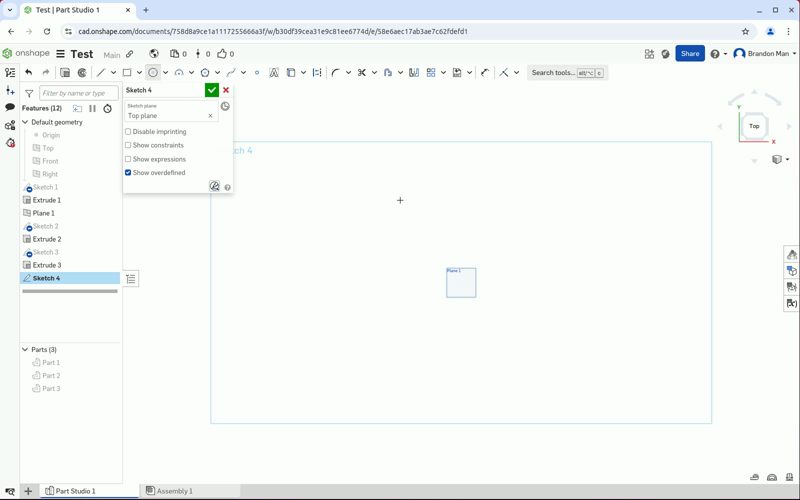
click(400, 199)
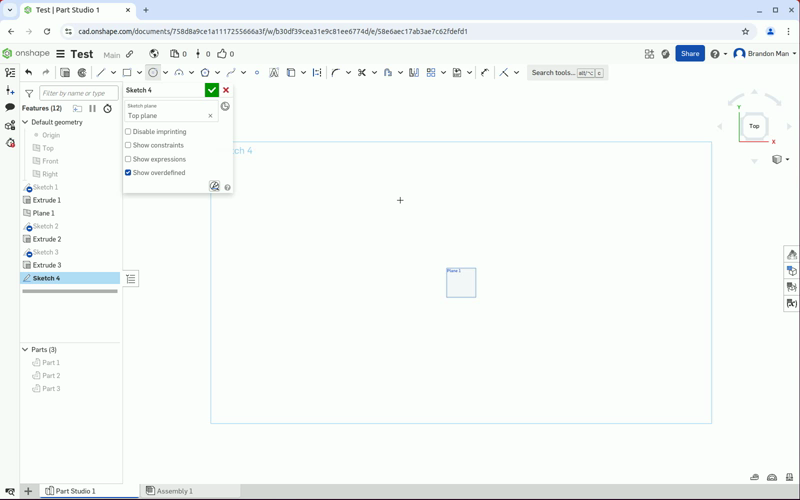
key_up(shift)
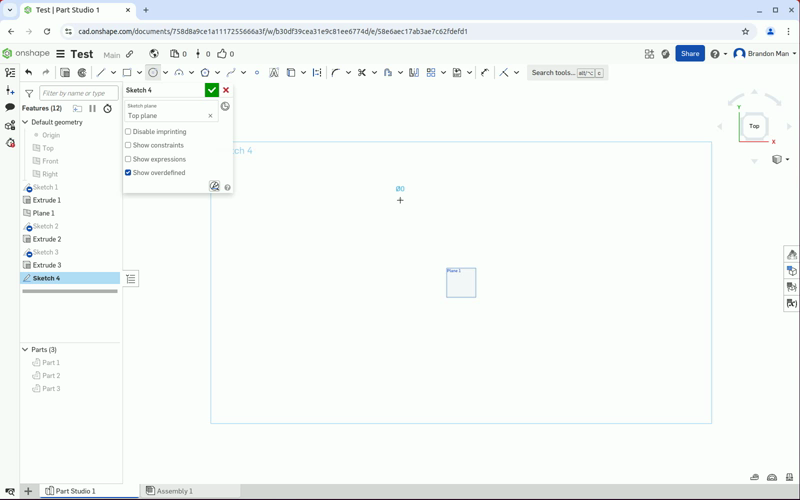
mouse_move(419, 199)
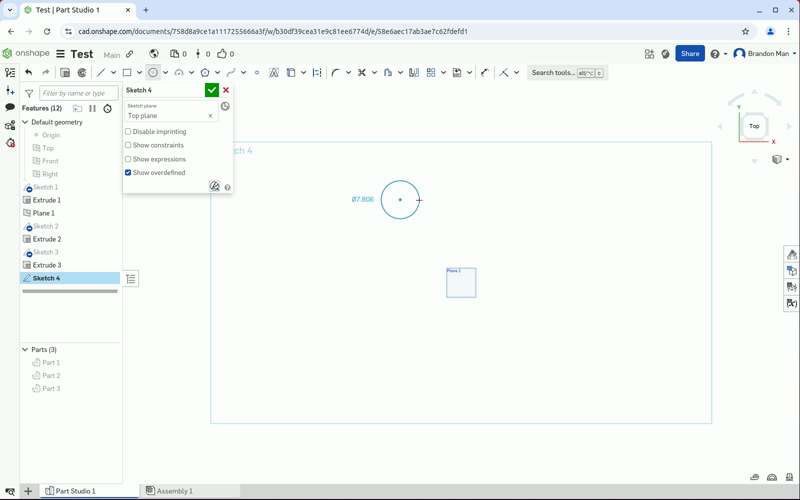
click(419, 199)
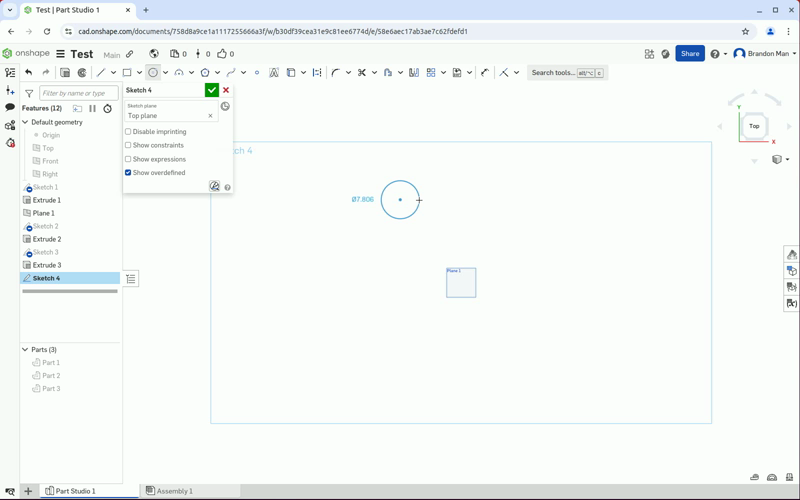
key(esc)
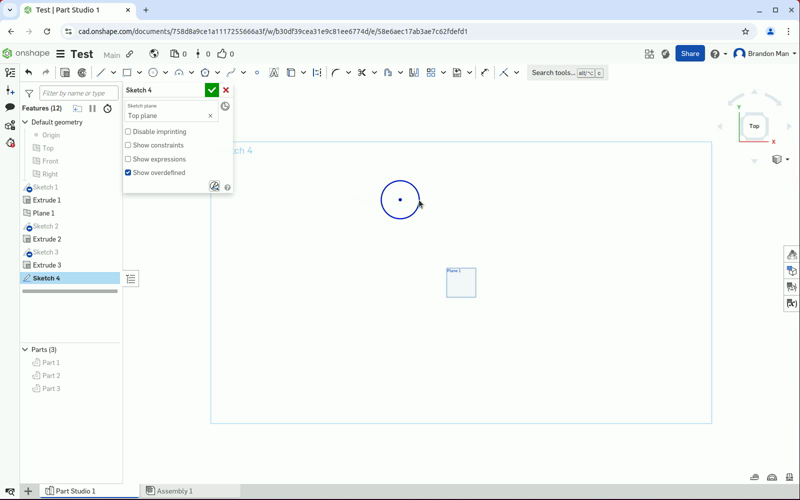
mouse_move(396, 192)
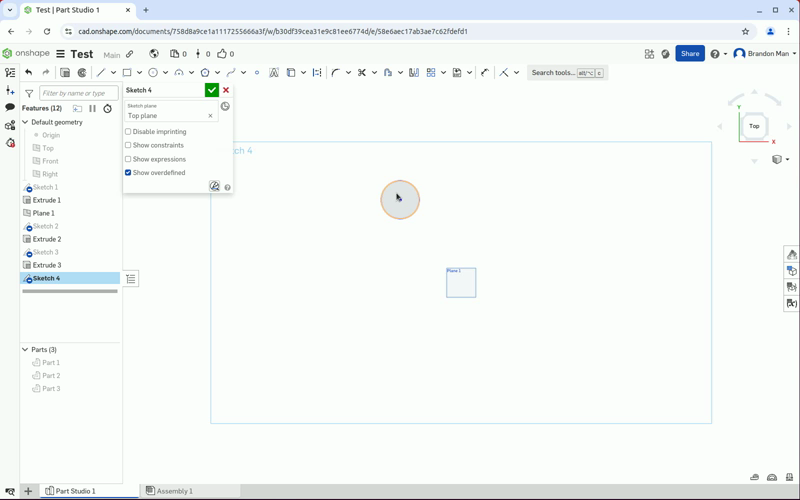
scroll(6)
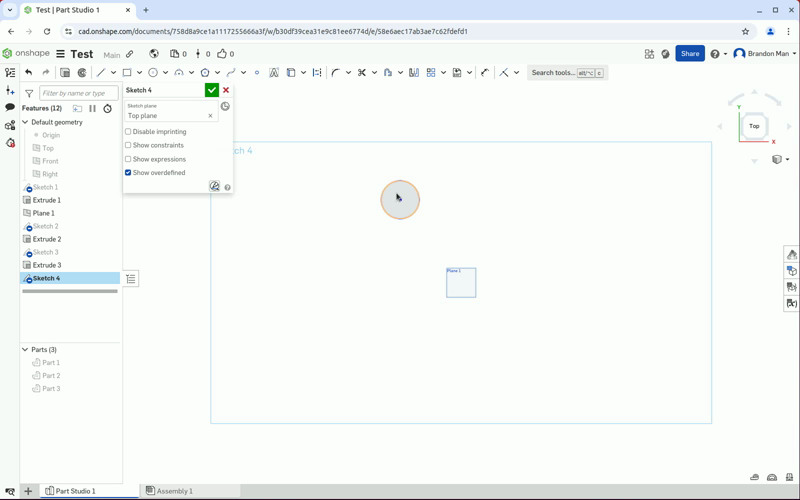
scroll(6)
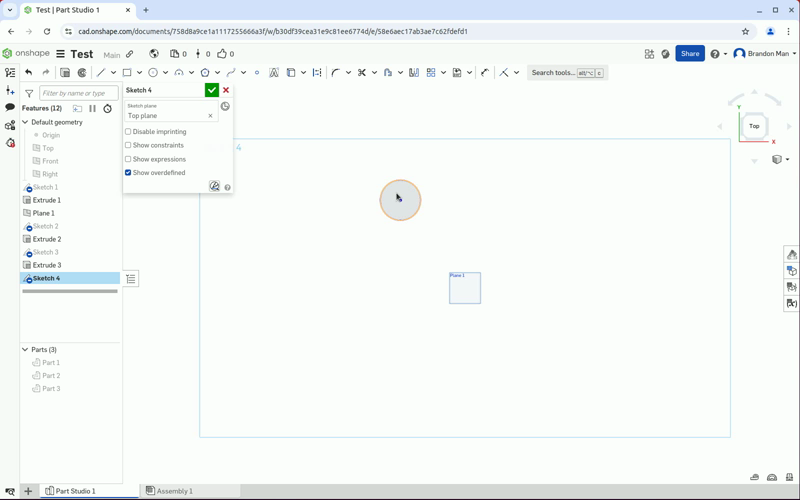
scroll(6)
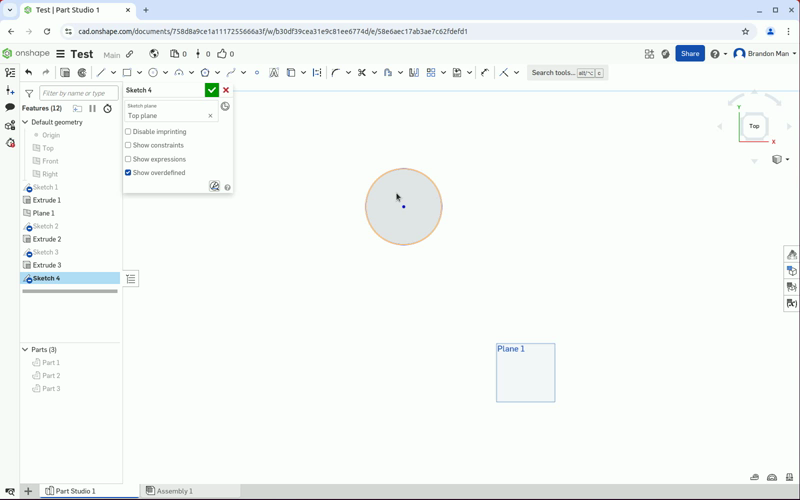
scroll(6)
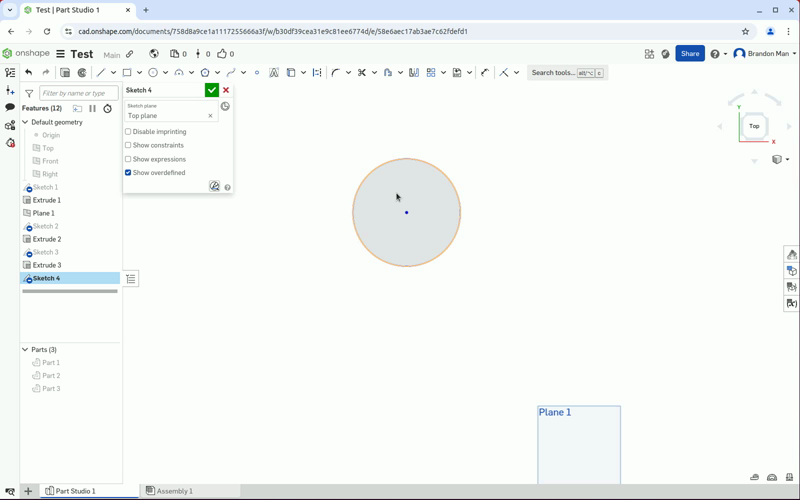
scroll(6)
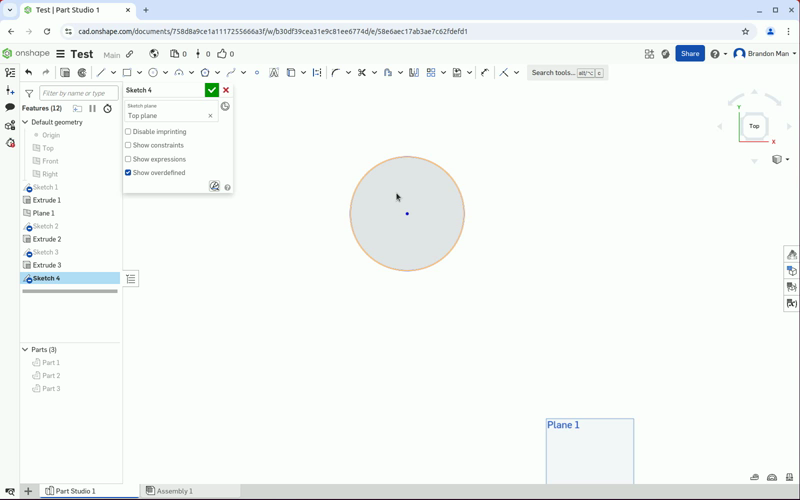
scroll(6)
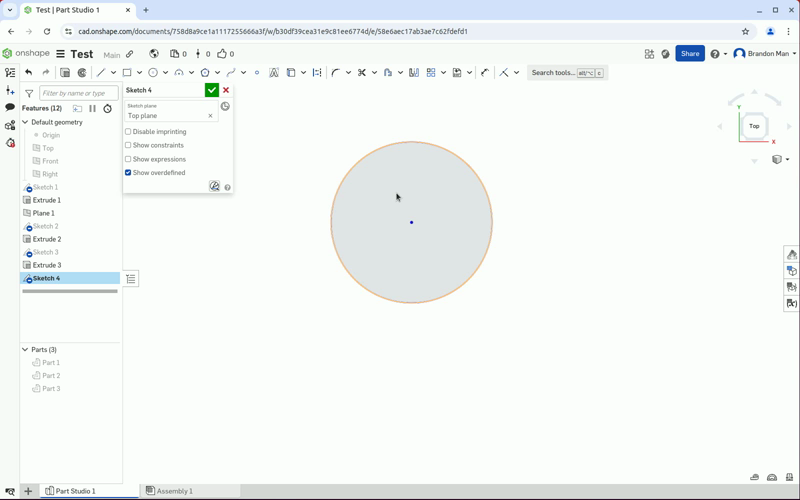
scroll(6)
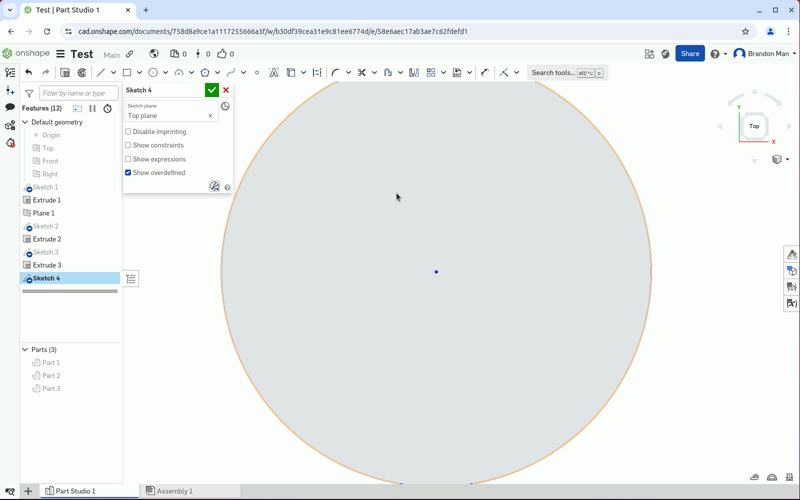
click(396, 192)
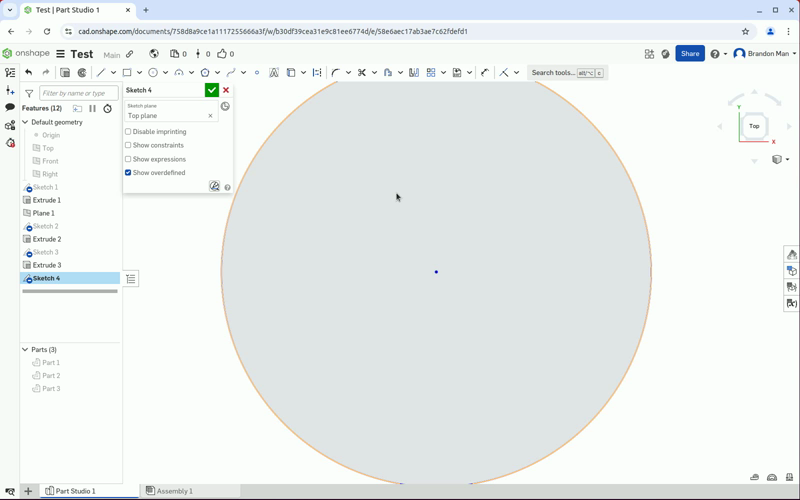
scroll(-6)
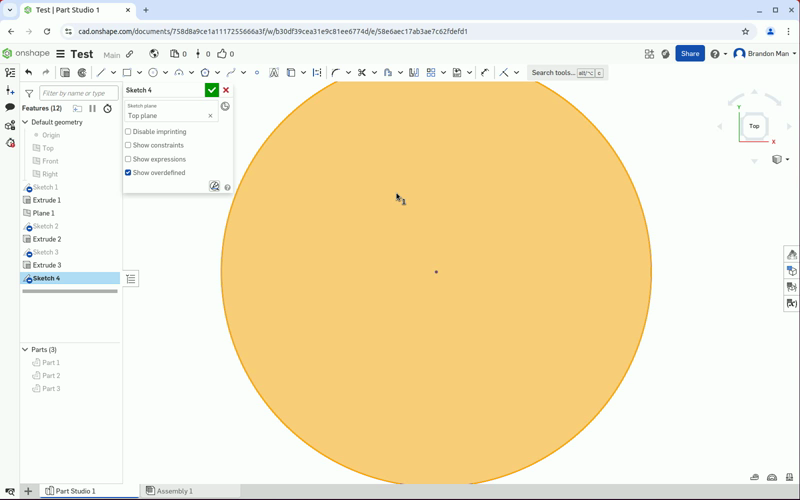
scroll(-6)
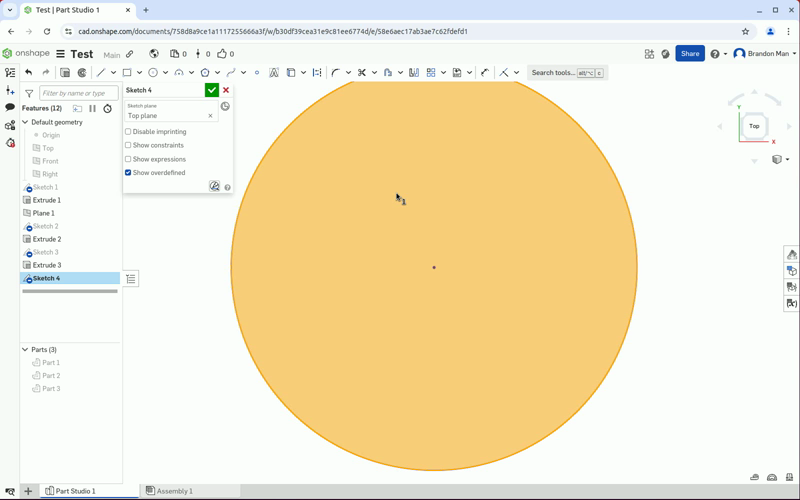
scroll(-6)
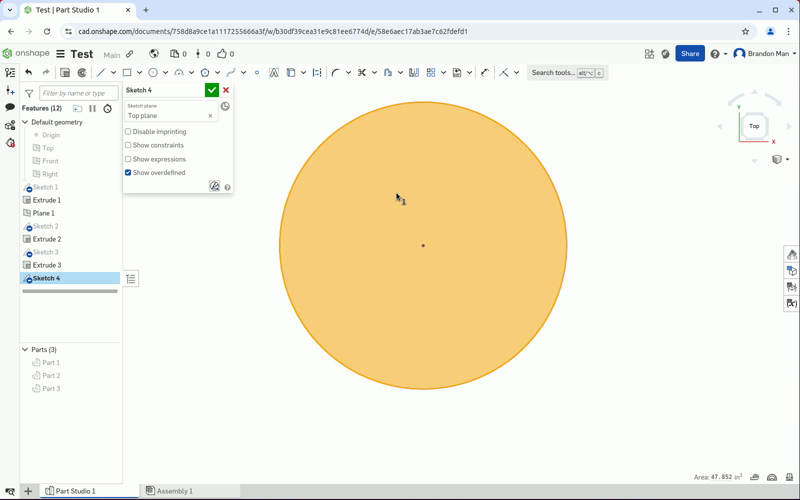
scroll(-6)
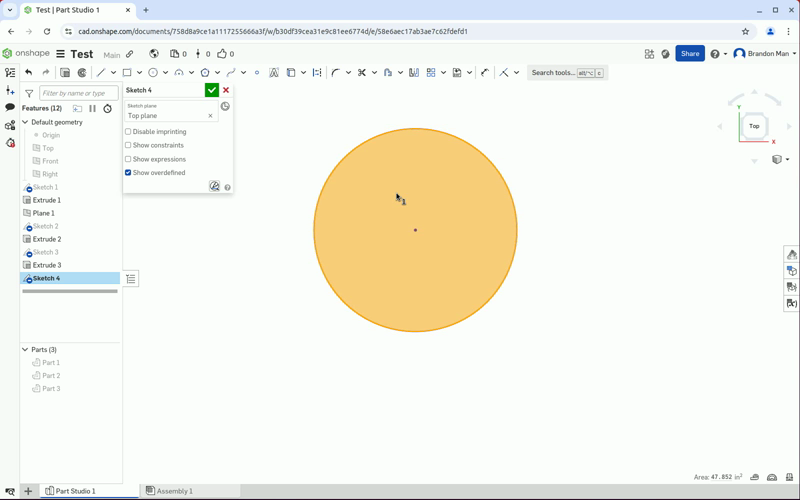
scroll(-6)
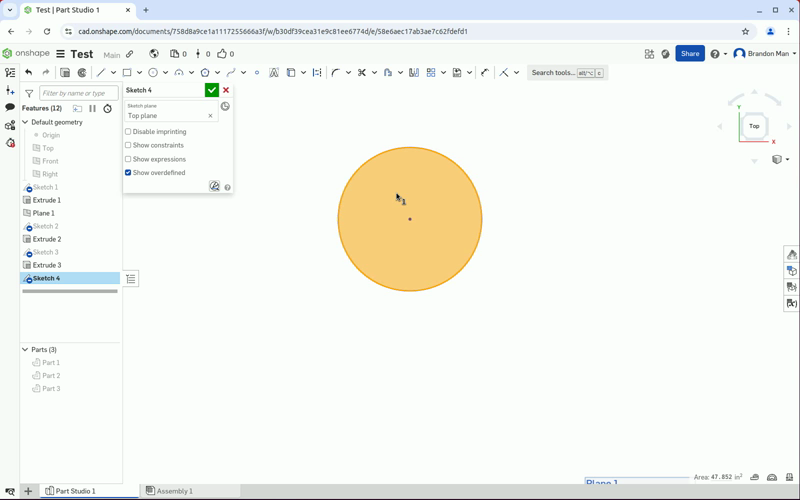
scroll(-6)
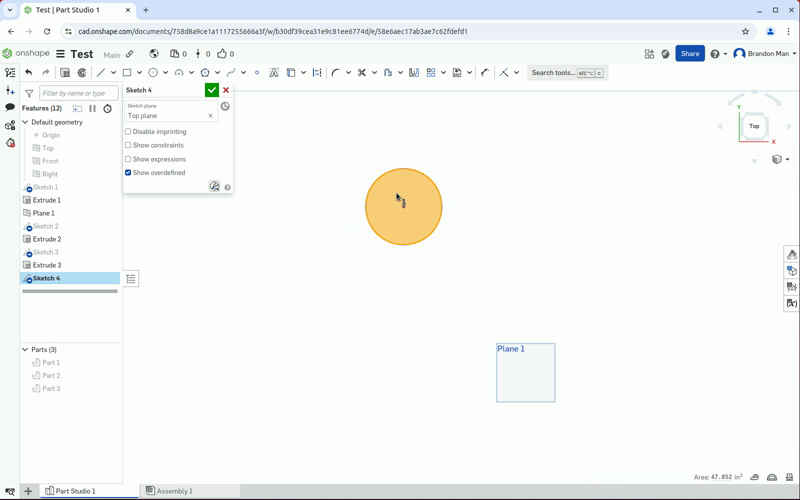
scroll(-6)
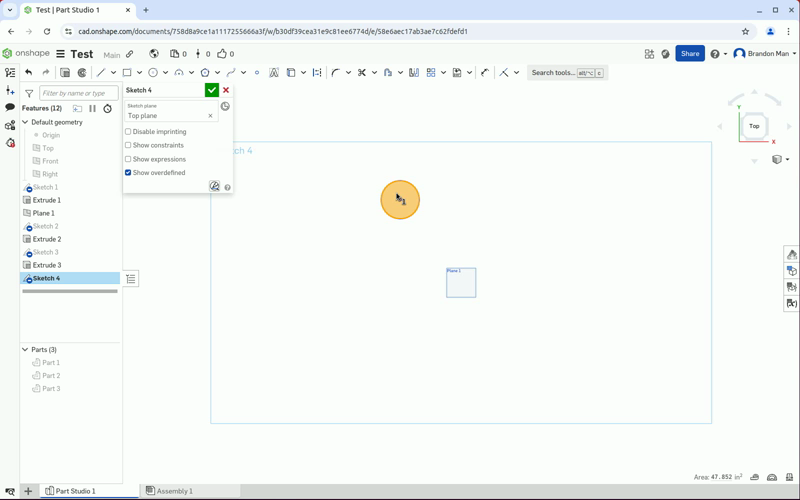
mouse_move(73, 352)
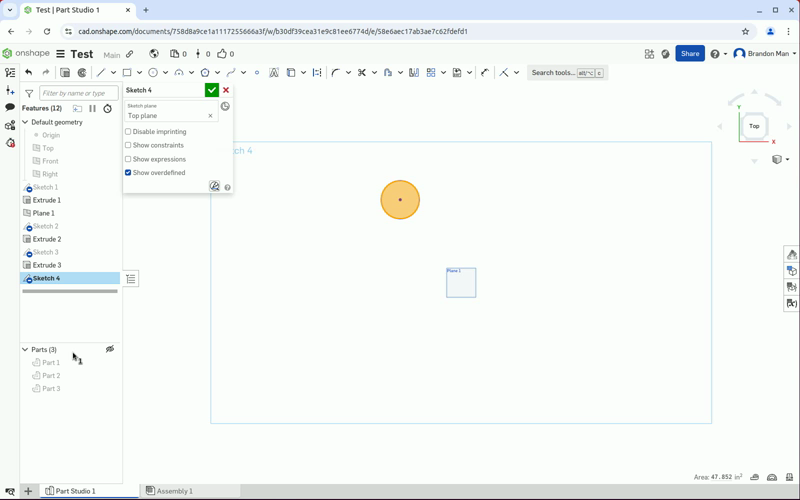
key(shift+y)
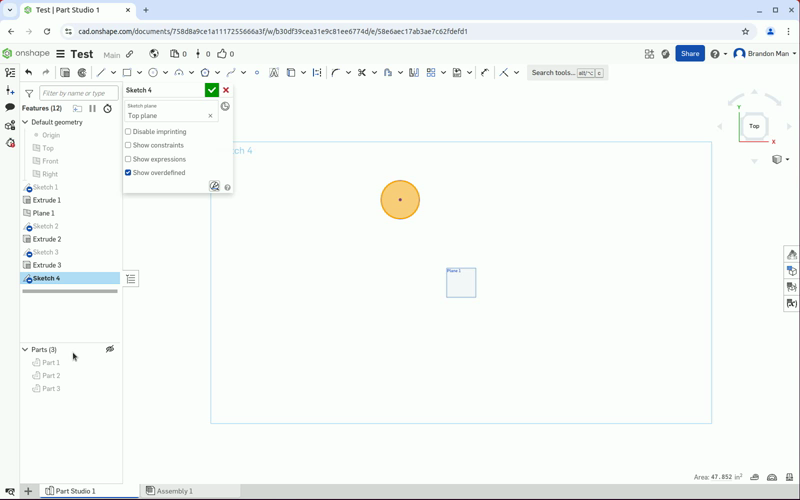
key(shift+e)
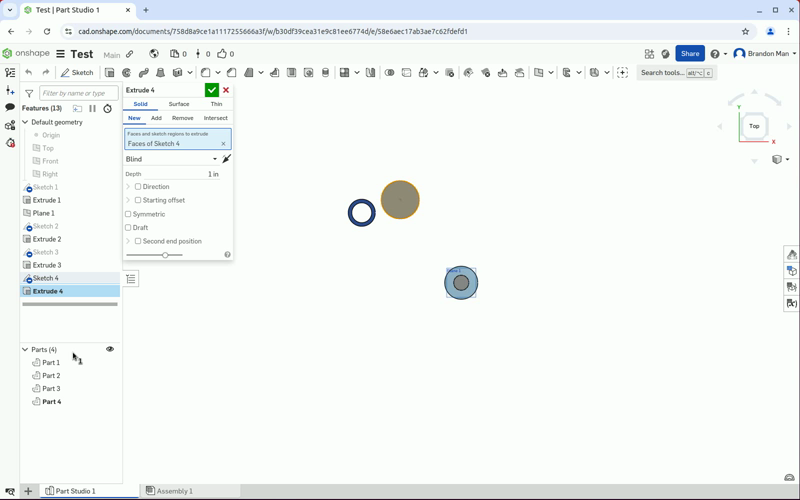
mouse_move(143, 106)
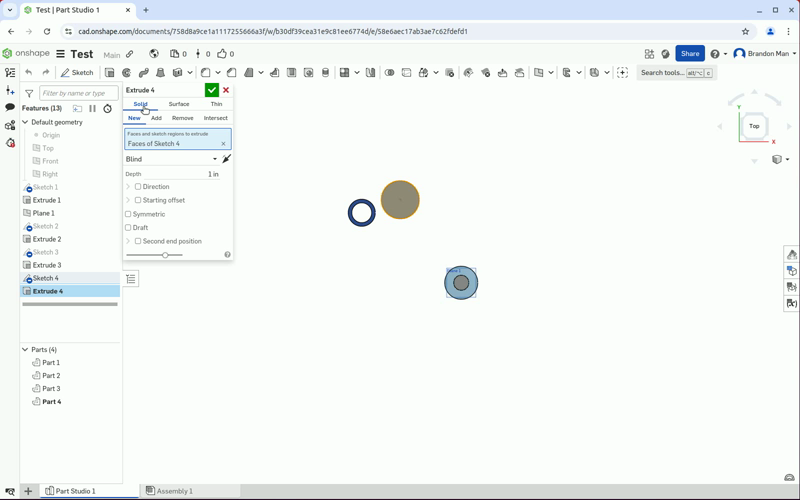
click(143, 106)
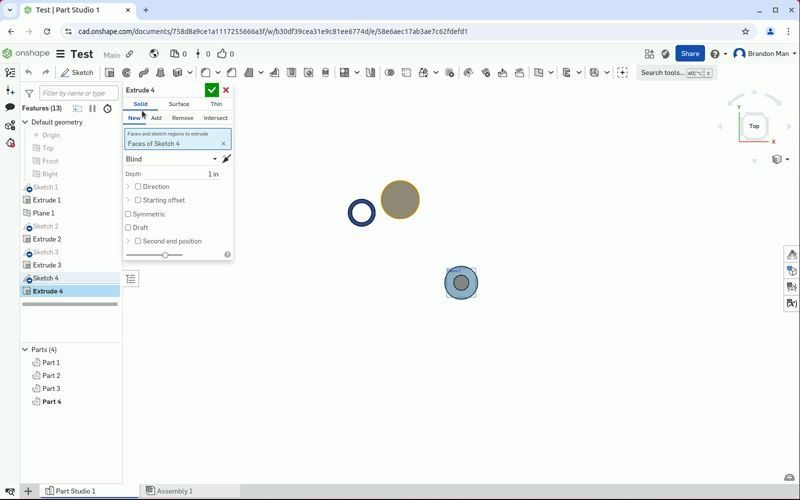
mouse_move(137, 120)
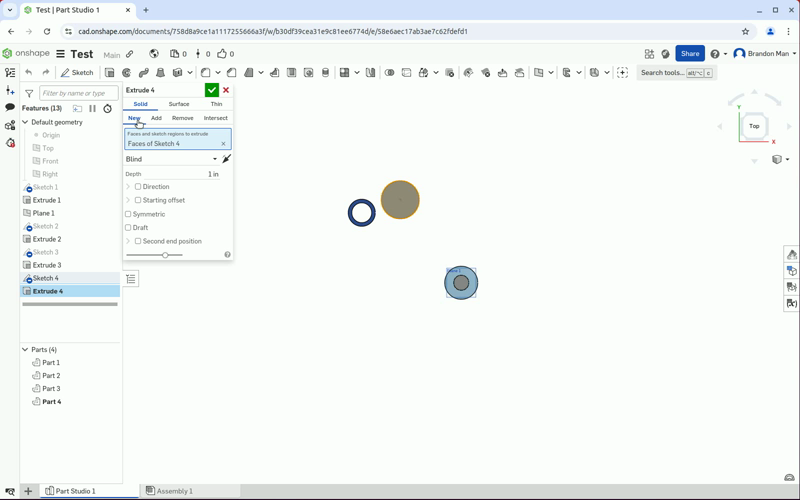
click(137, 120)
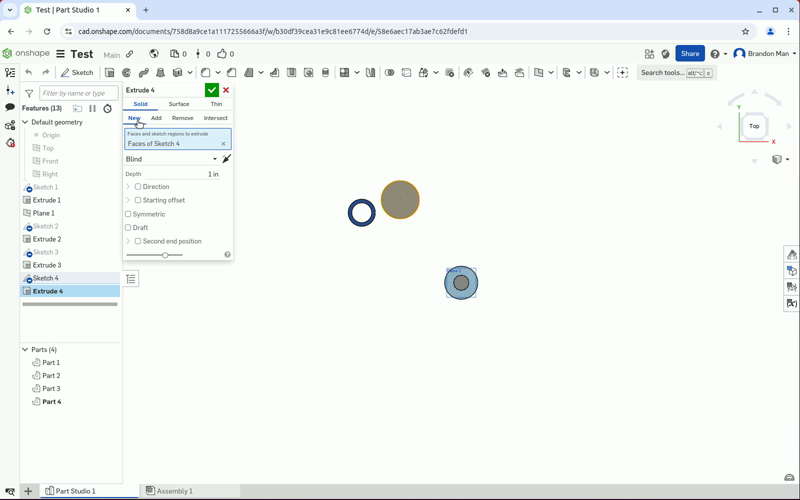
key(tab, 4)
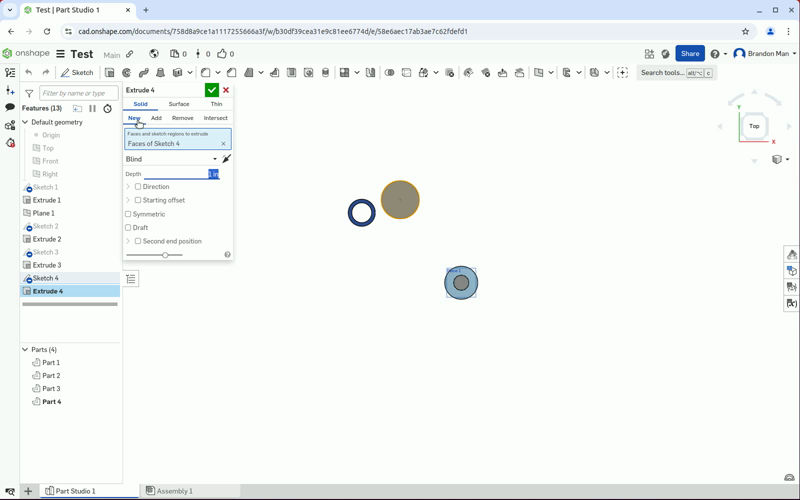
text(8.906)
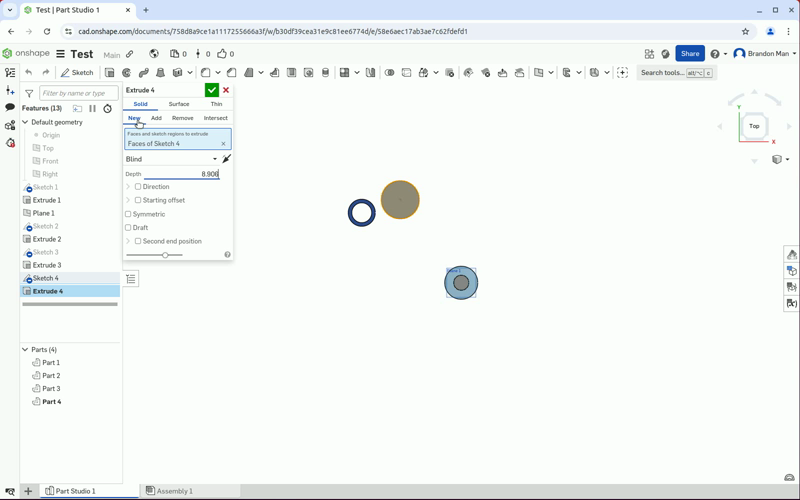
key(enter)
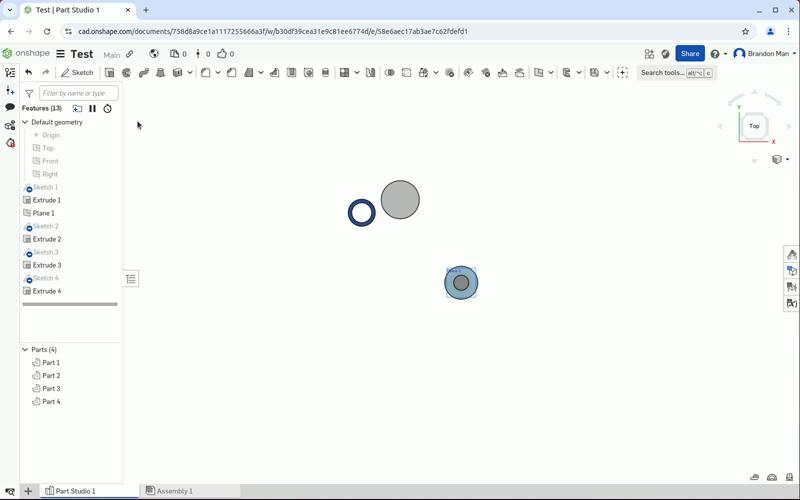
key(shift+h)
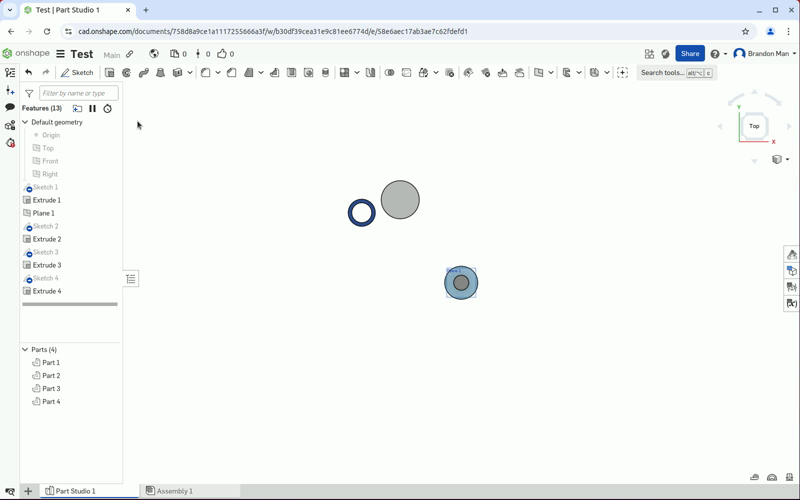
key(shift+h)
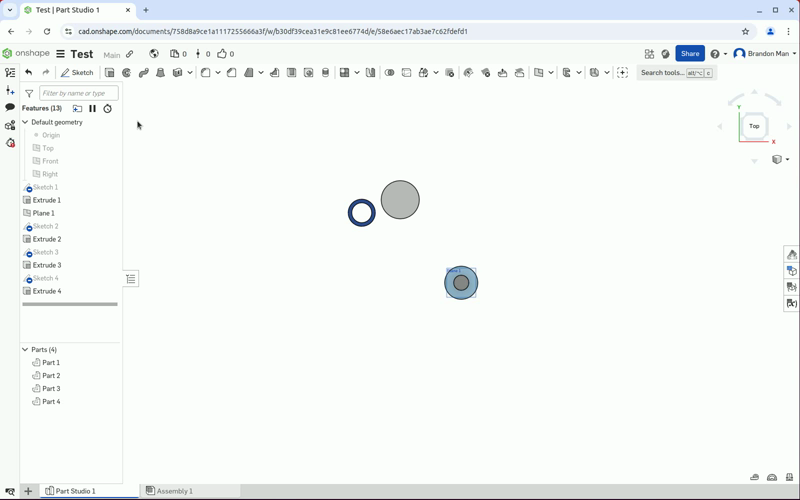
key(shift+7)
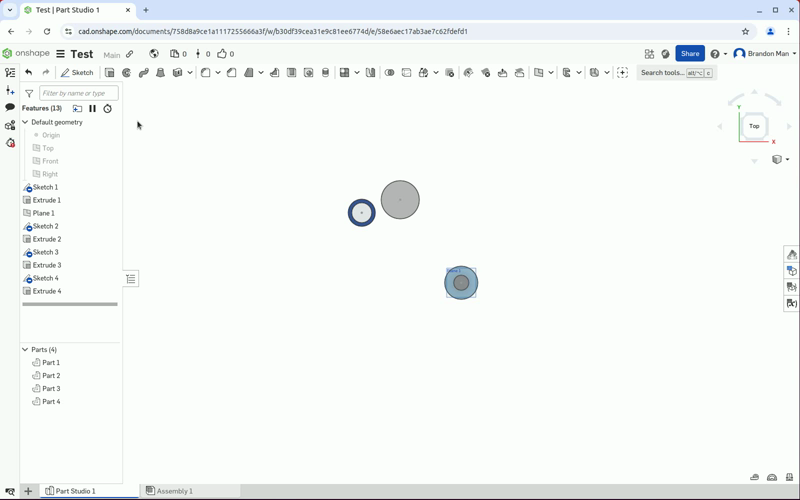
key(up, 3)
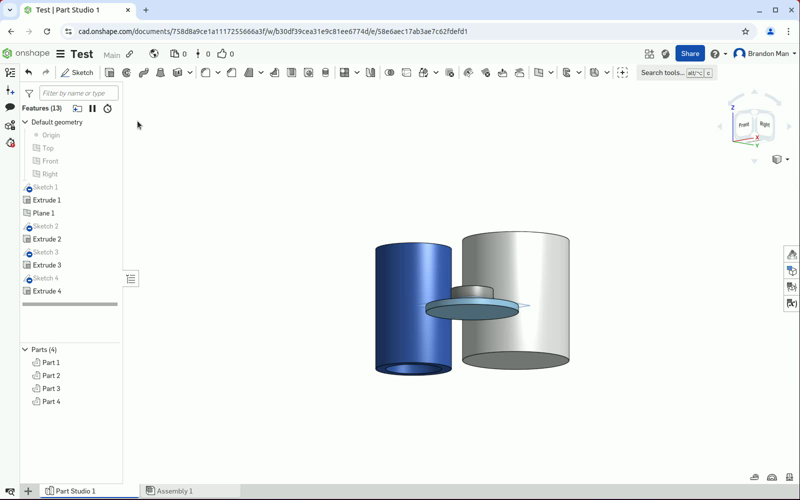
key(left, 3)
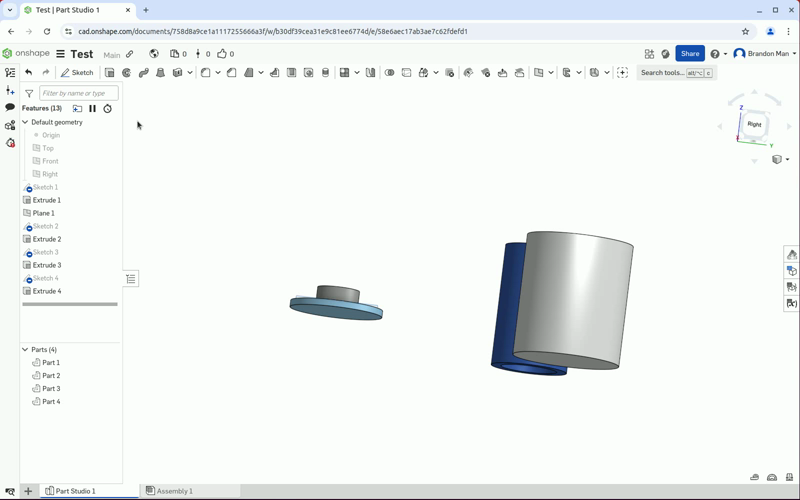
key(right, 3)
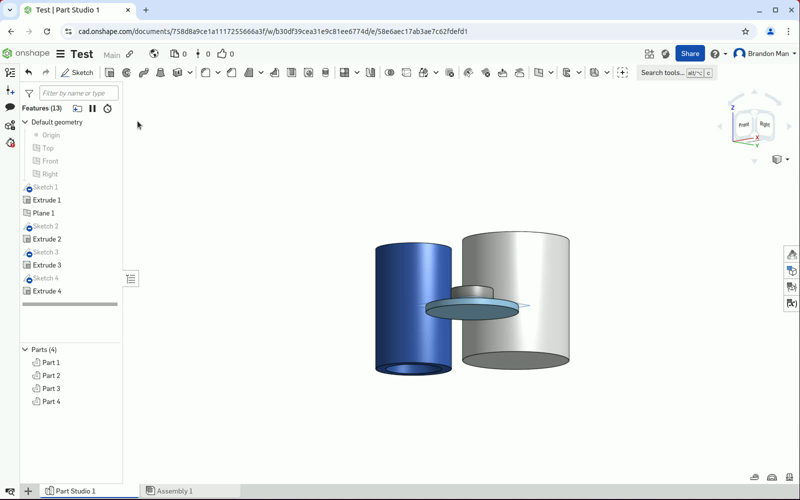
key(down, 3)
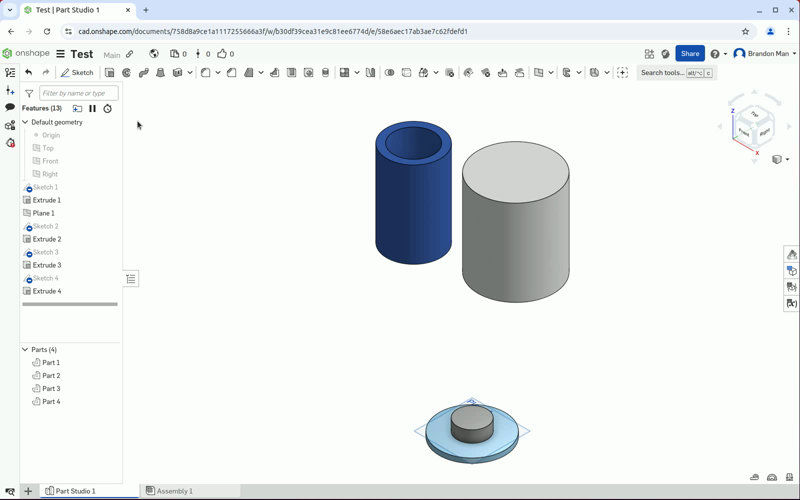
mouse_move(73, 189)
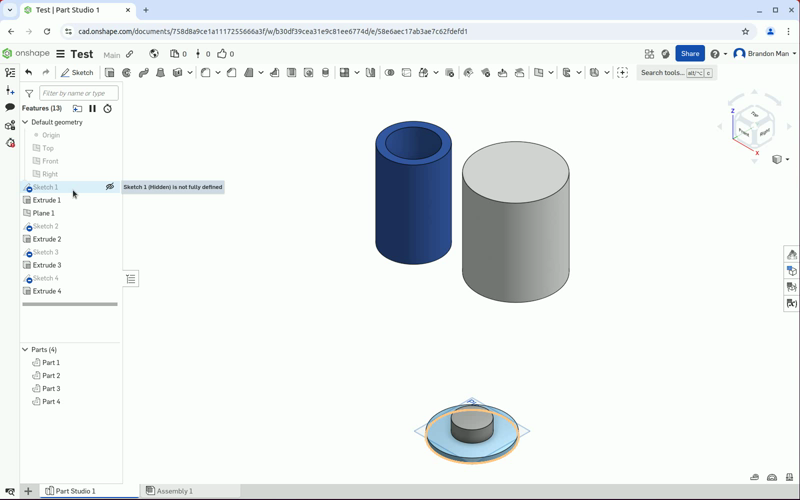
click(73, 189)